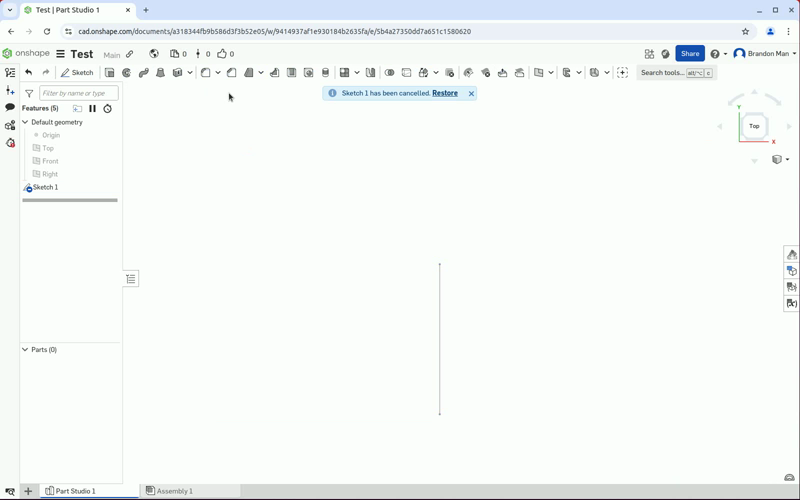
key(shift+h)
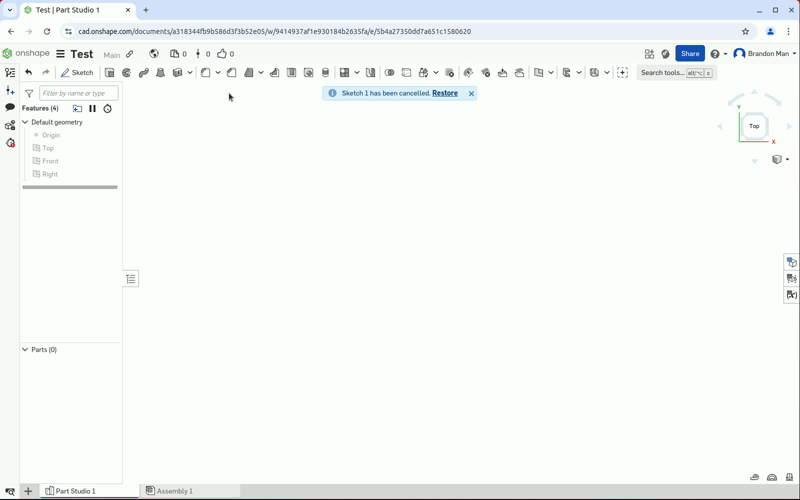
mouse_move(73, 352)
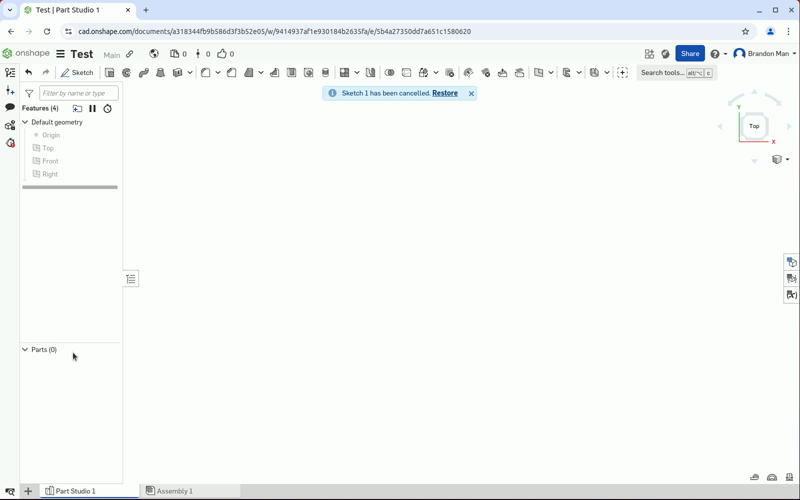
key(y)
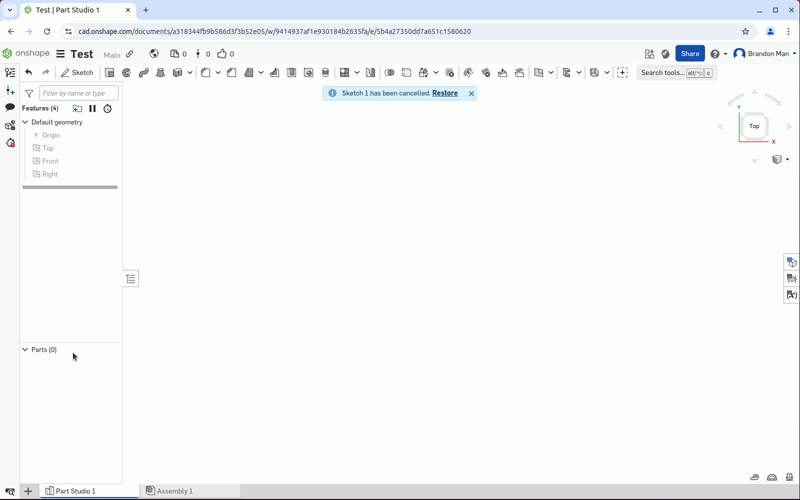
key(shift+p)
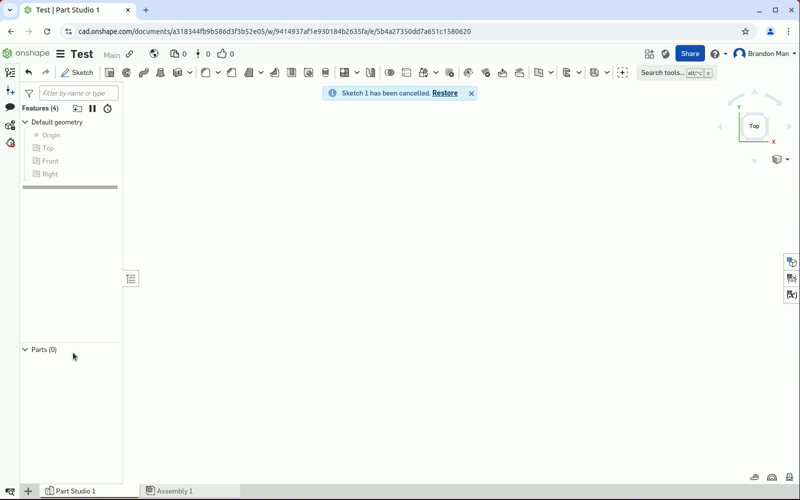
key(space)
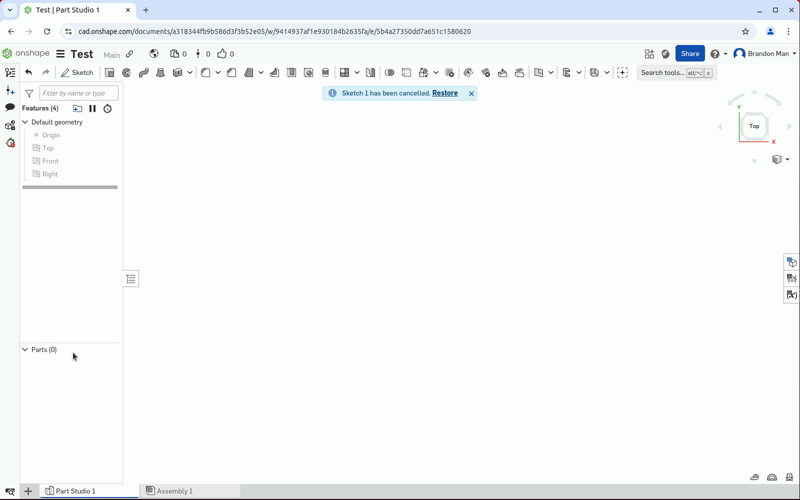
key_down(shift)
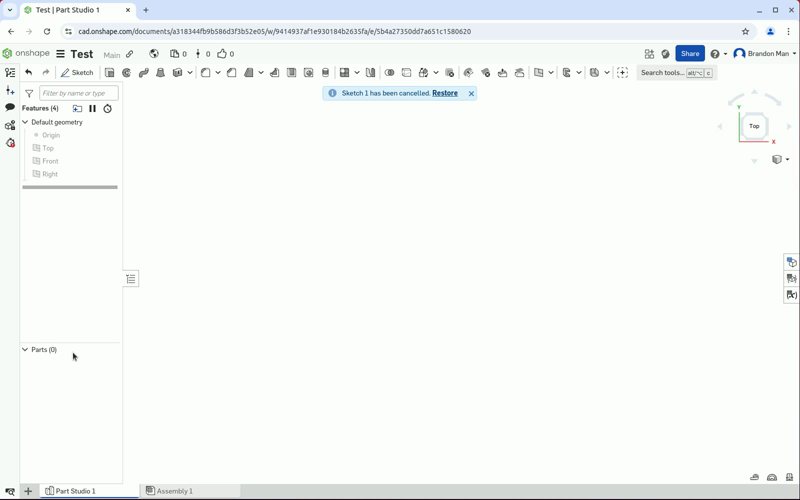
key(up)
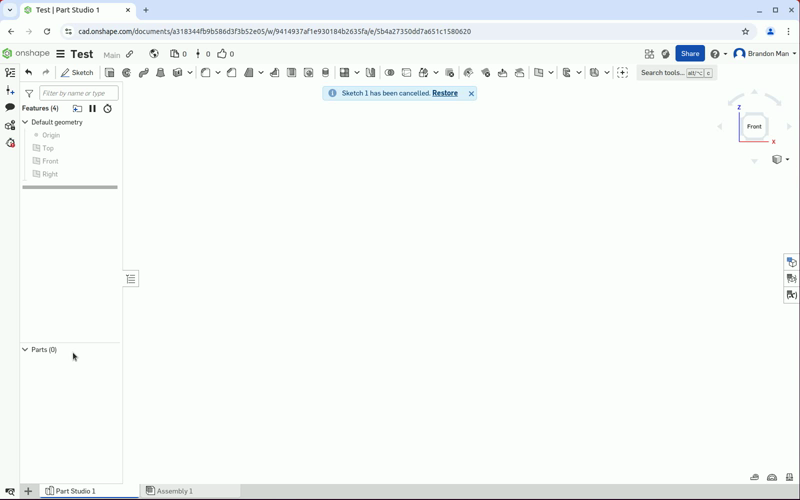
key_up(shift)
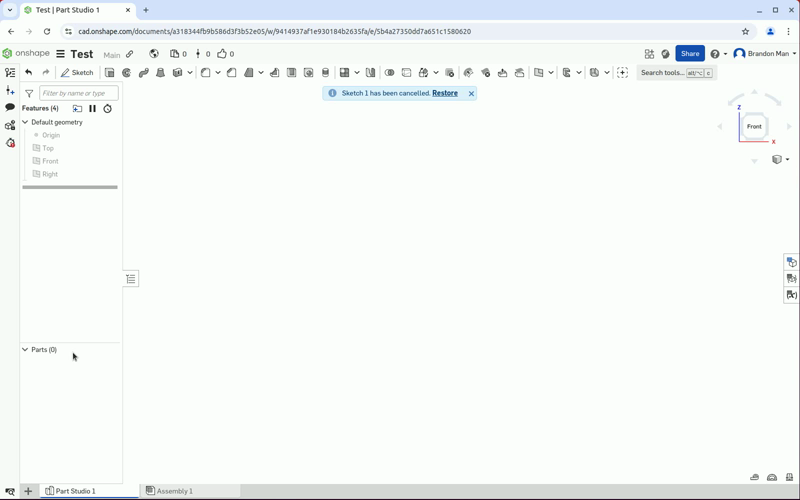
mouse_move(73, 352)
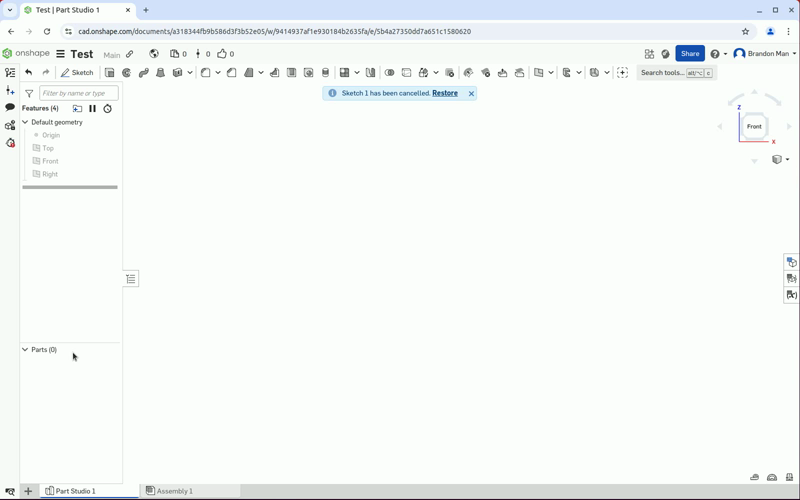
key(shift+y)
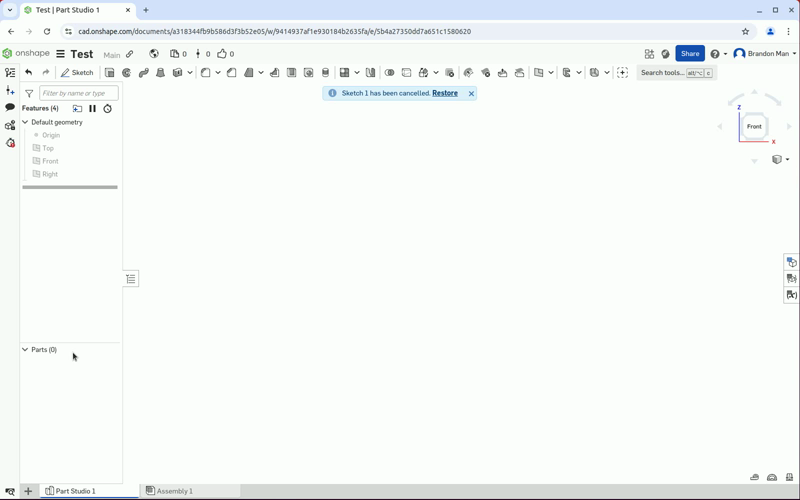
key(shift+s)
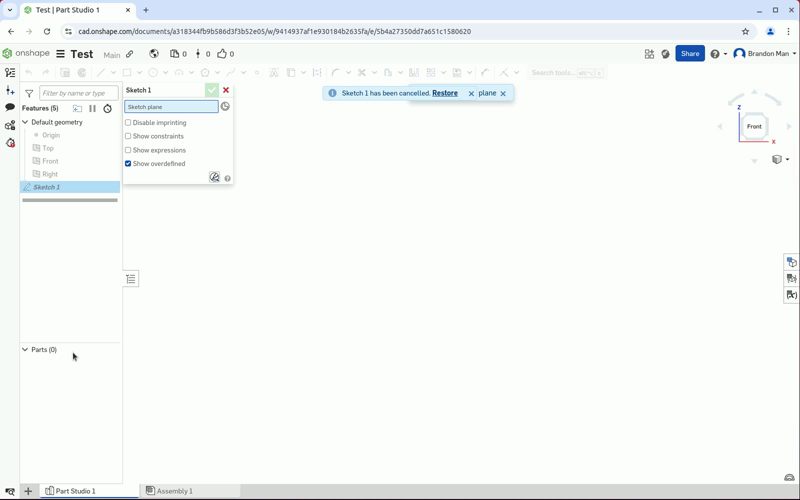
mouse_move(73, 163)
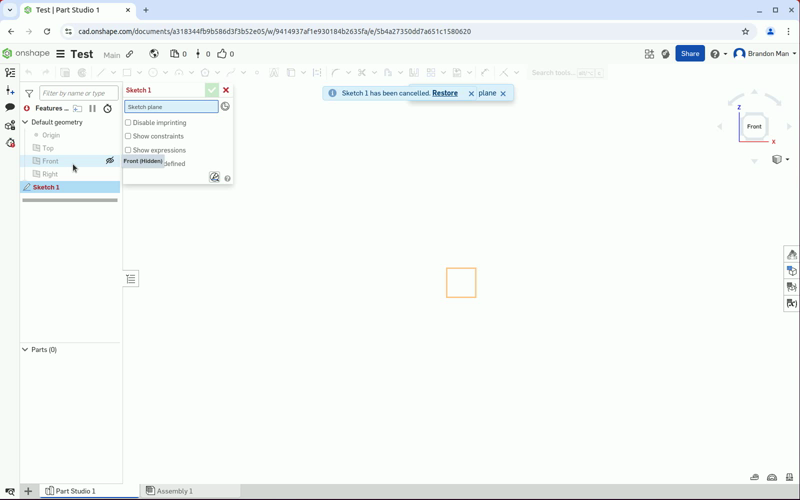
click(73, 163)
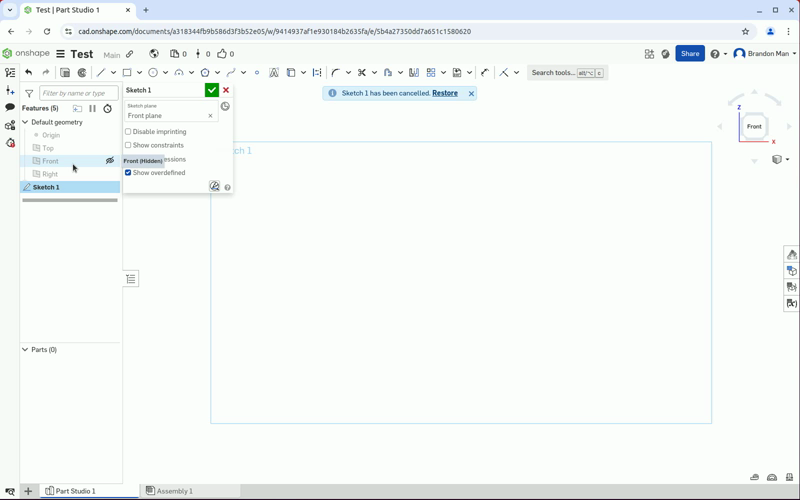
mouse_move(73, 352)
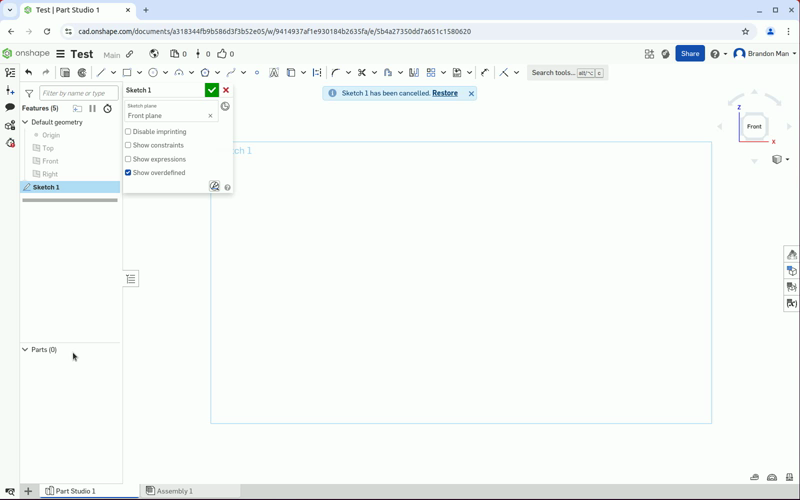
key(y)
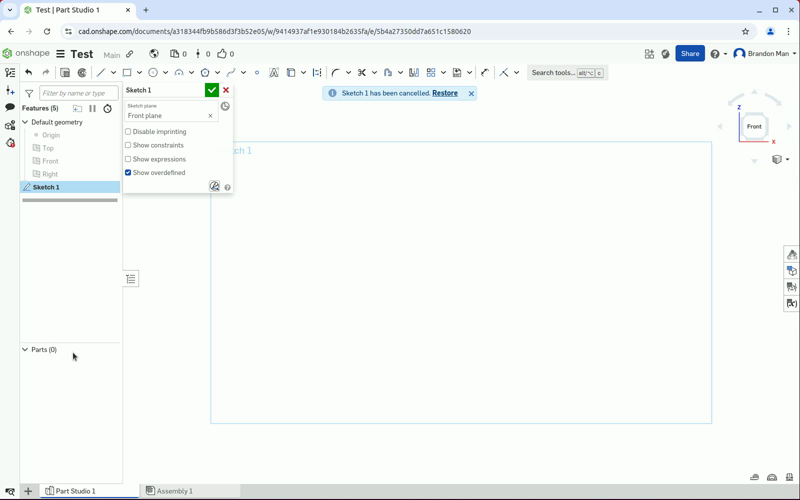
key(l)
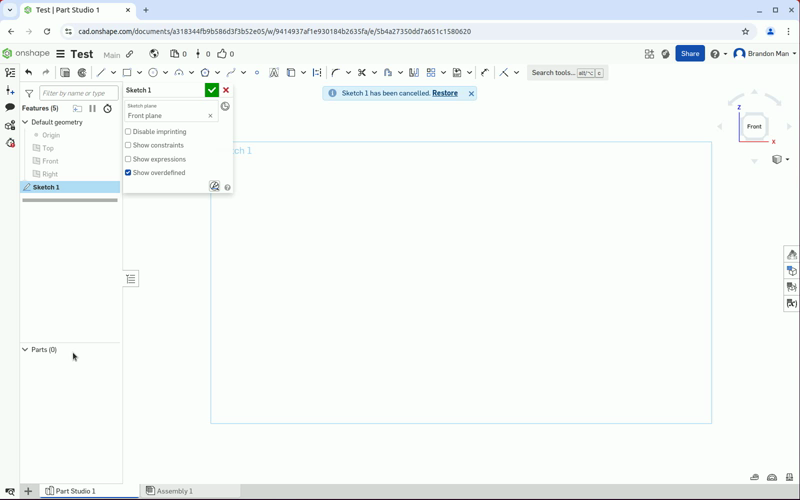
key_down(shift)
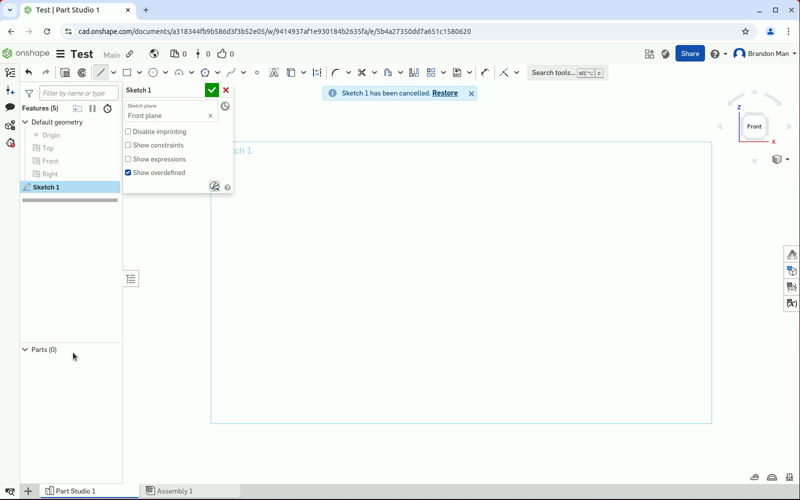
mouse_move(460, 282)
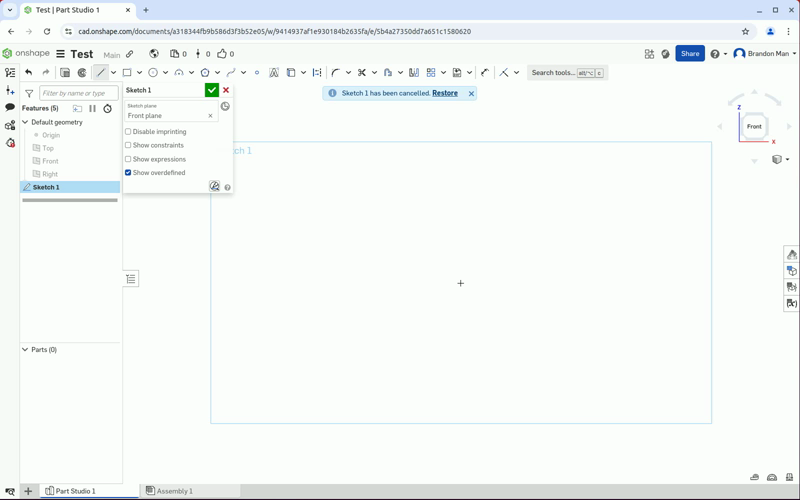
click(460, 282)
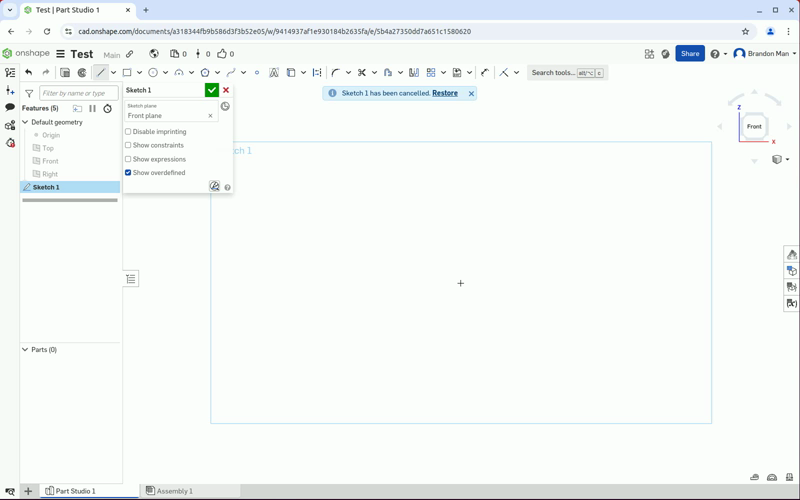
key_up(shift)
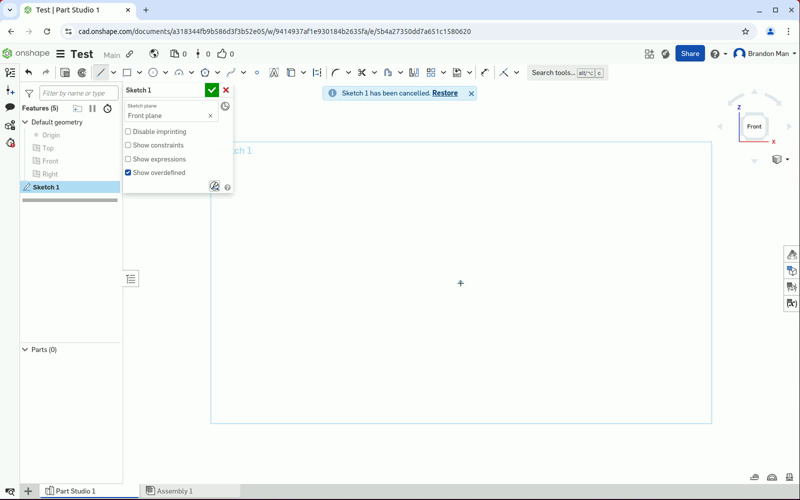
key_down(shift)
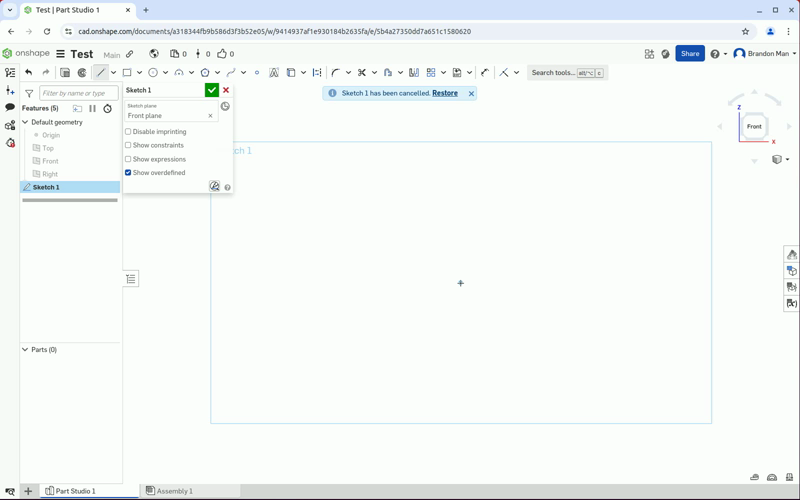
mouse_move(573, 282)
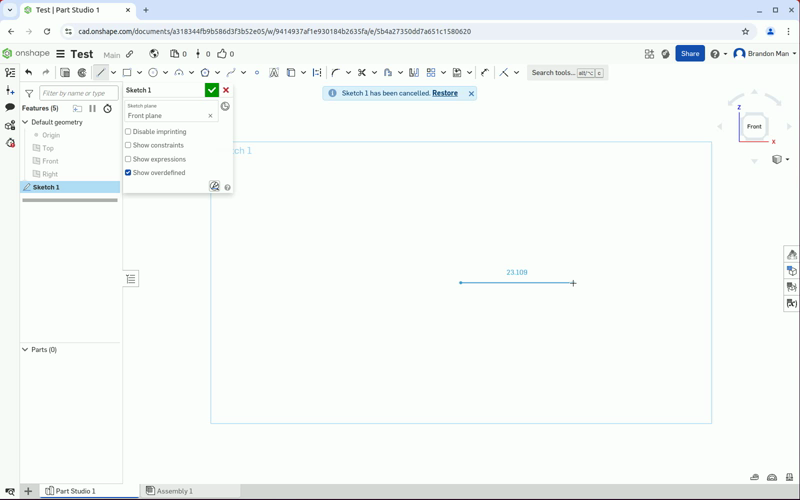
click(573, 282)
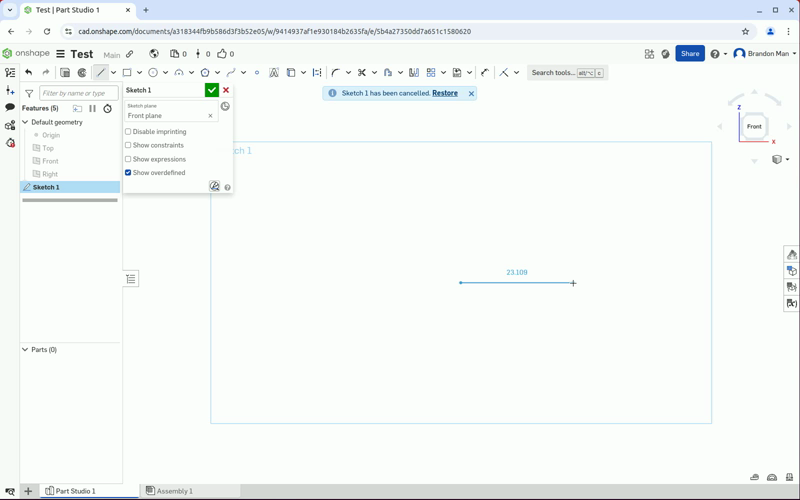
key_up(shift)
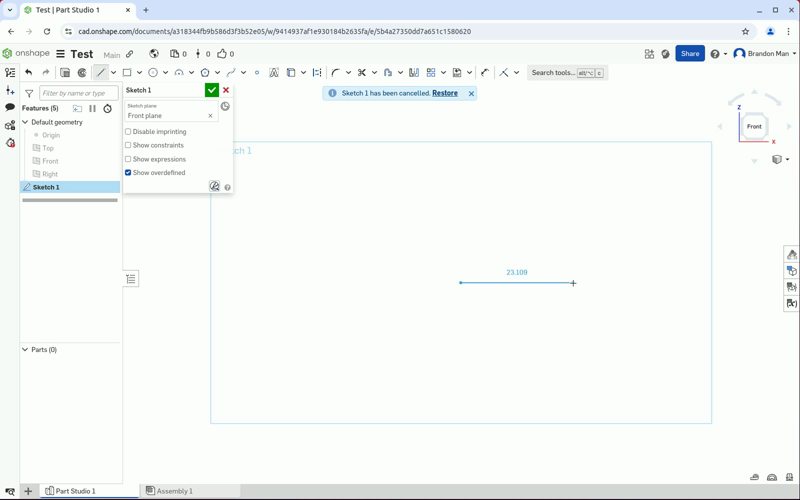
key_down(shift)
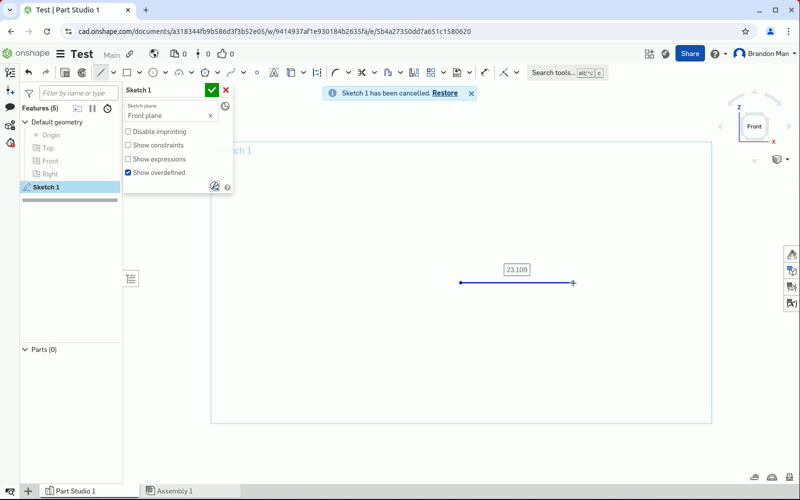
mouse_move(589, 282)
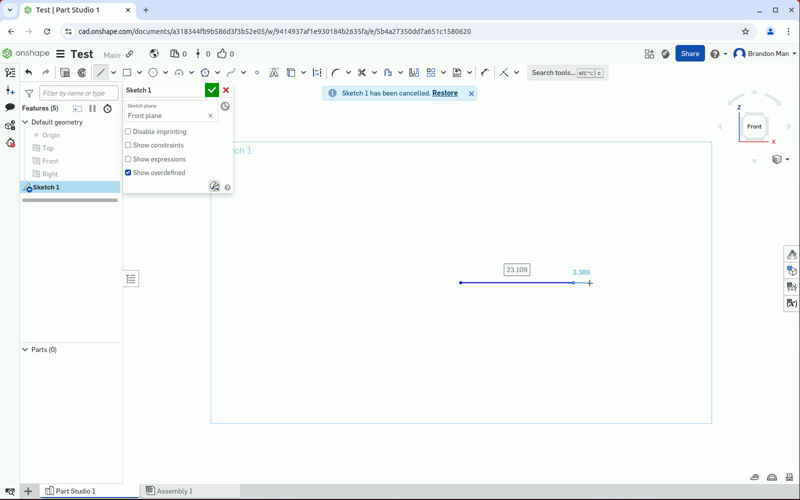
mouse_move(573, 258)
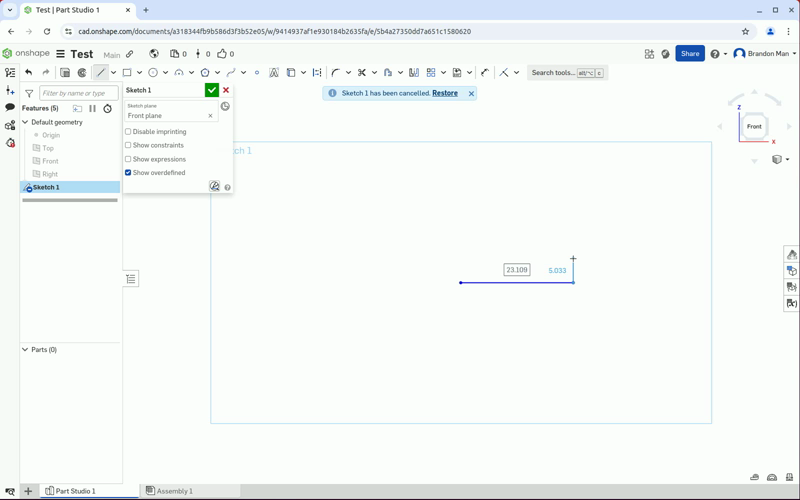
click(573, 258)
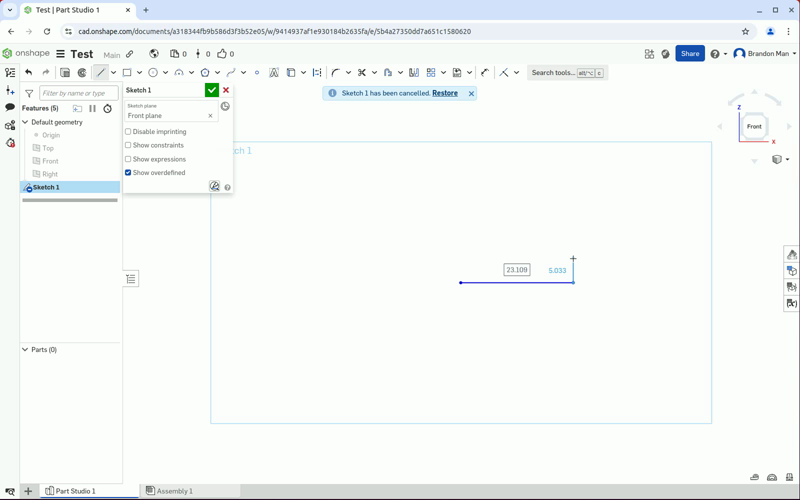
key_up(shift)
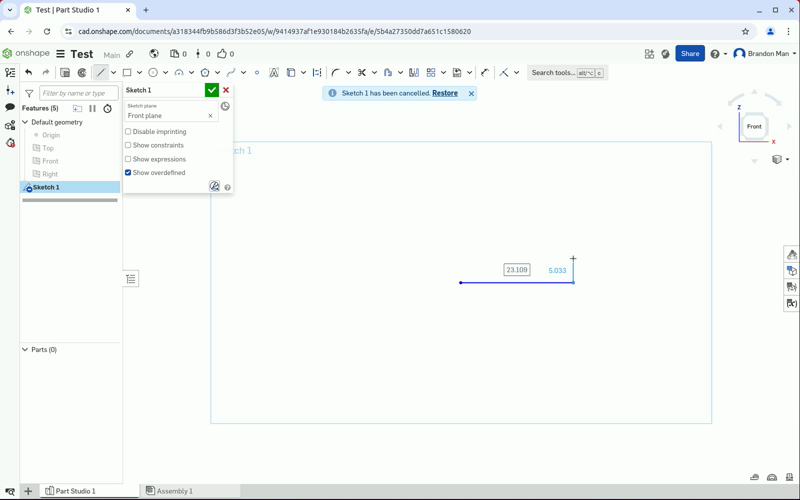
key_down(shift)
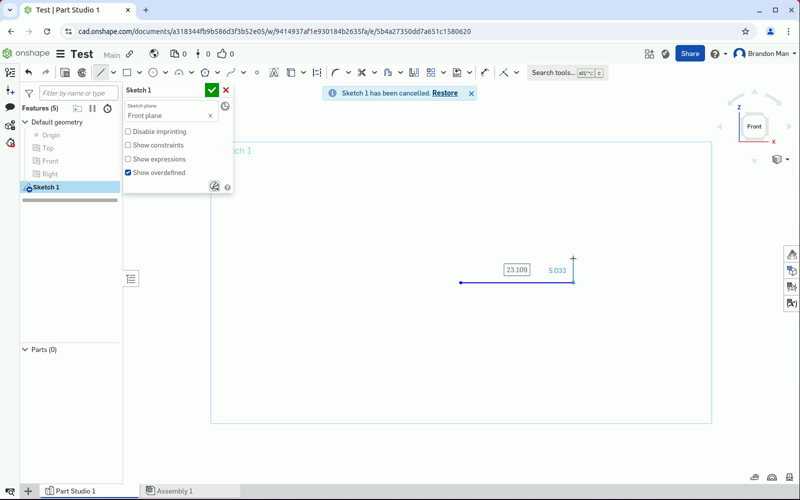
mouse_move(460, 258)
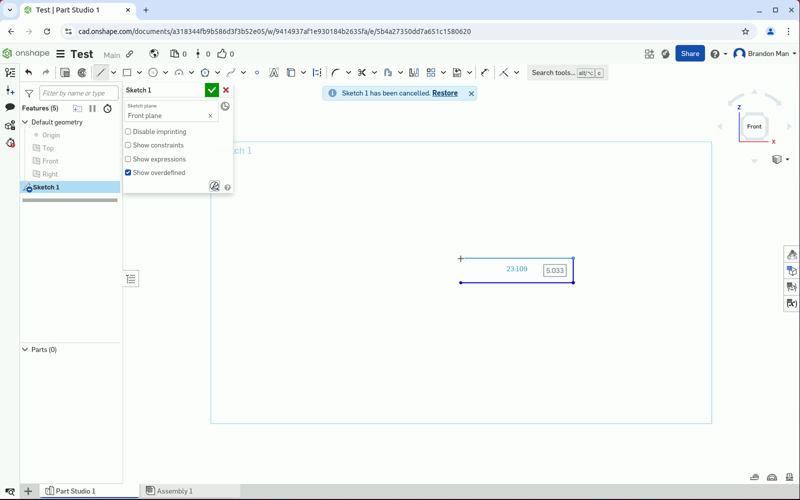
click(460, 258)
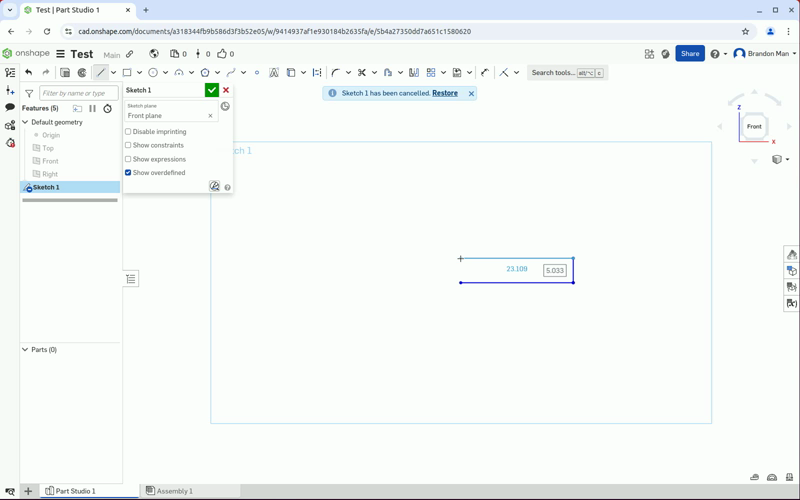
key_up(shift)
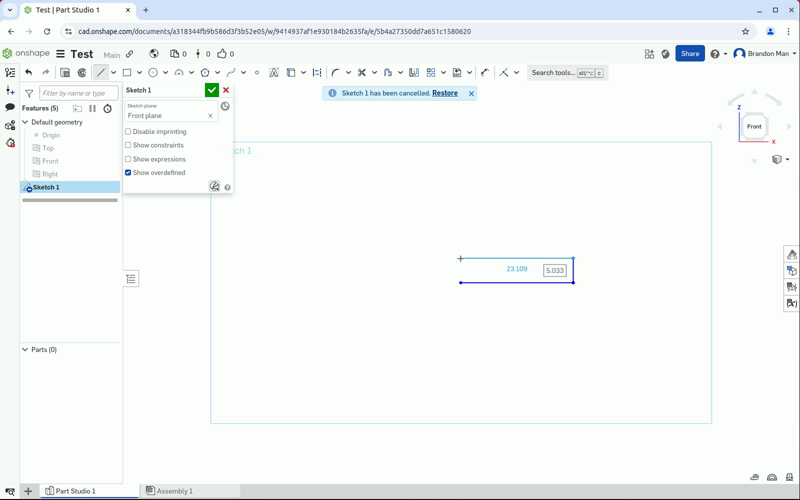
mouse_move(490, 258)
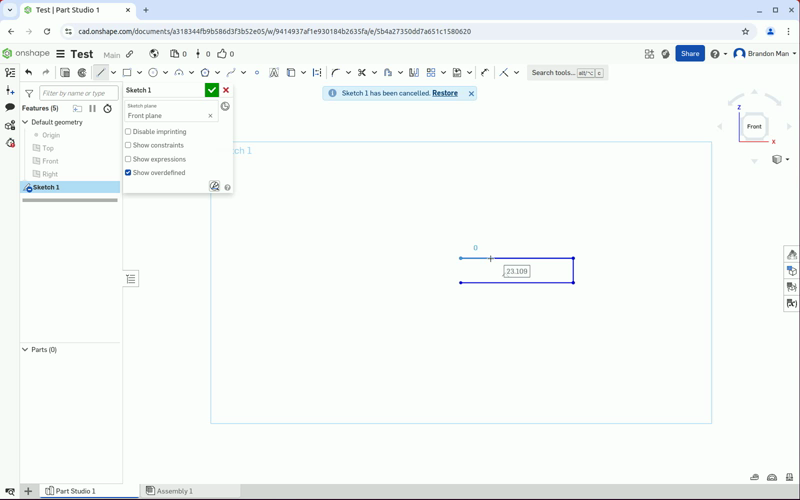
key_down(shift)
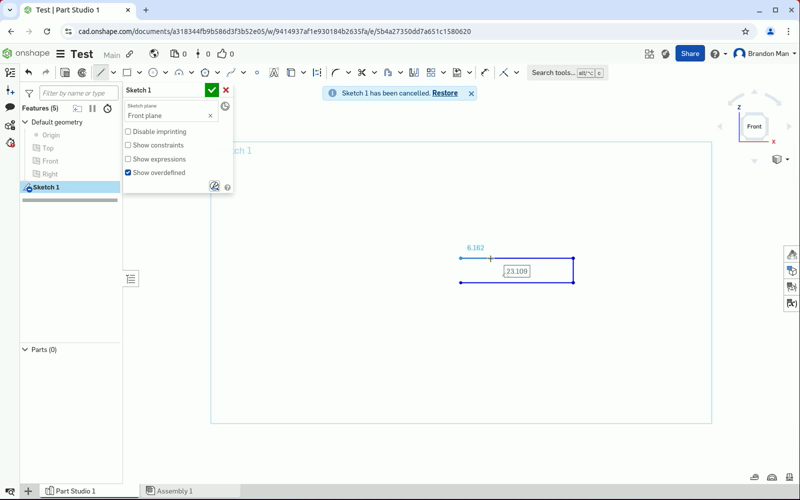
mouse_move(460, 282)
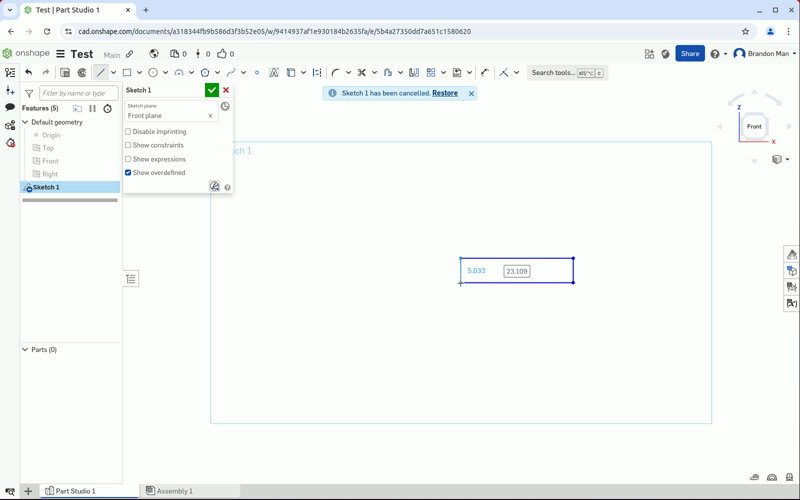
key_up(shift)
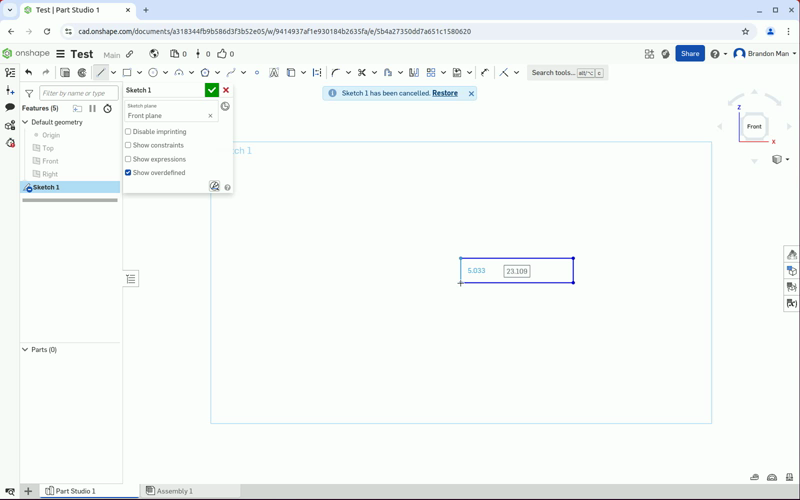
click(460, 282)
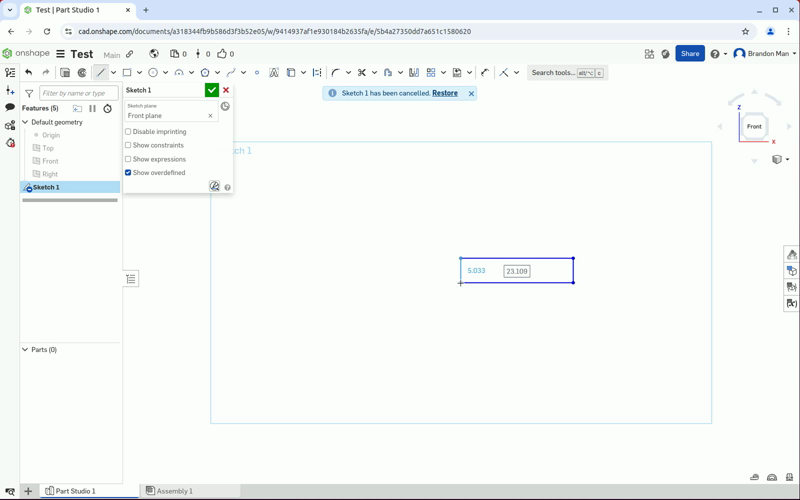
key(esc)
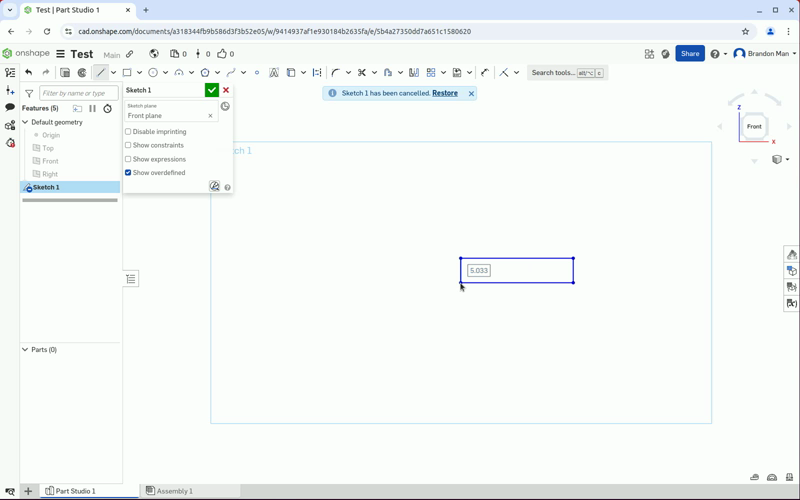
mouse_move(523, 263)
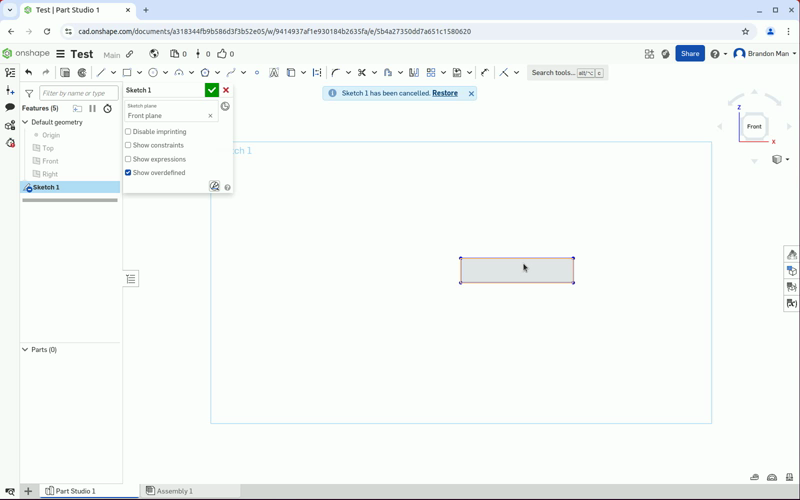
click(523, 263)
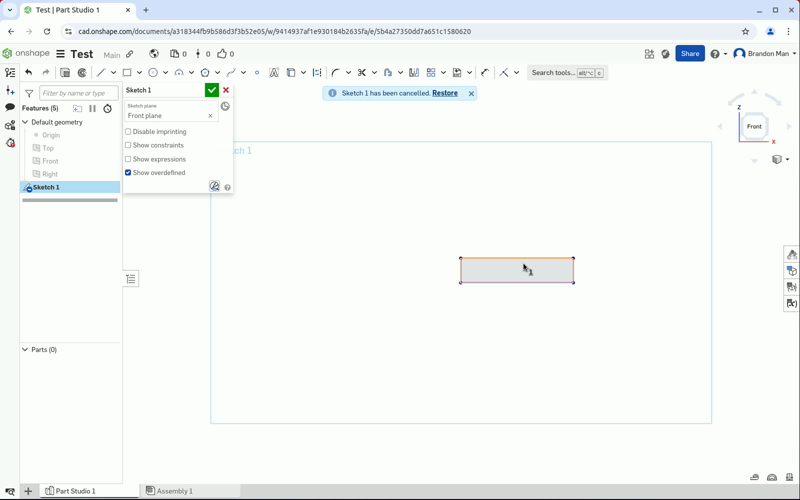
mouse_move(73, 352)
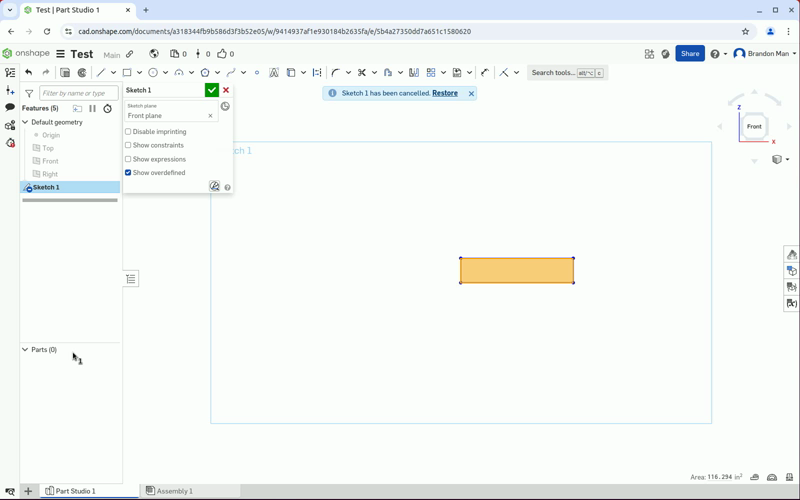
key(shift+y)
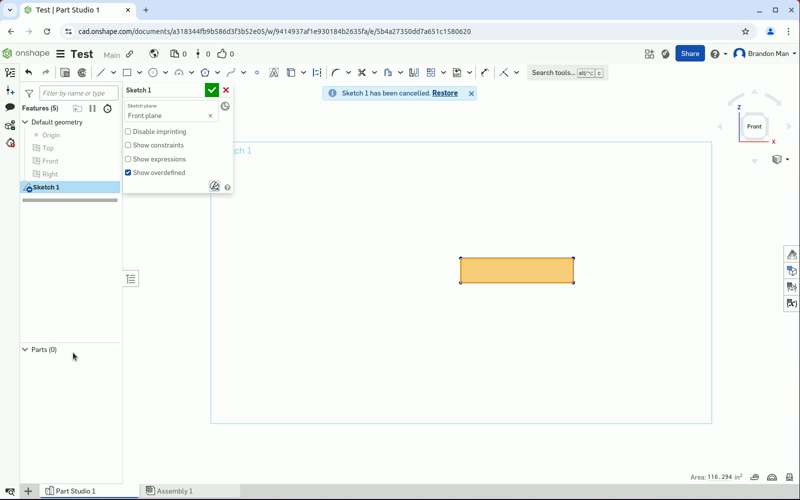
key(shift+e)
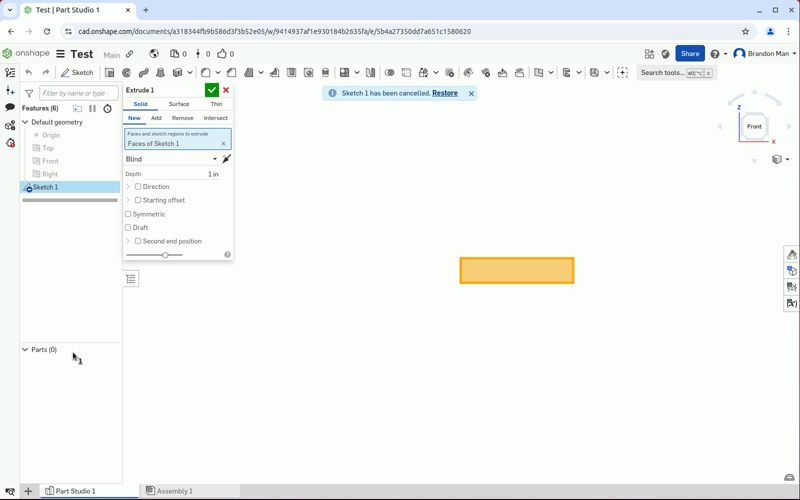
mouse_move(143, 106)
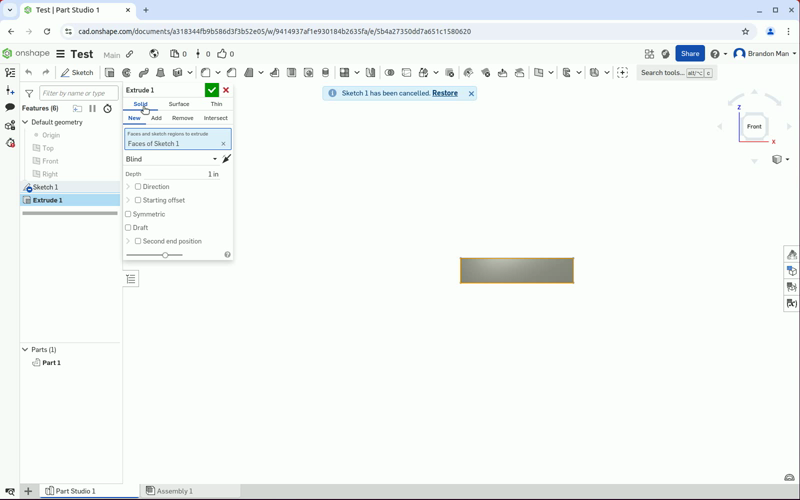
click(143, 106)
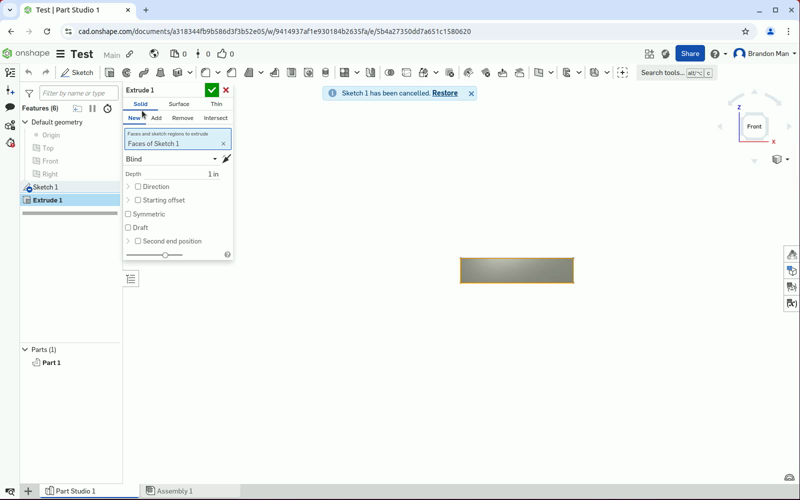
mouse_move(137, 120)
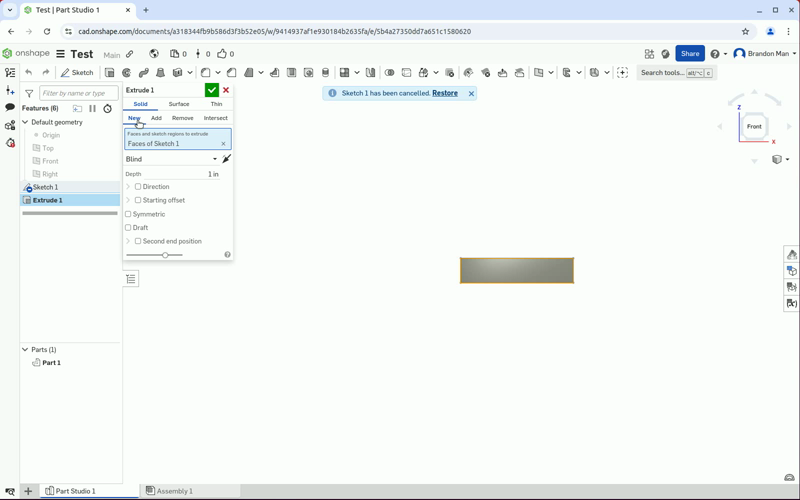
click(137, 120)
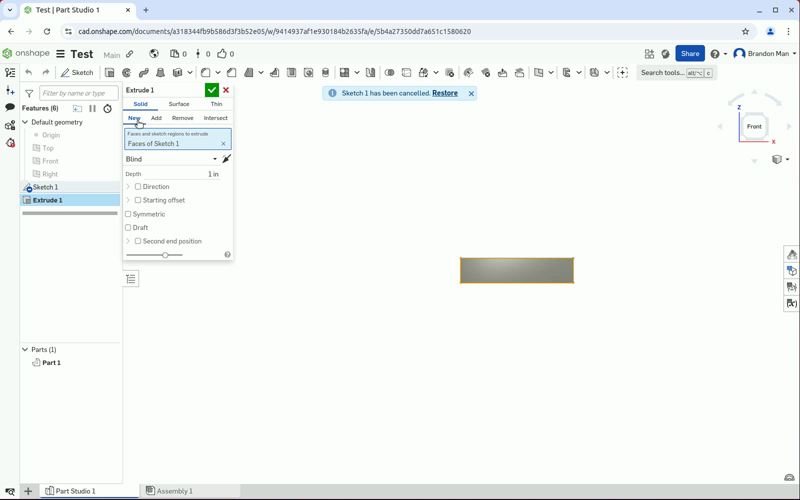
key(tab, 4)
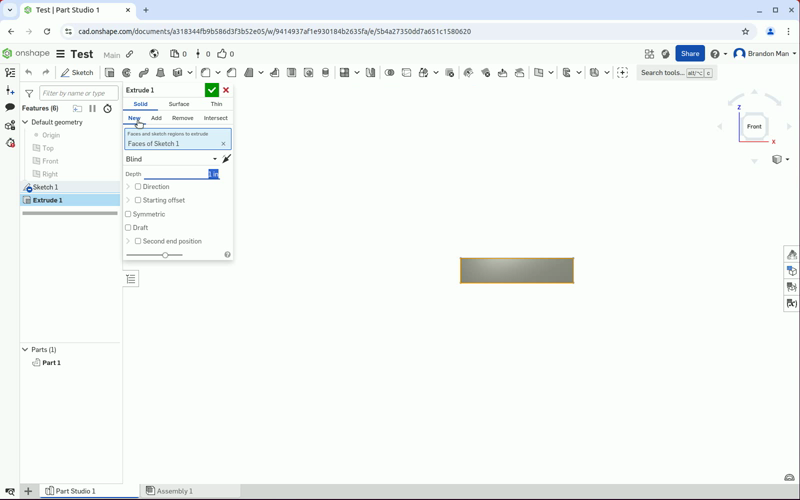
text(11.313)
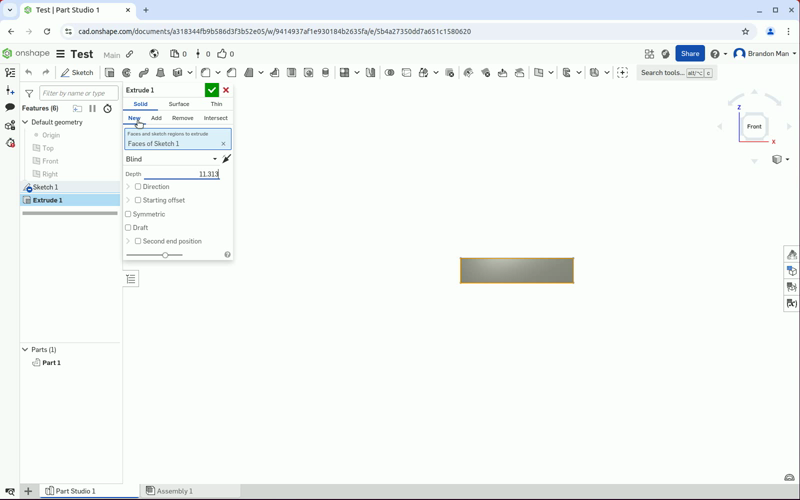
key(enter)
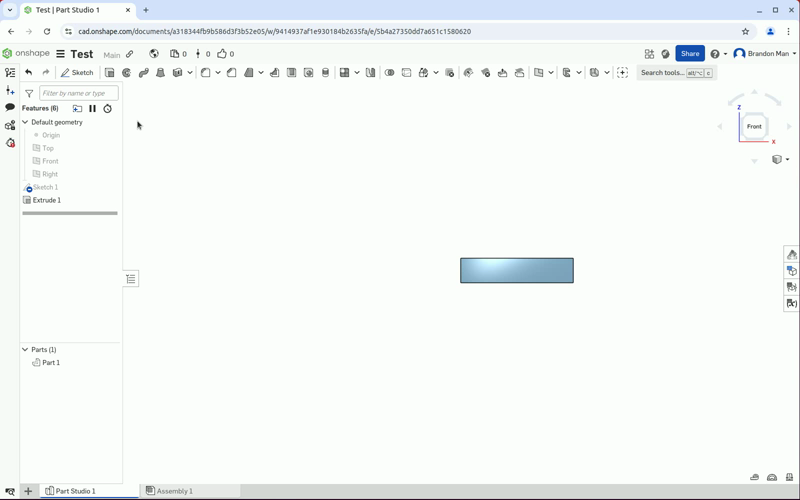
key(shift+h)
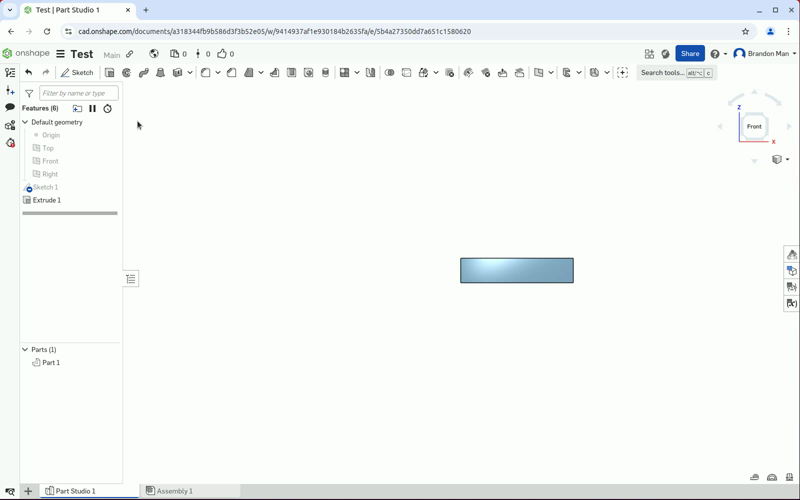
key(shift+h)
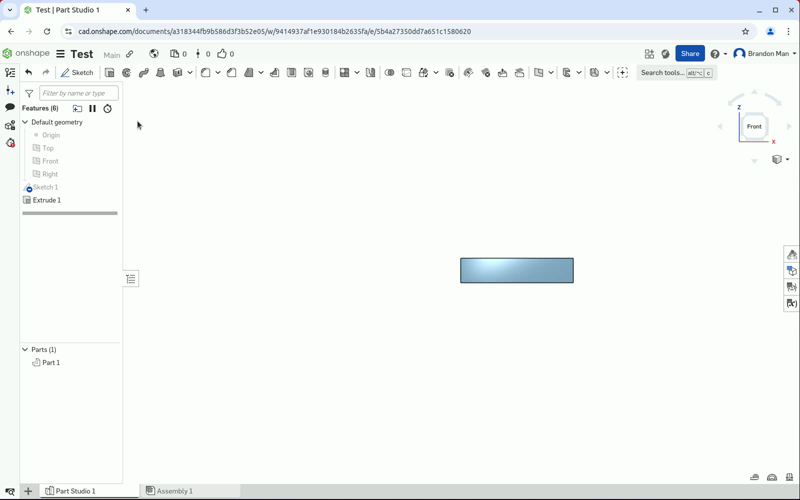
mouse_move(73, 189)
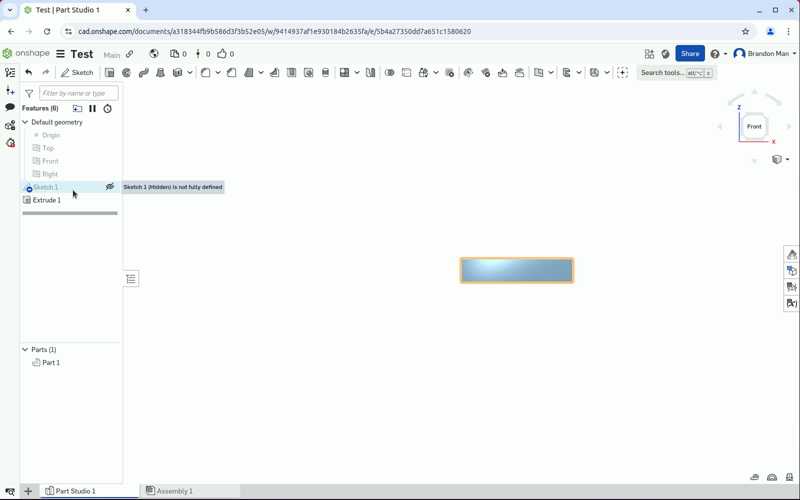
click(73, 189)
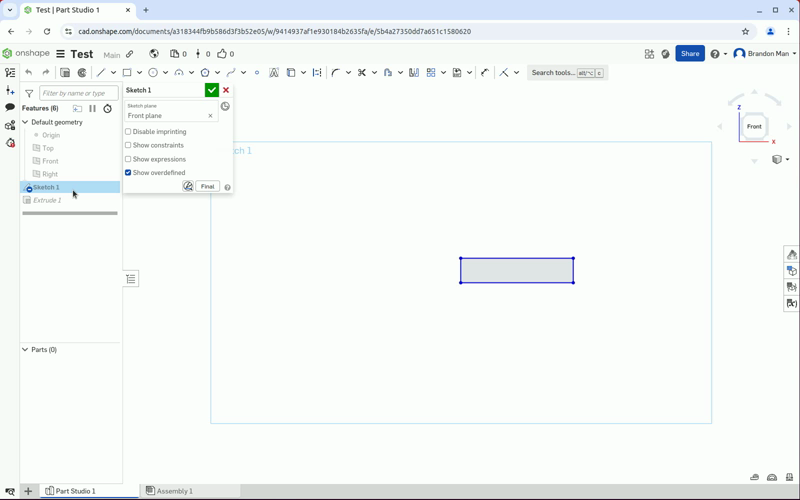
mouse_move(229, 92)
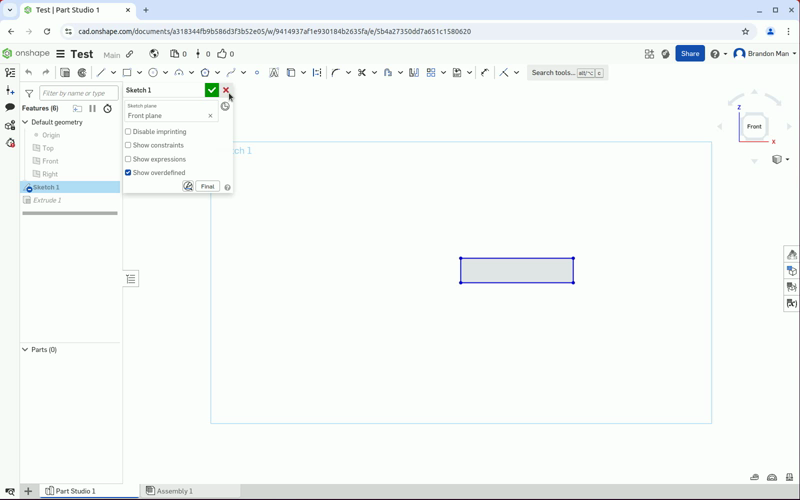
click(229, 92)
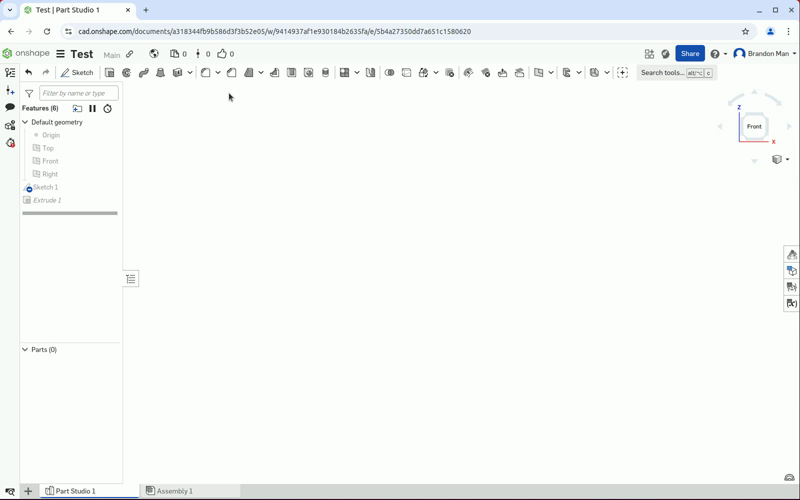
mouse_move(73, 352)
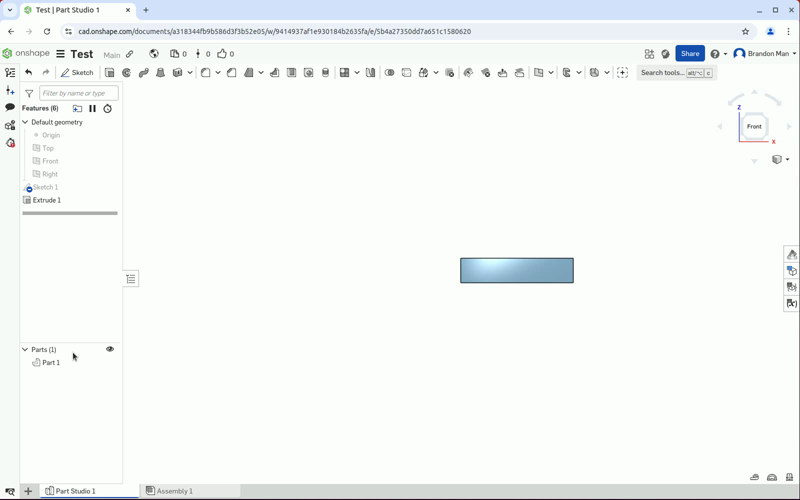
key(y)
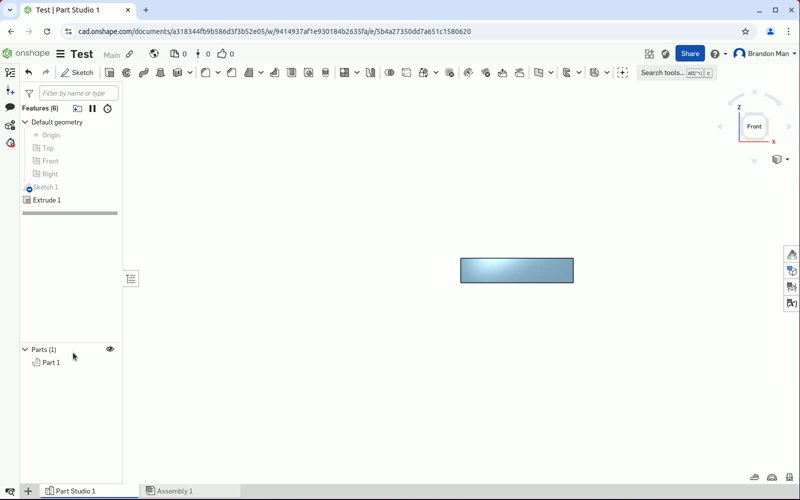
key(shift+p)
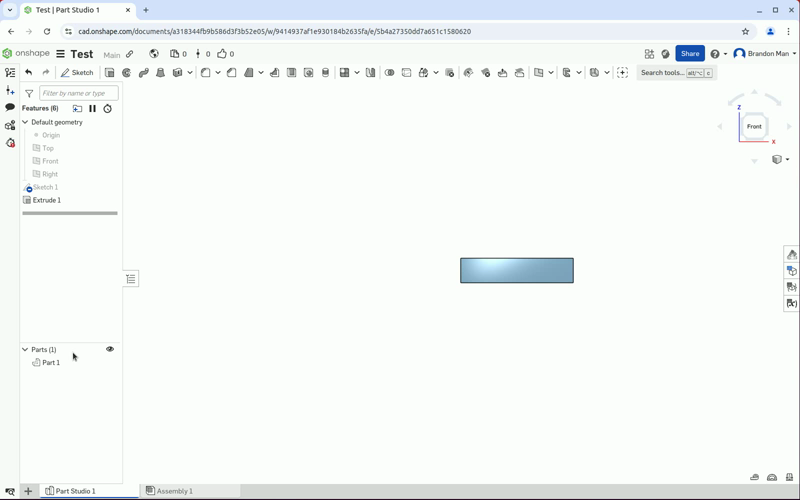
key(space)
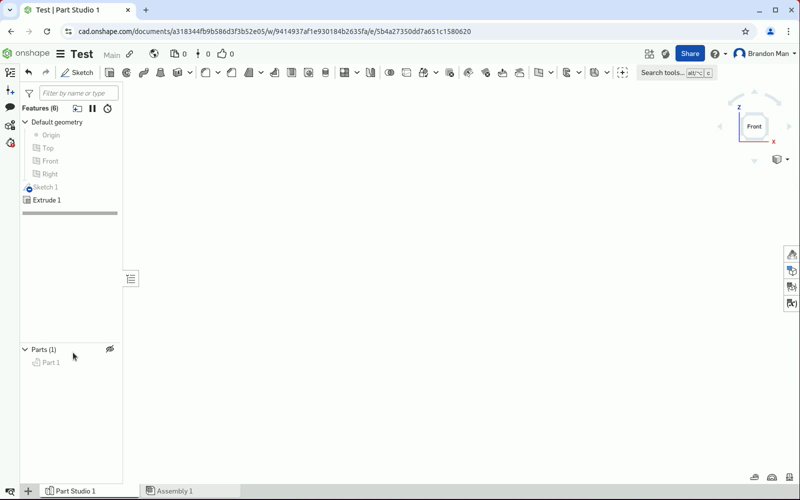
key_down(shift)
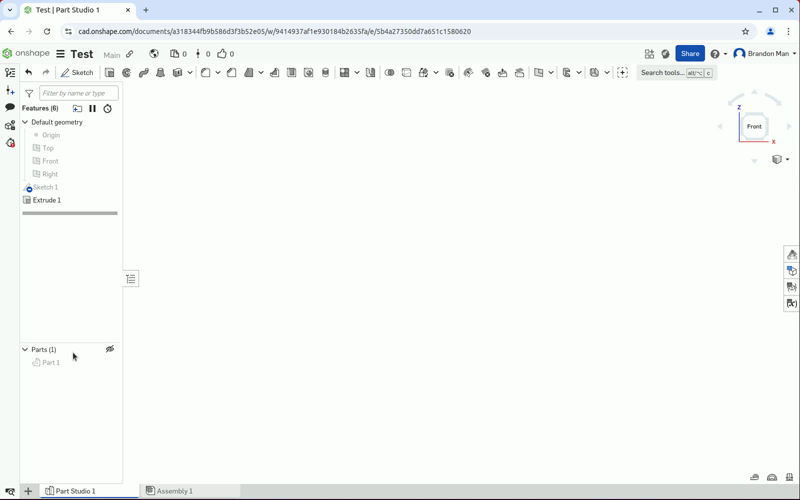
key(down)
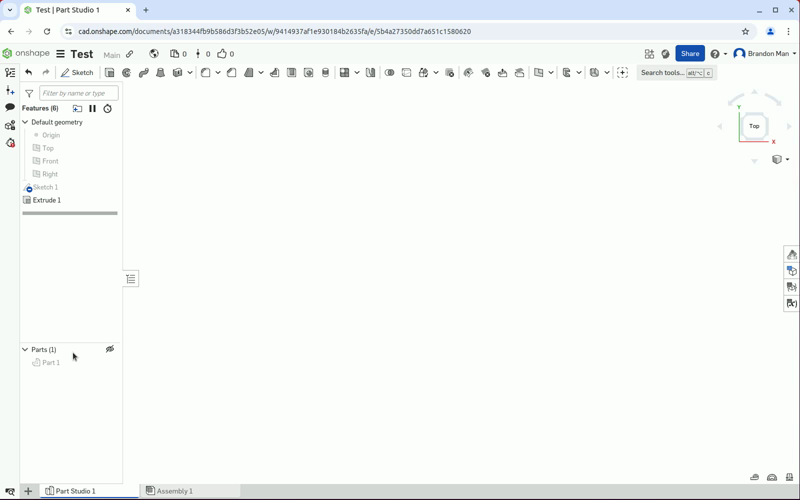
key_up(shift)
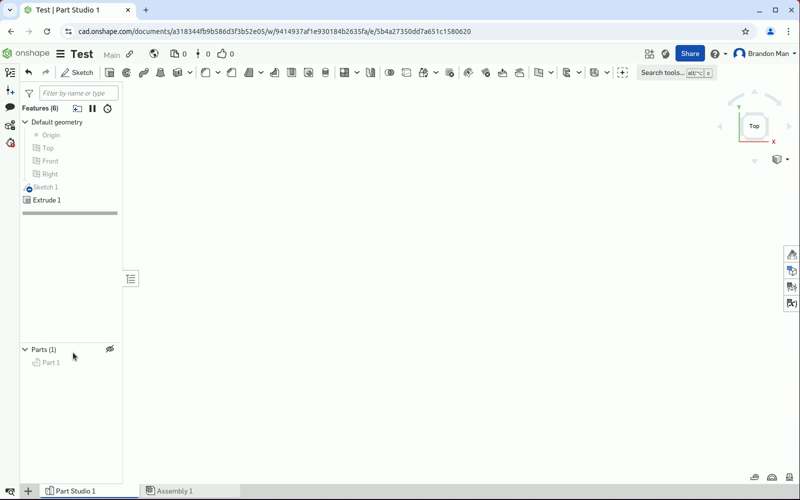
mouse_move(73, 352)
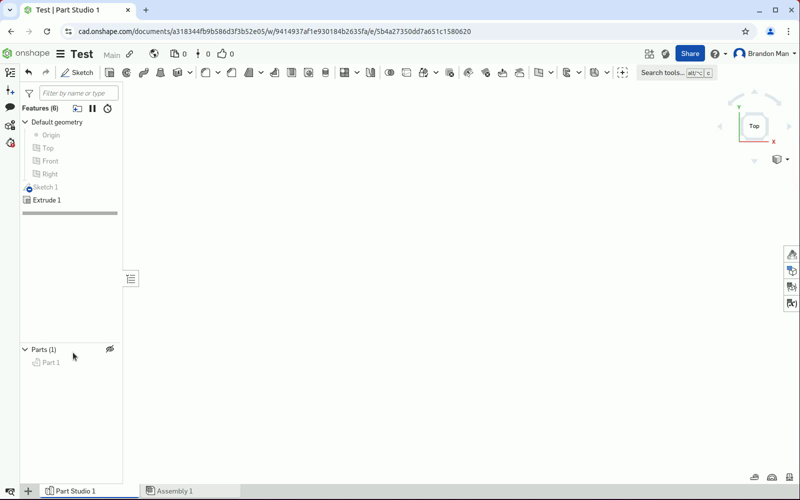
key(shift+y)
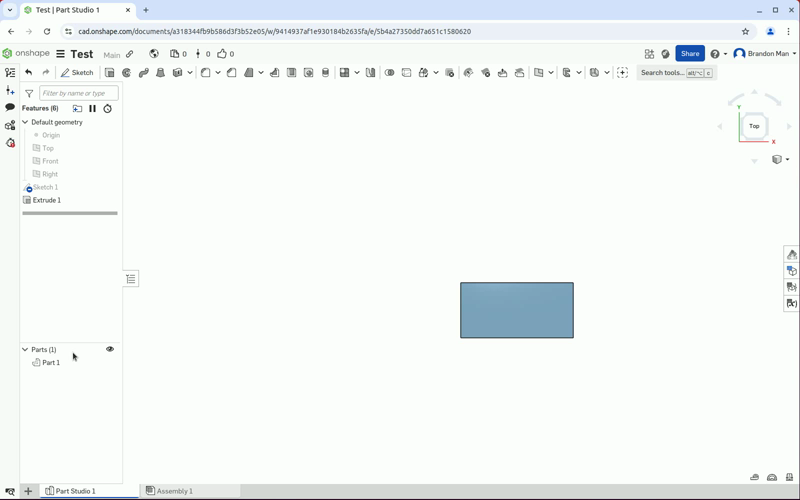
mouse_move(541, 75)
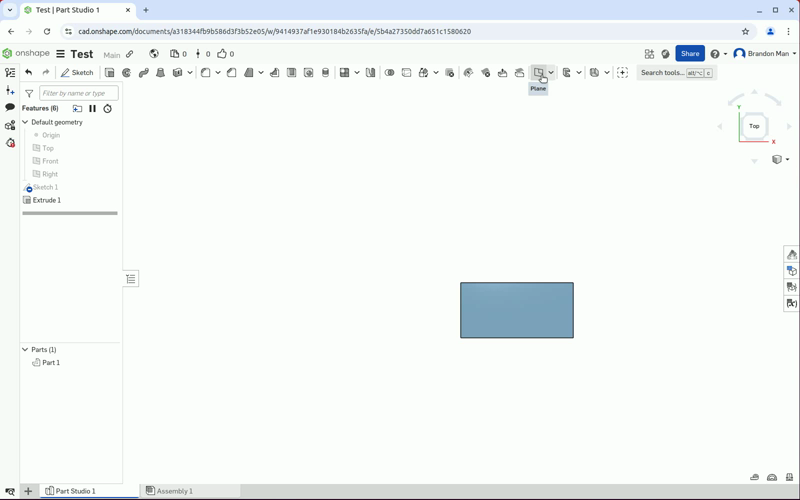
click(541, 75)
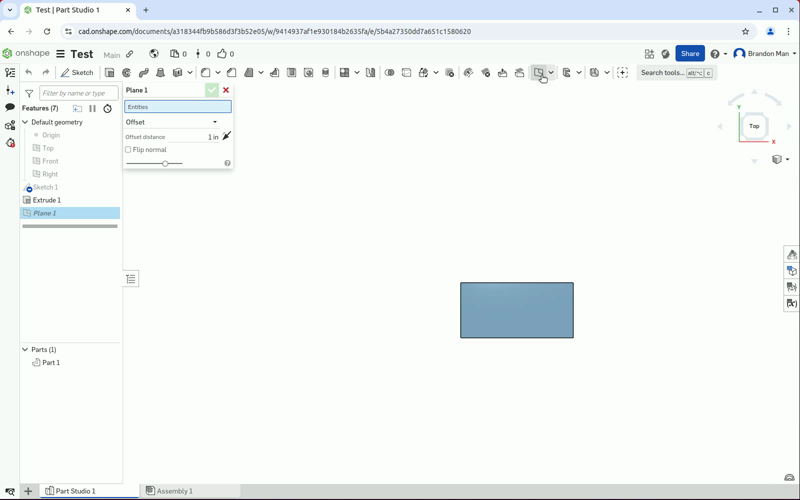
mouse_move(73, 150)
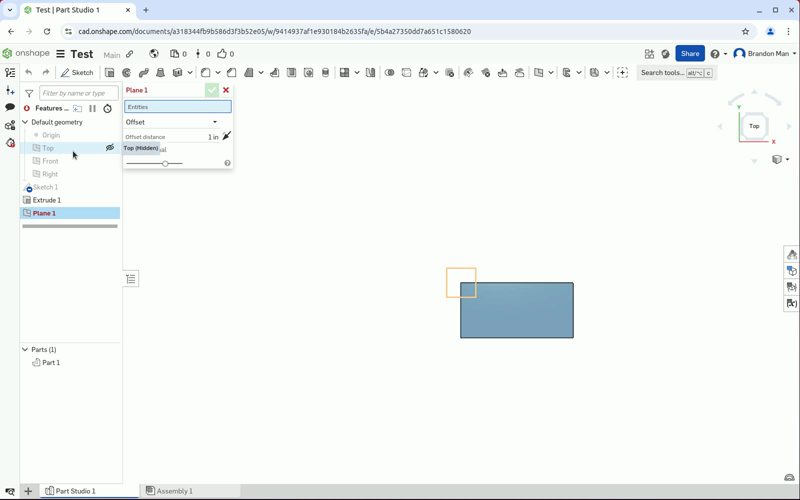
click(73, 150)
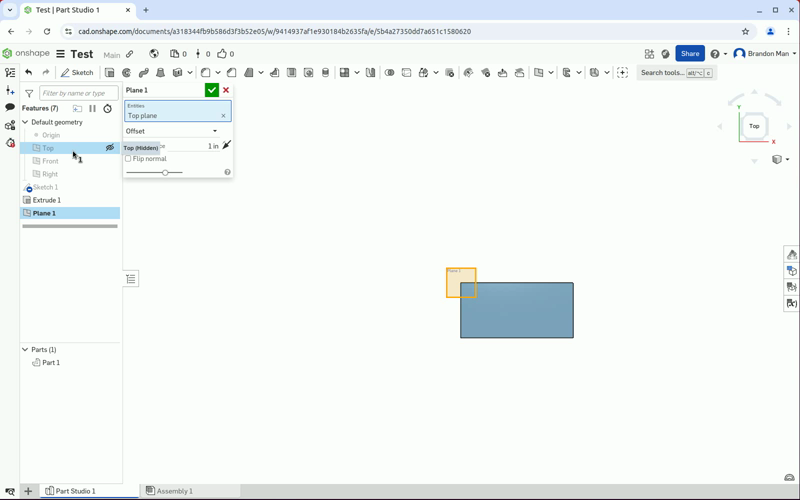
key(tab, 2)
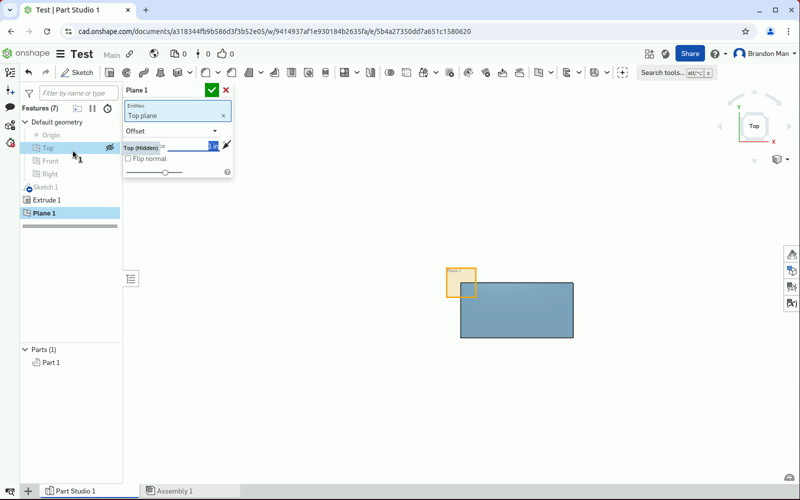
text(5.053)
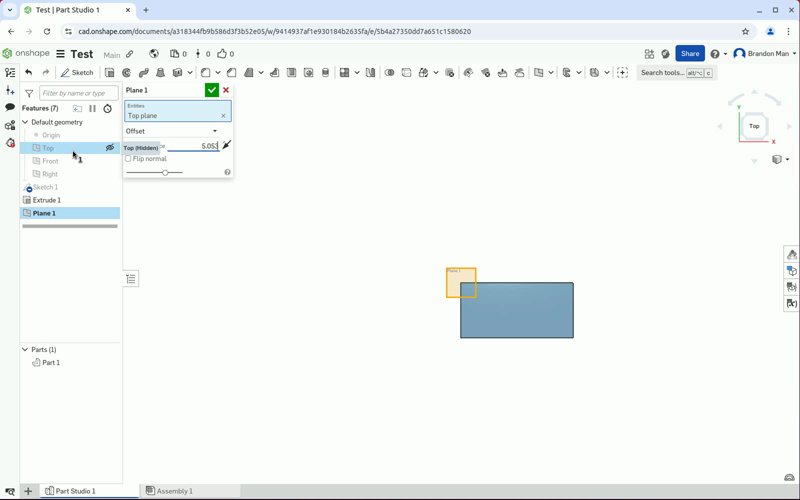
key(enter, 2)
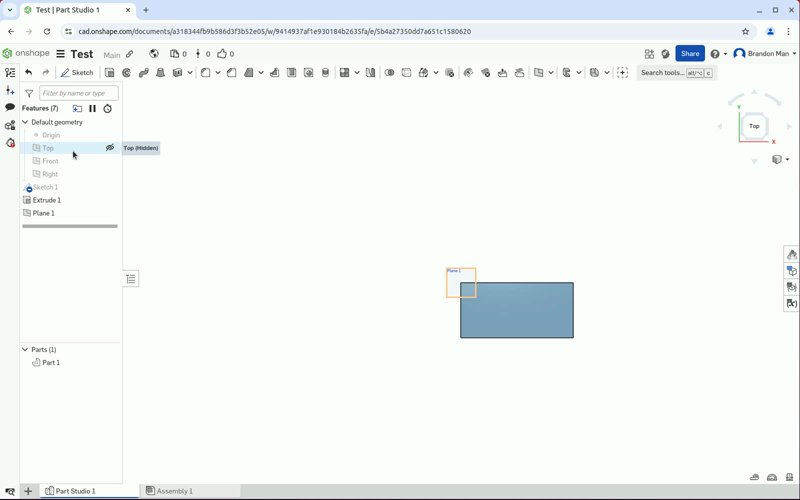
key(shift+s)
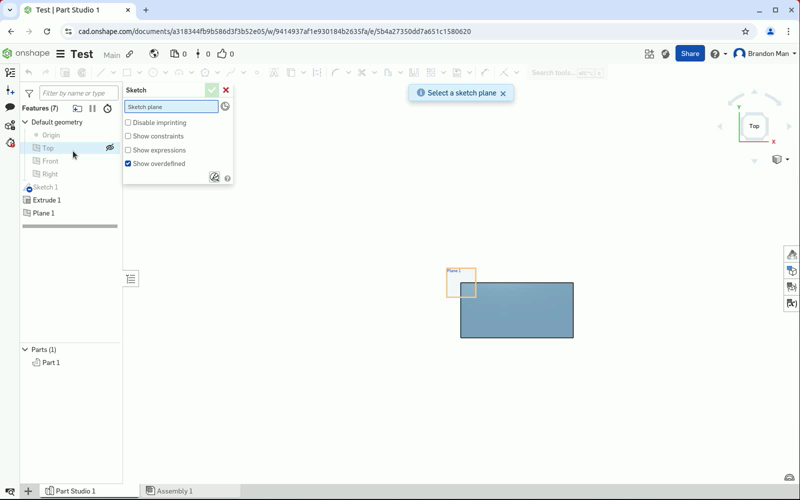
mouse_move(73, 215)
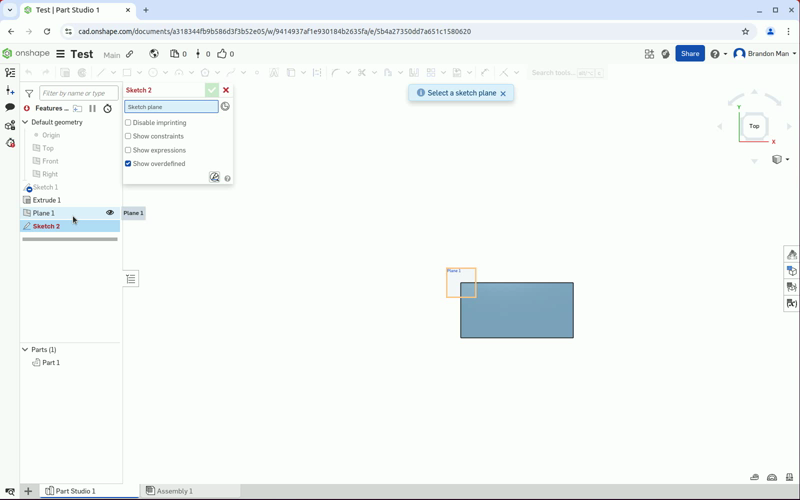
click(73, 215)
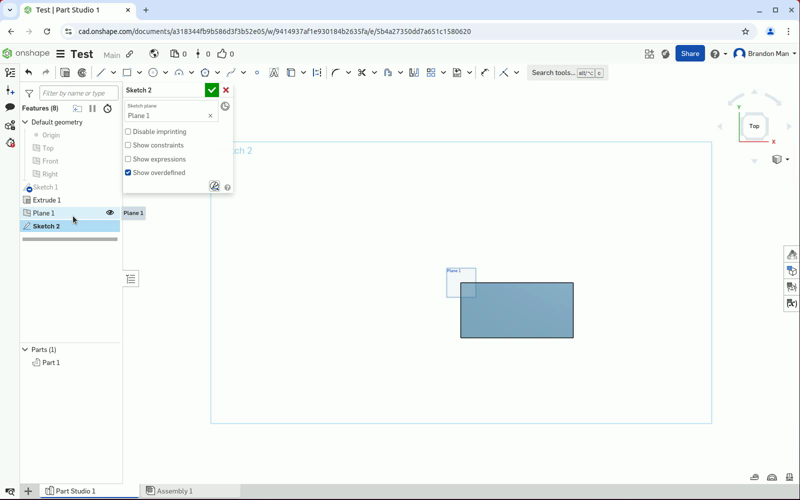
mouse_move(73, 352)
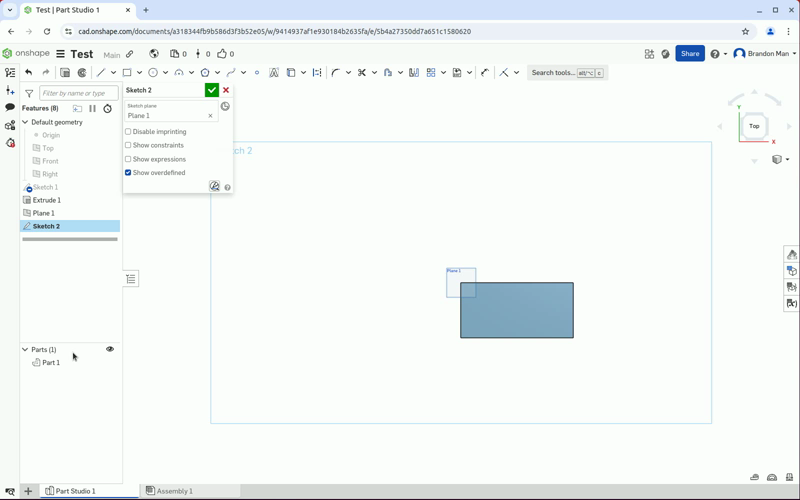
key(y)
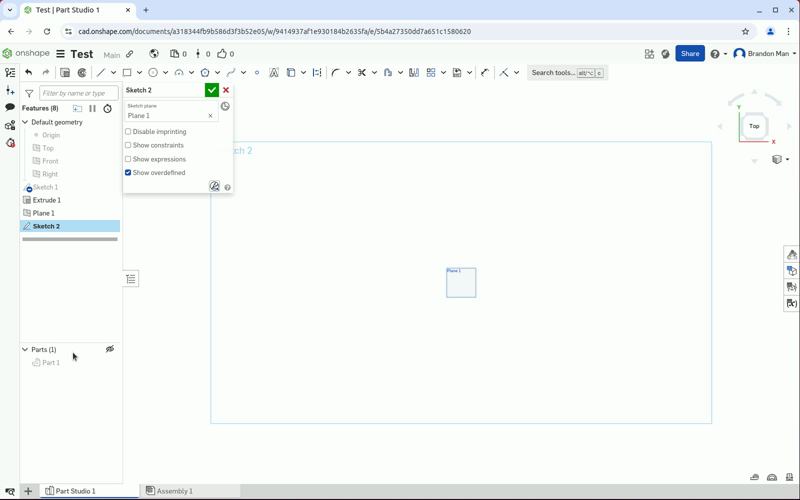
key(l)
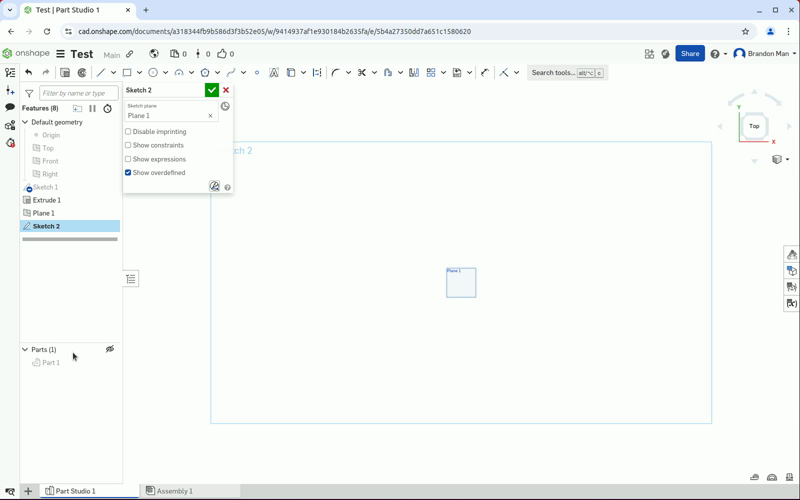
key_down(shift)
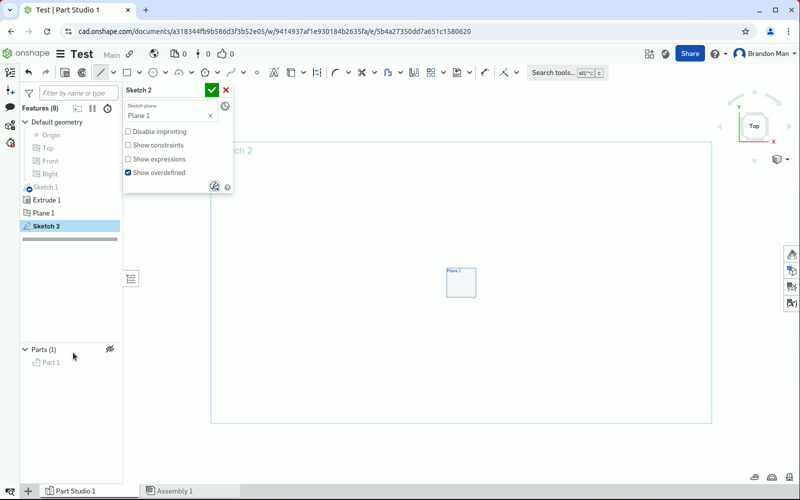
mouse_move(489, 293)
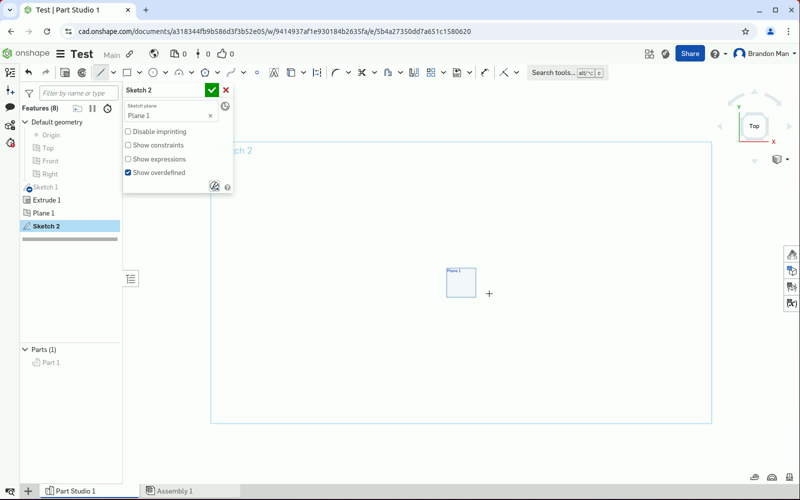
click(489, 293)
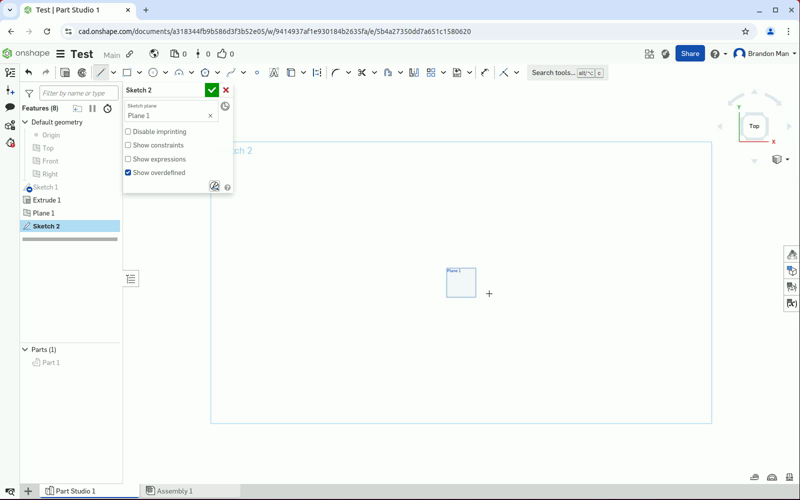
key_up(shift)
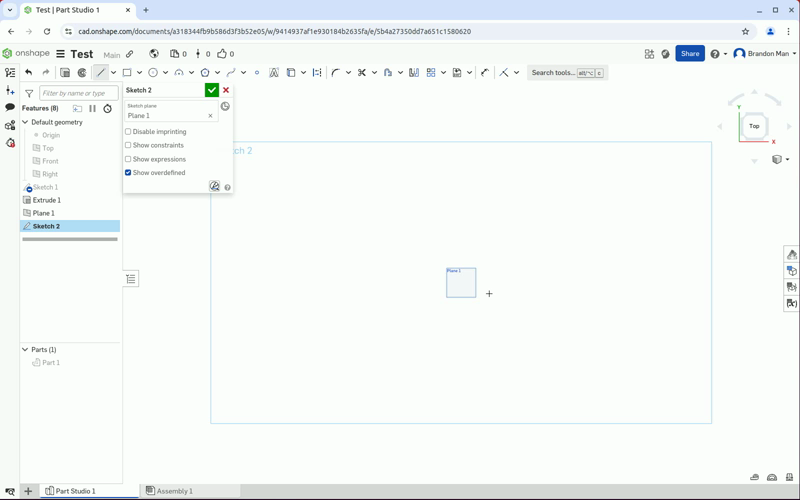
key_down(shift)
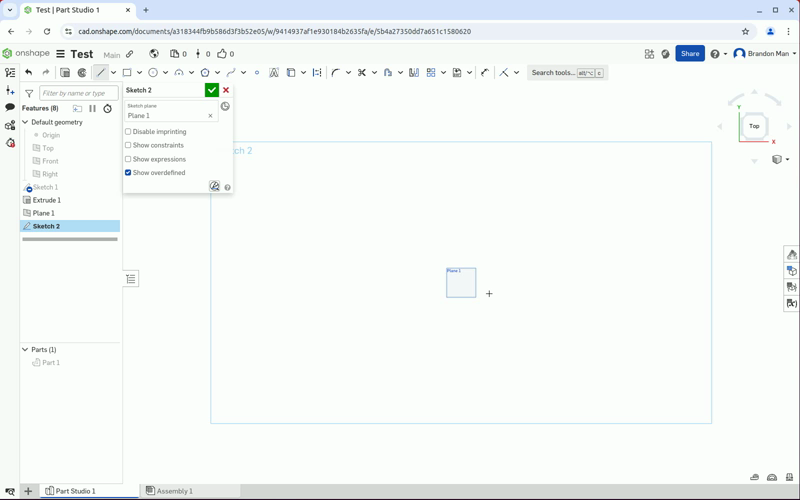
mouse_move(519, 293)
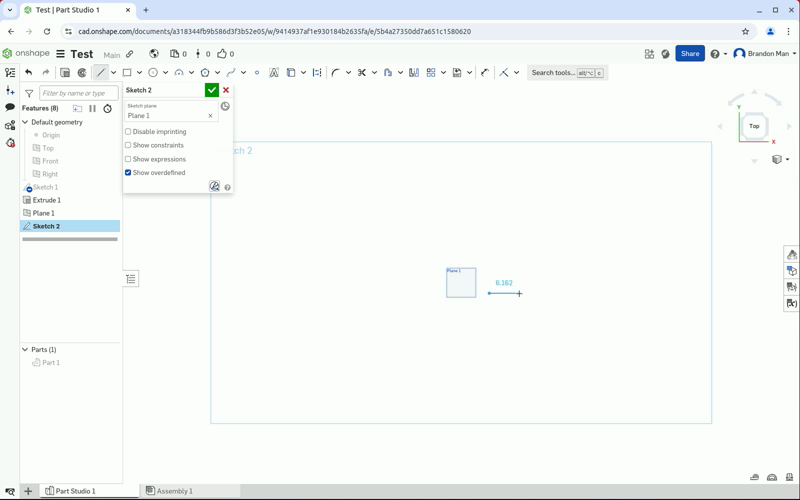
mouse_move(503, 293)
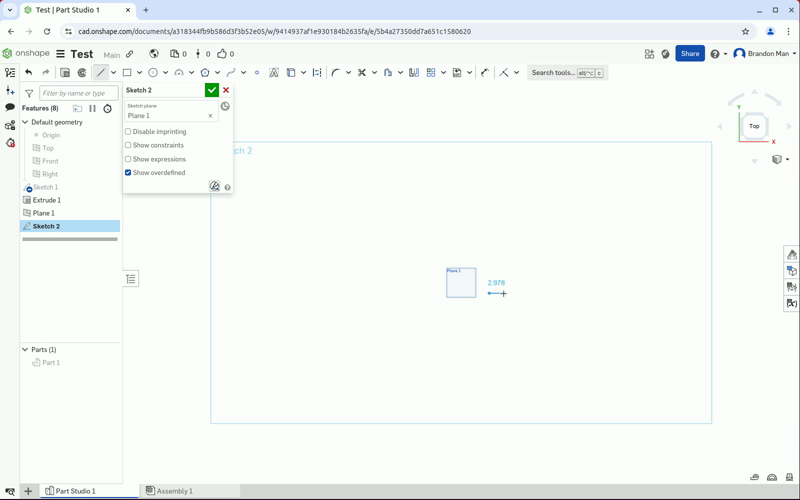
click(503, 293)
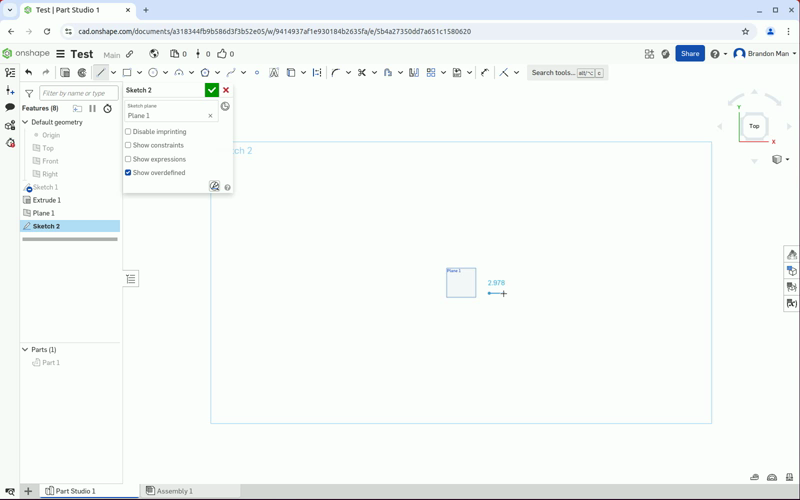
key_up(shift)
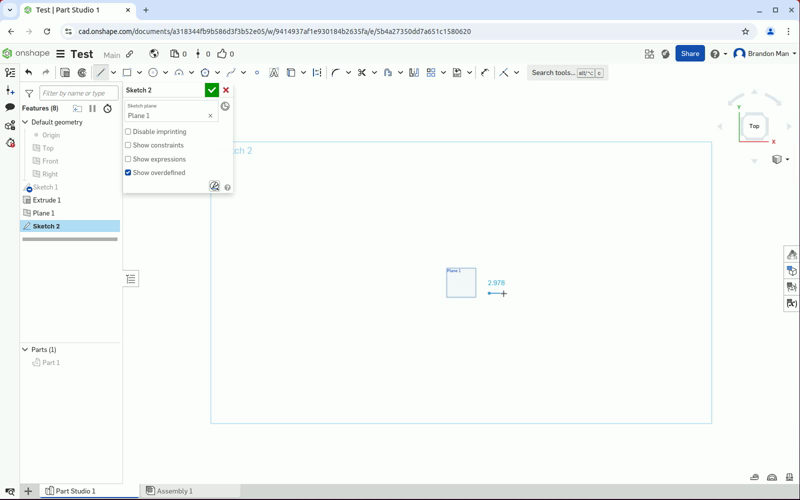
key_down(shift)
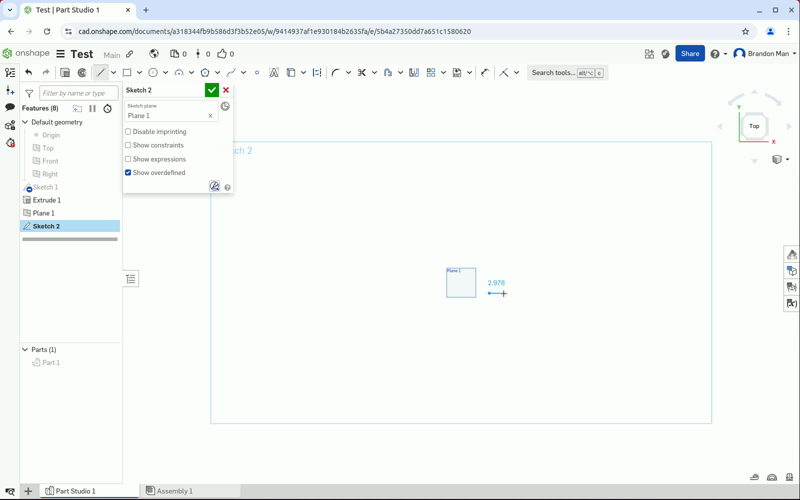
mouse_move(533, 293)
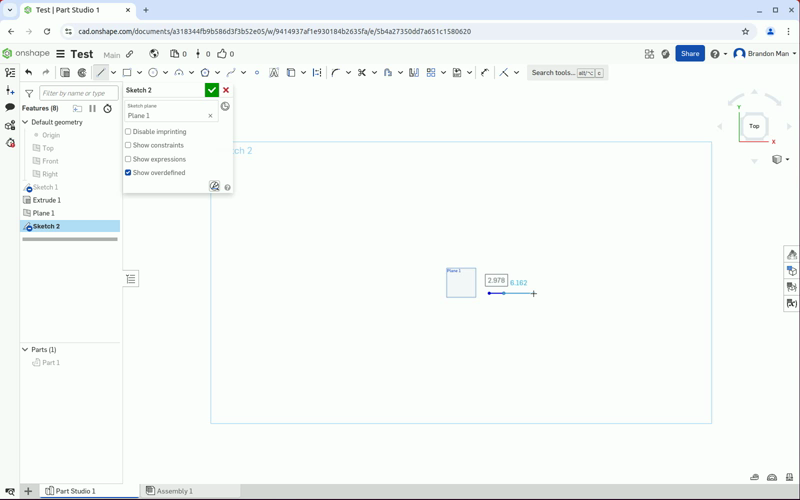
mouse_move(530, 293)
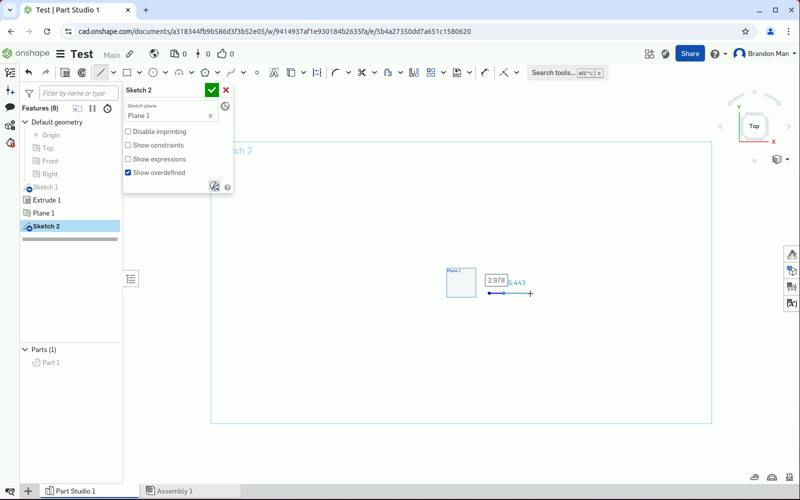
click(530, 293)
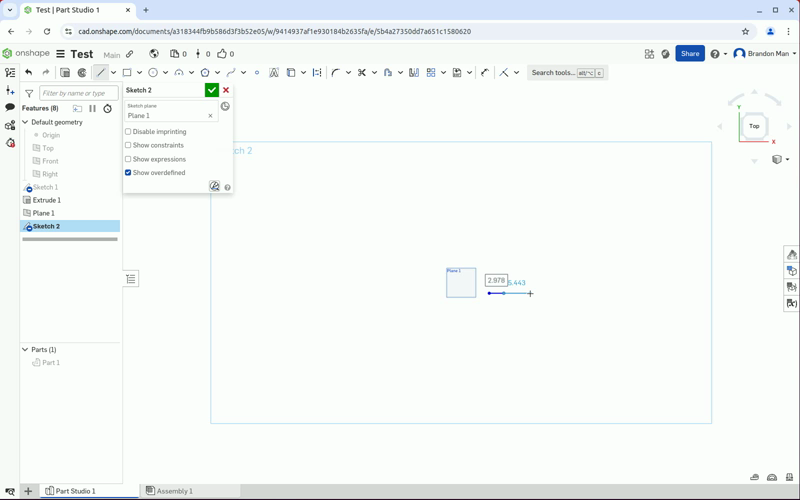
key_up(shift)
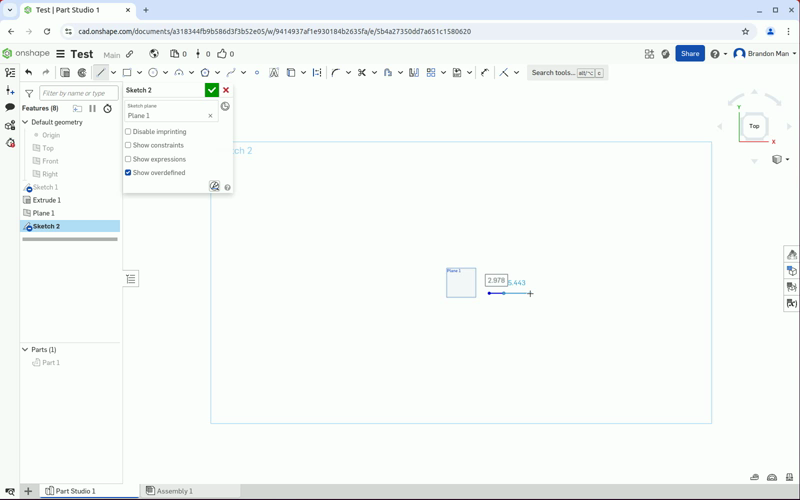
key_down(shift)
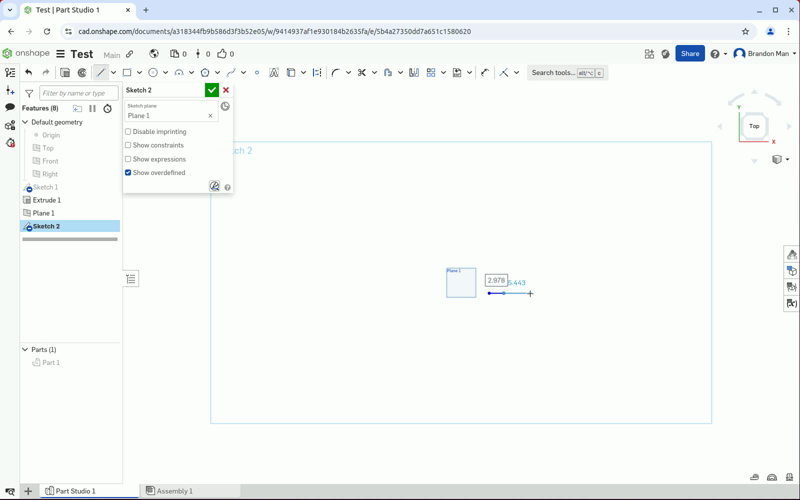
mouse_move(560, 293)
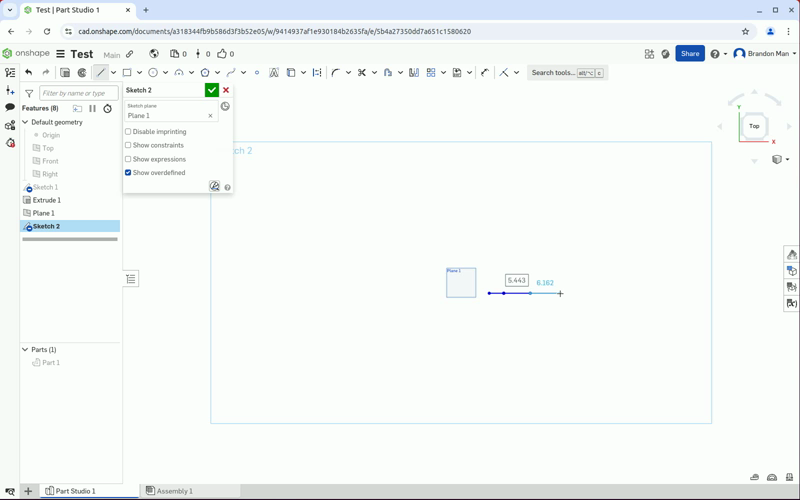
mouse_move(544, 293)
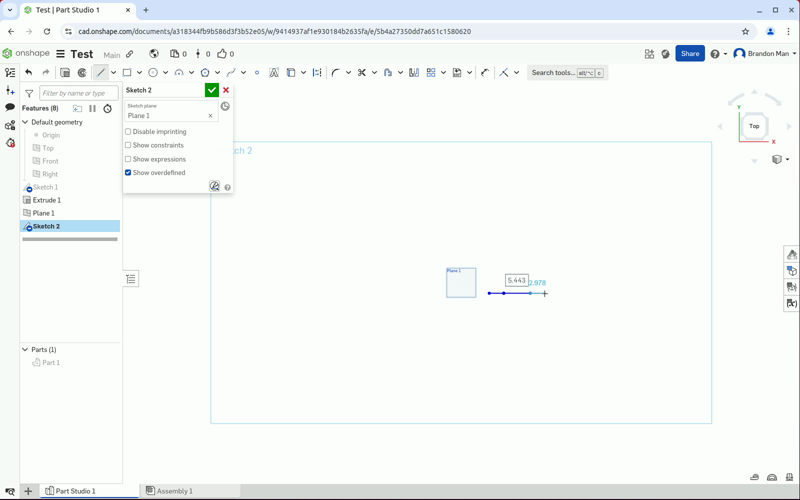
click(544, 293)
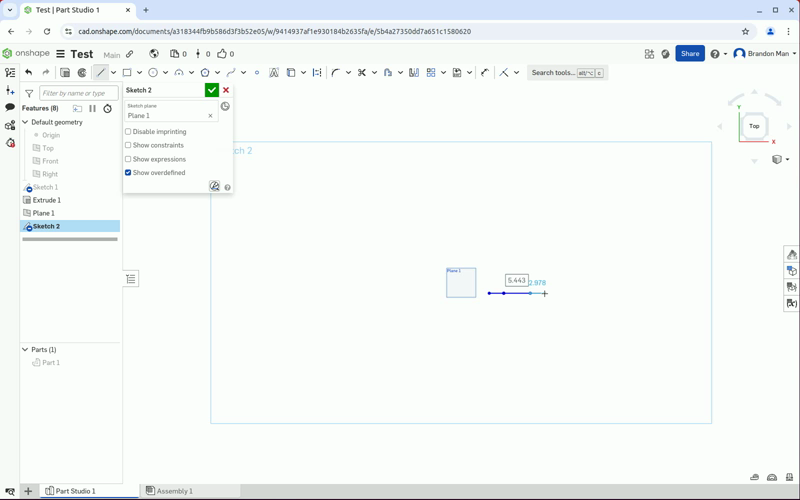
key_up(shift)
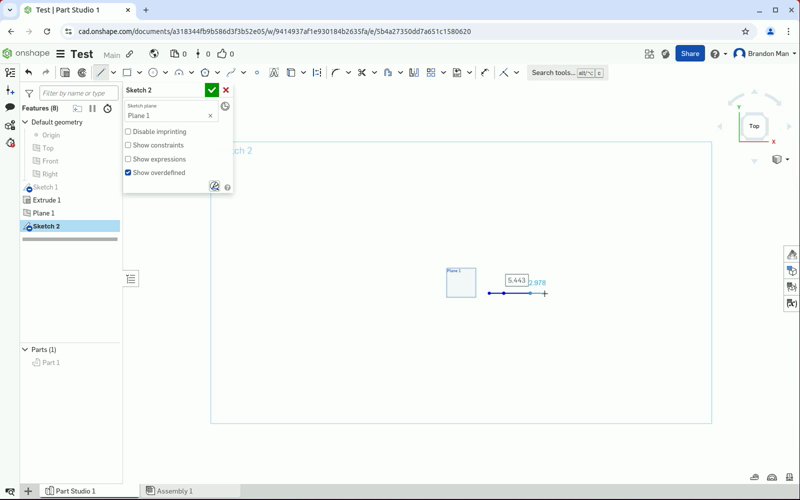
key_down(shift)
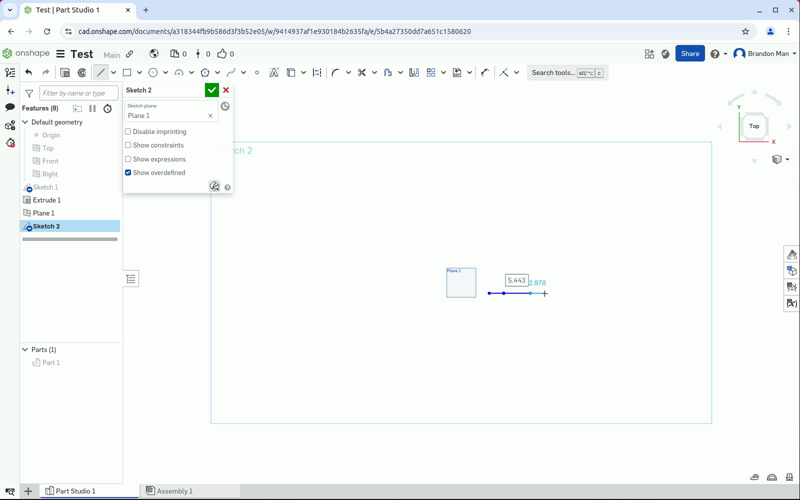
mouse_move(574, 293)
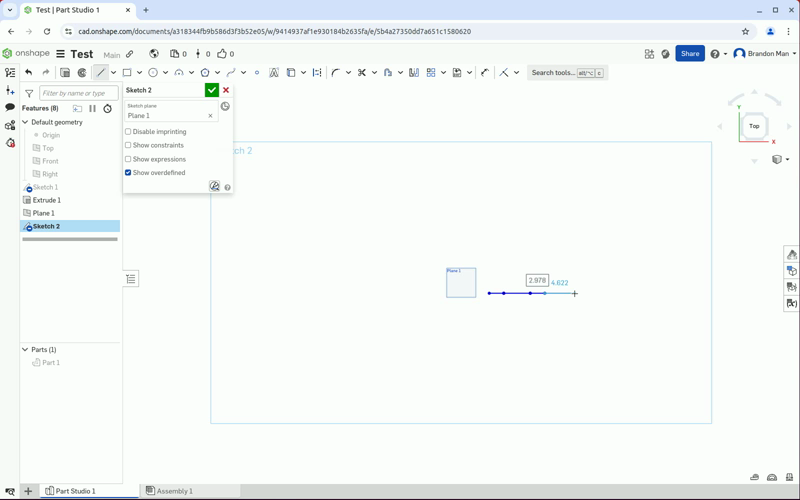
mouse_move(544, 282)
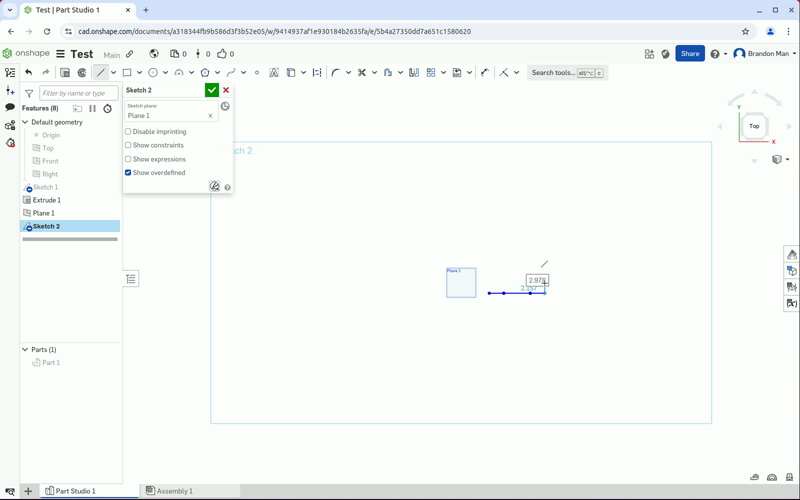
click(544, 282)
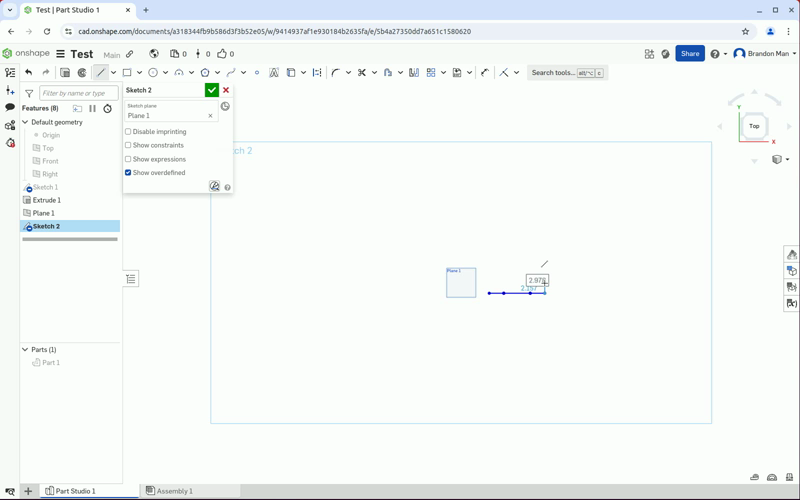
key_up(shift)
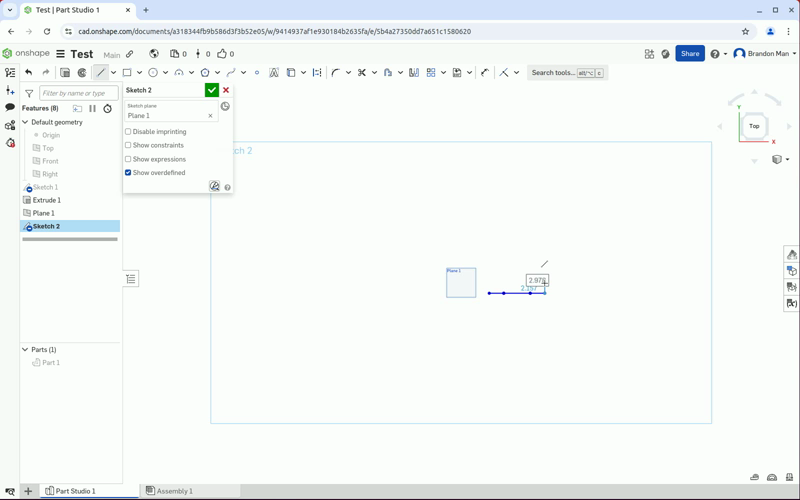
key_down(shift)
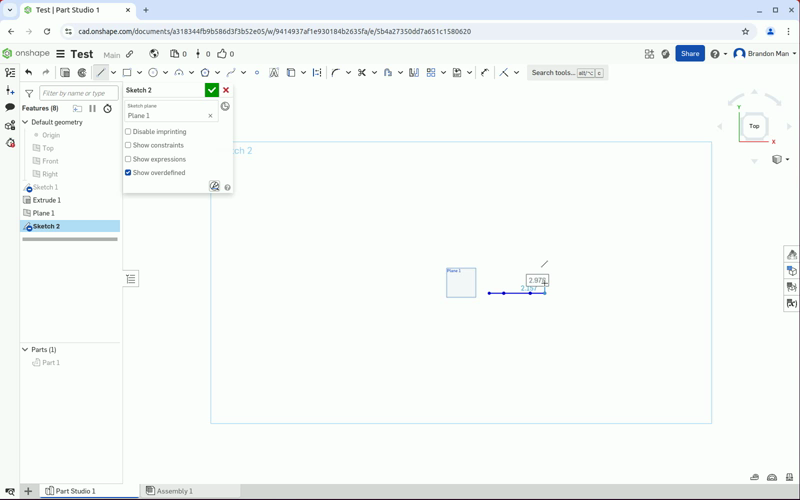
mouse_move(574, 282)
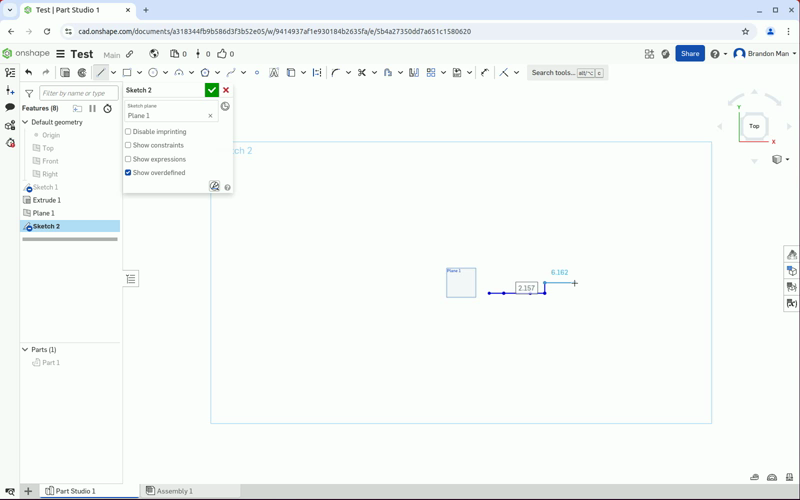
mouse_move(489, 282)
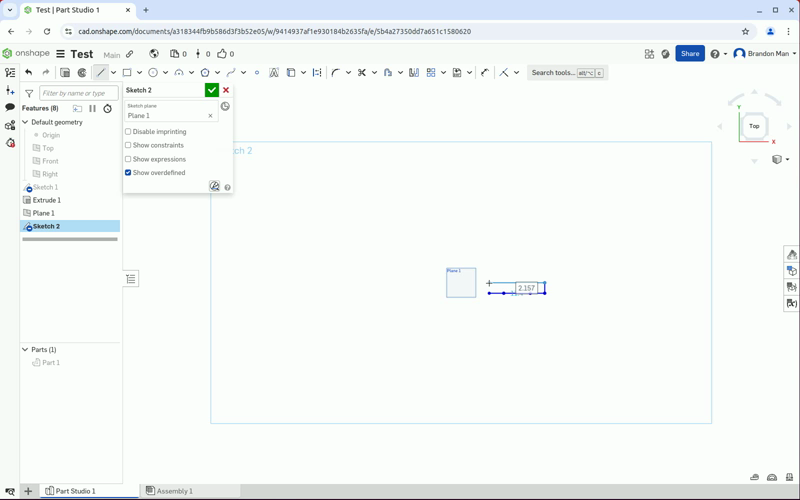
click(489, 282)
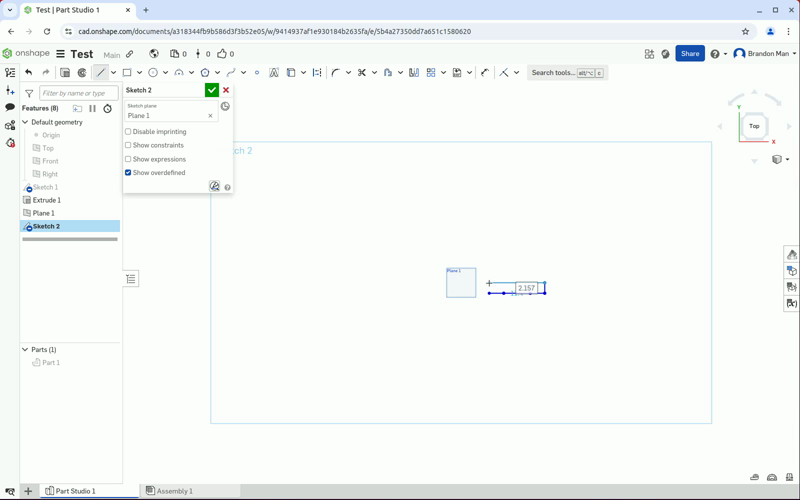
key_up(shift)
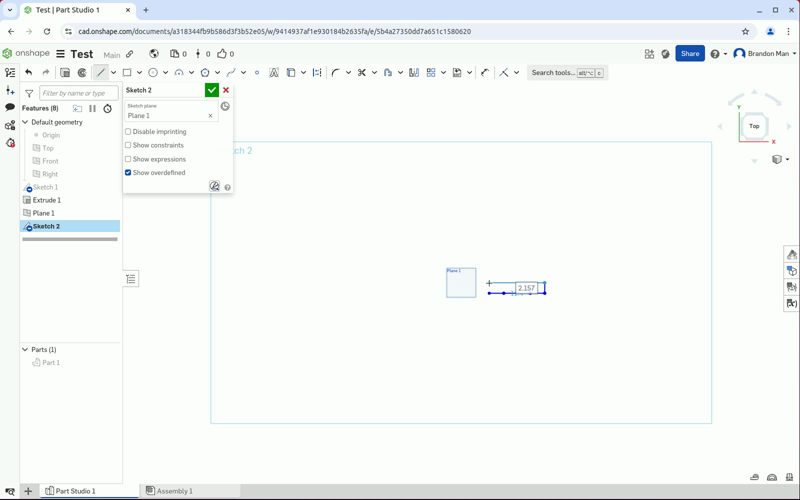
mouse_move(519, 282)
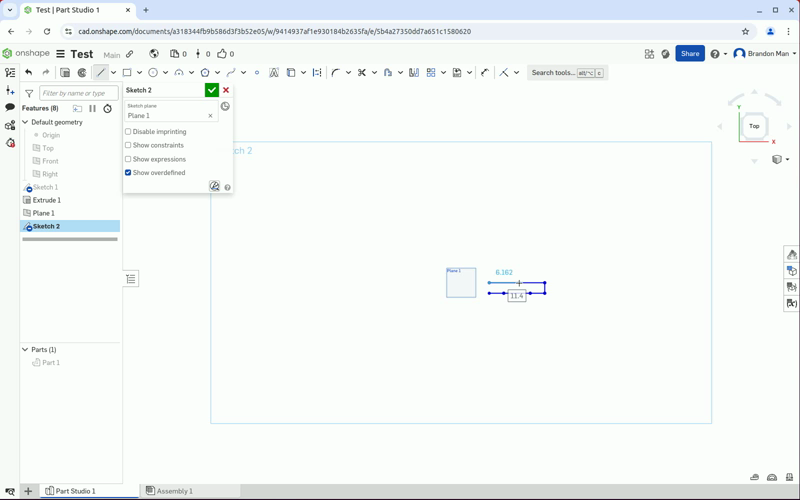
key_down(shift)
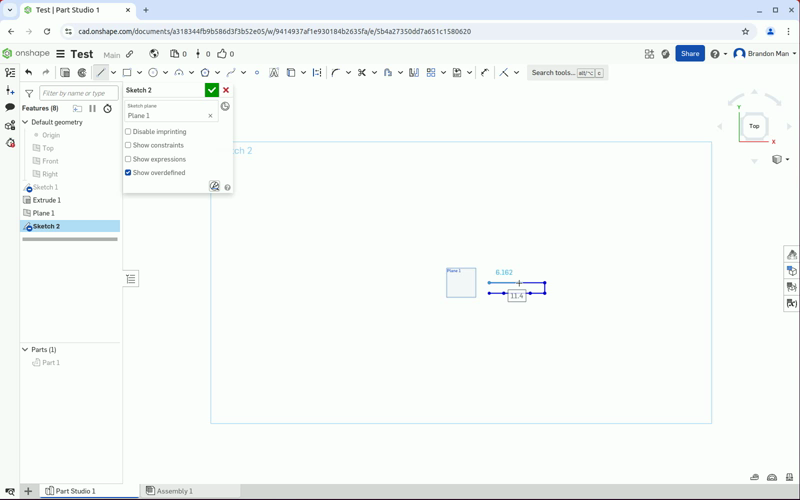
mouse_move(489, 293)
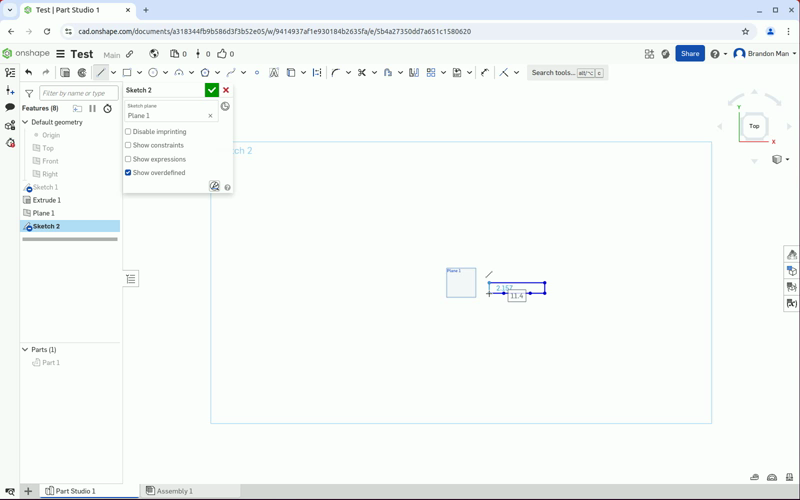
key_up(shift)
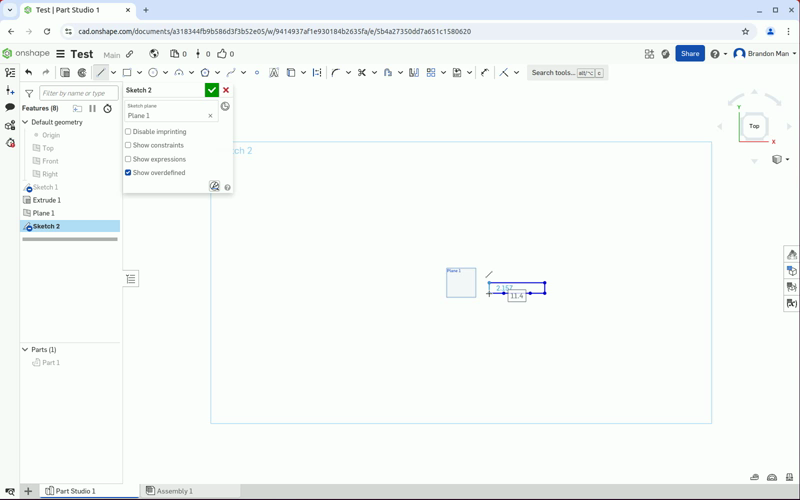
click(489, 293)
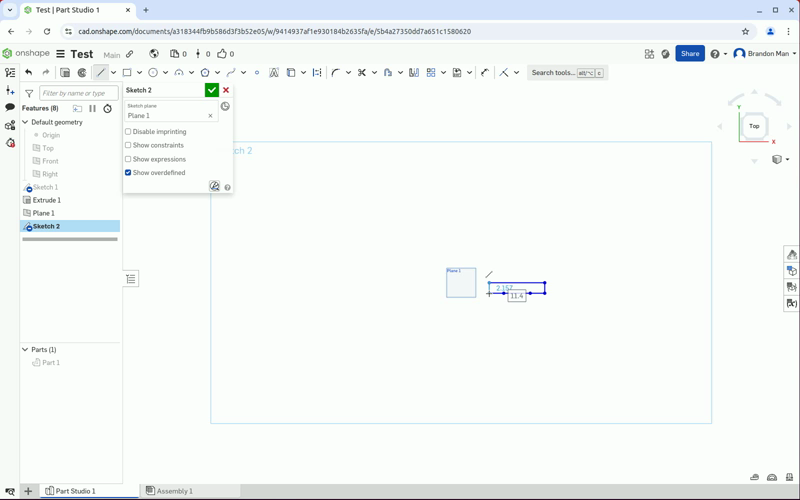
key(esc)
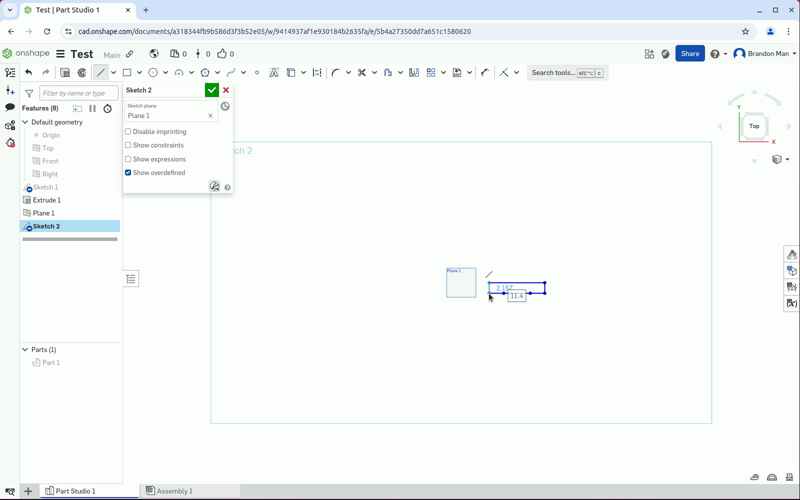
mouse_move(538, 292)
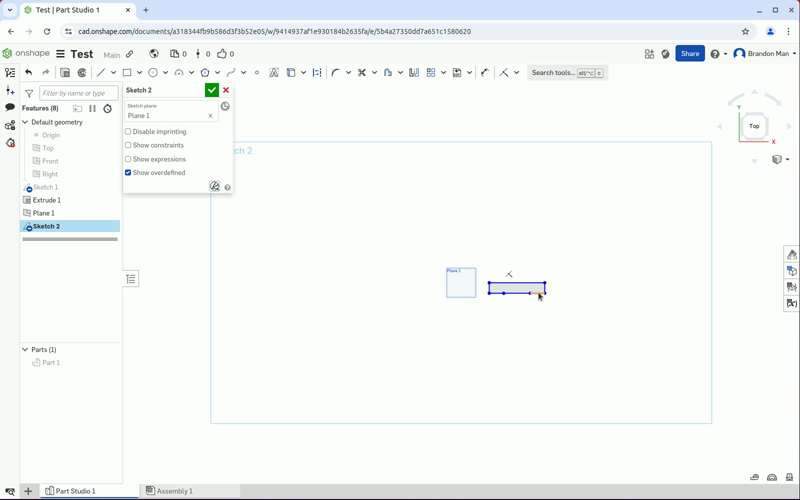
scroll(6)
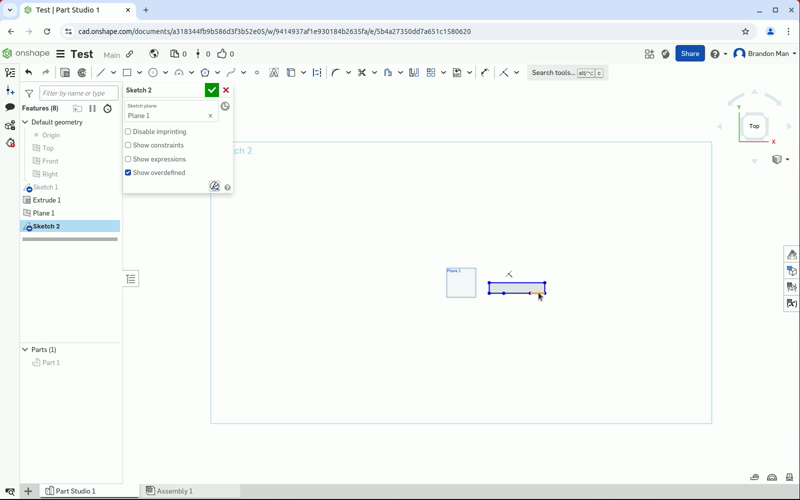
scroll(6)
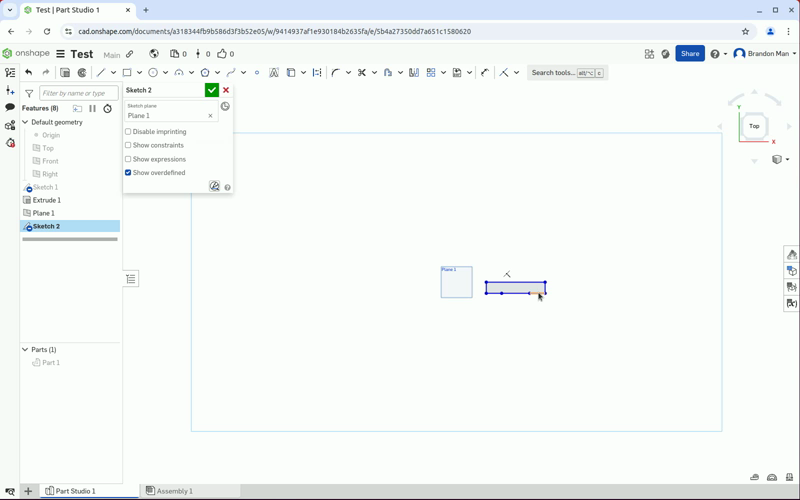
scroll(6)
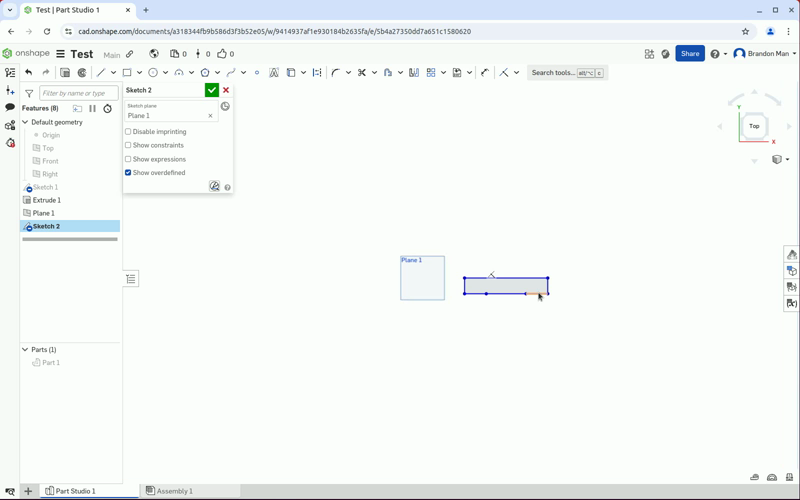
scroll(6)
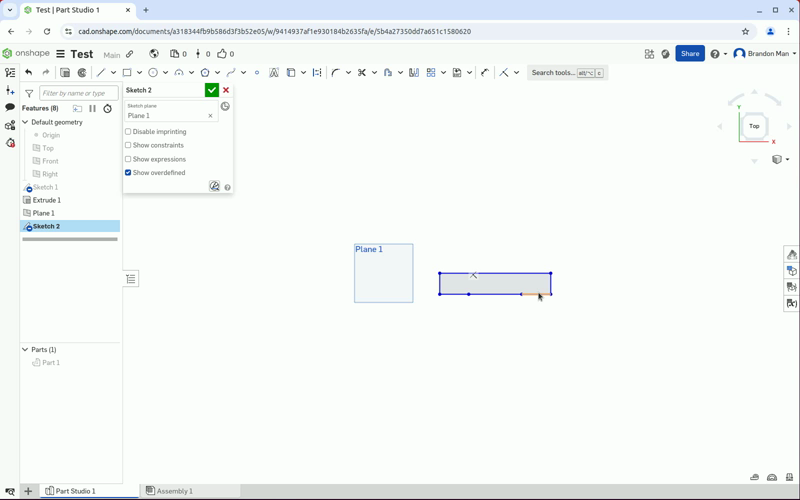
scroll(6)
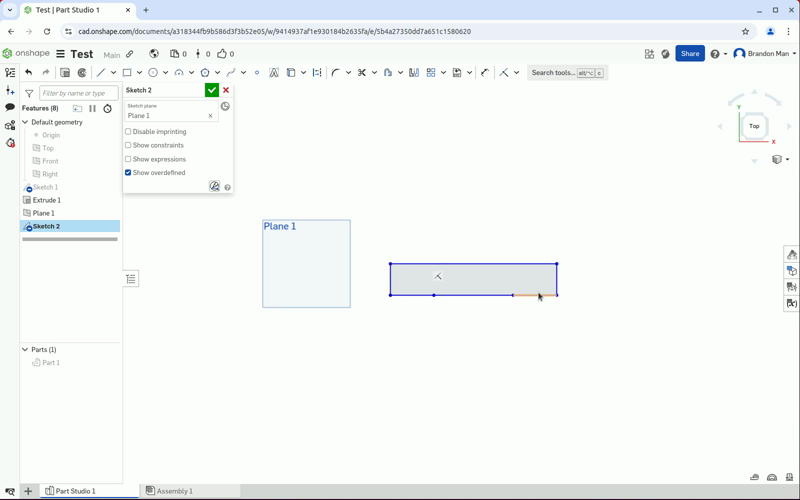
scroll(6)
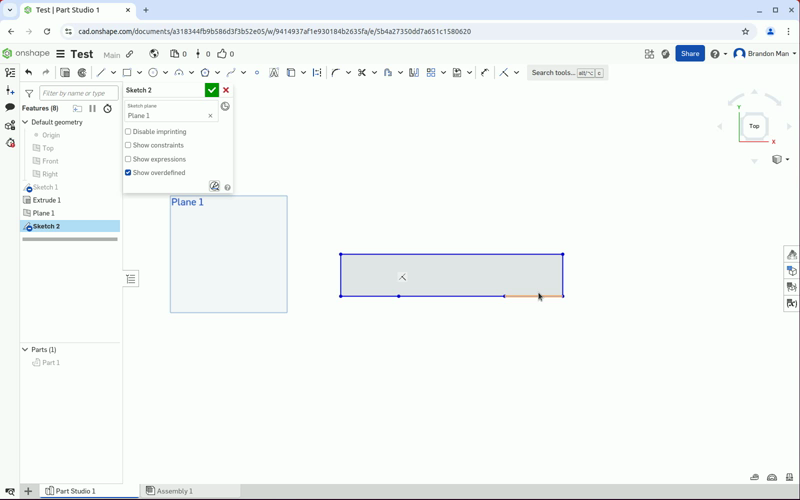
scroll(6)
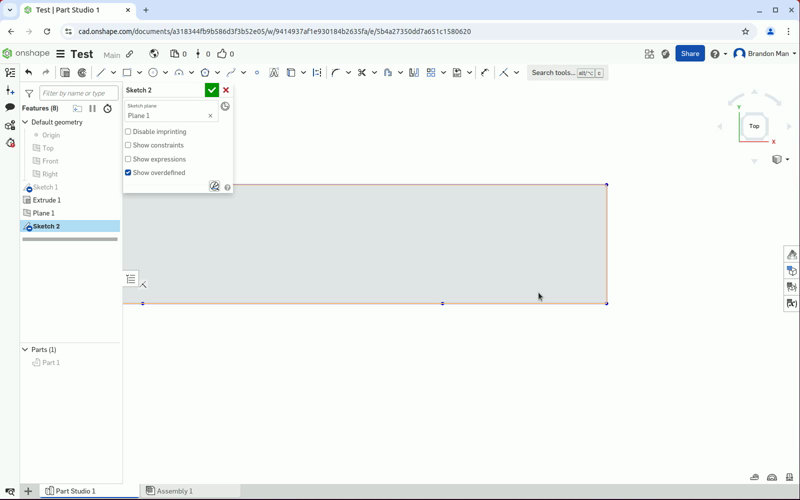
click(538, 292)
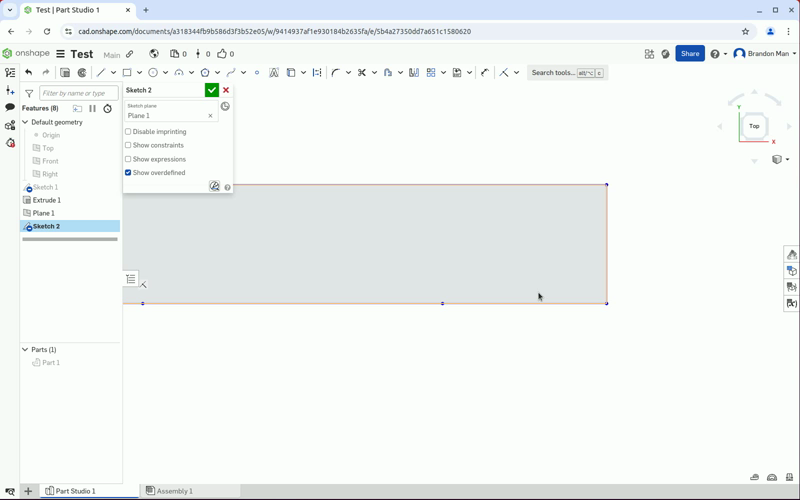
scroll(-6)
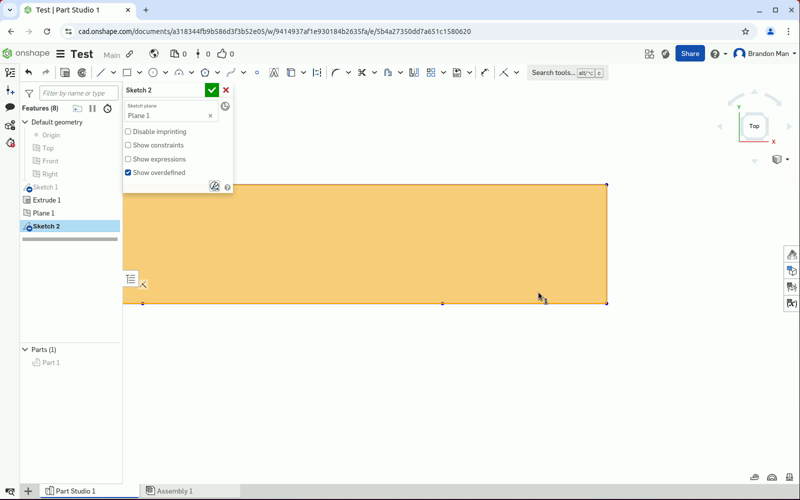
scroll(-6)
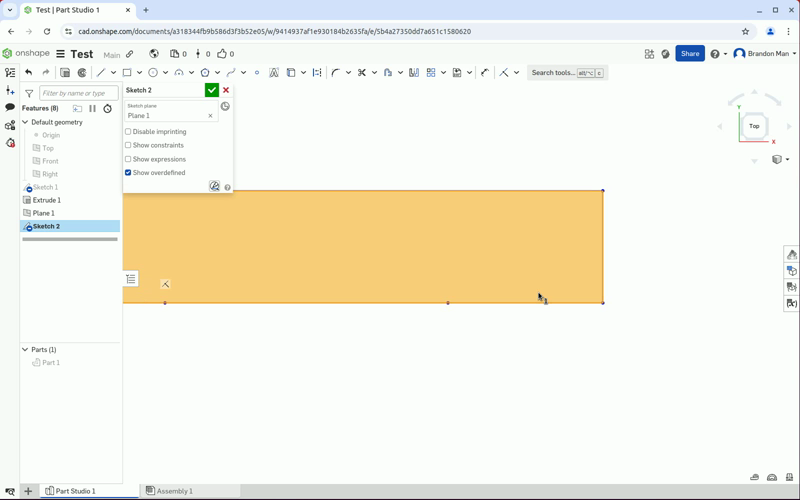
scroll(-6)
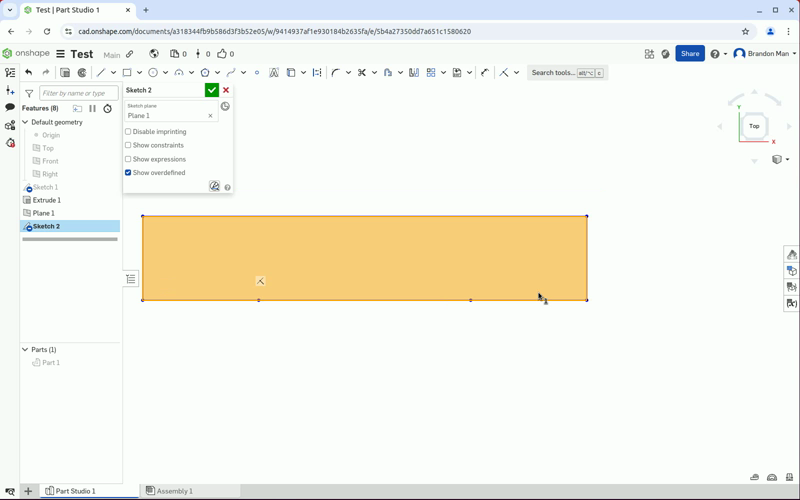
scroll(-6)
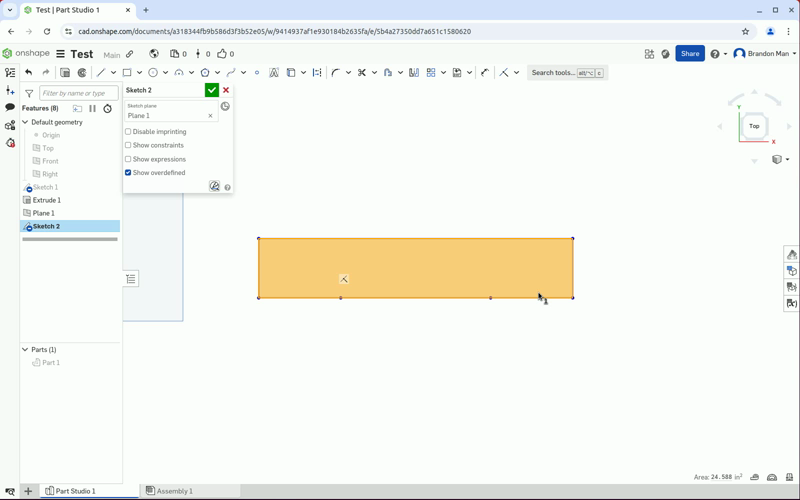
scroll(-6)
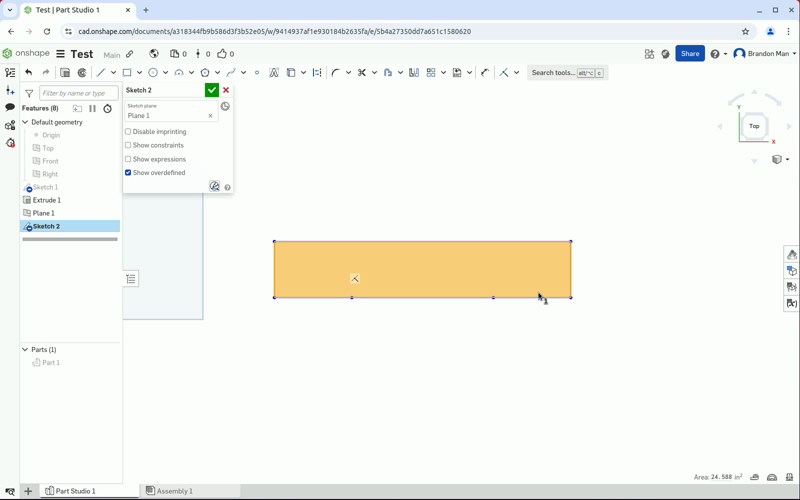
scroll(-6)
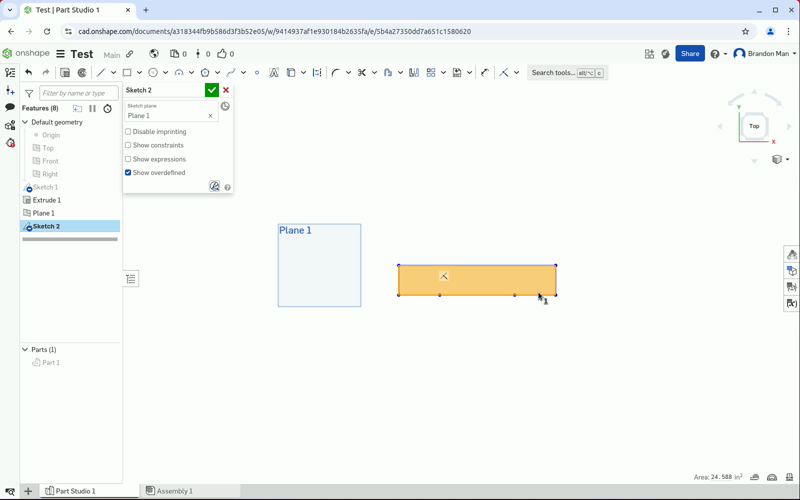
scroll(-6)
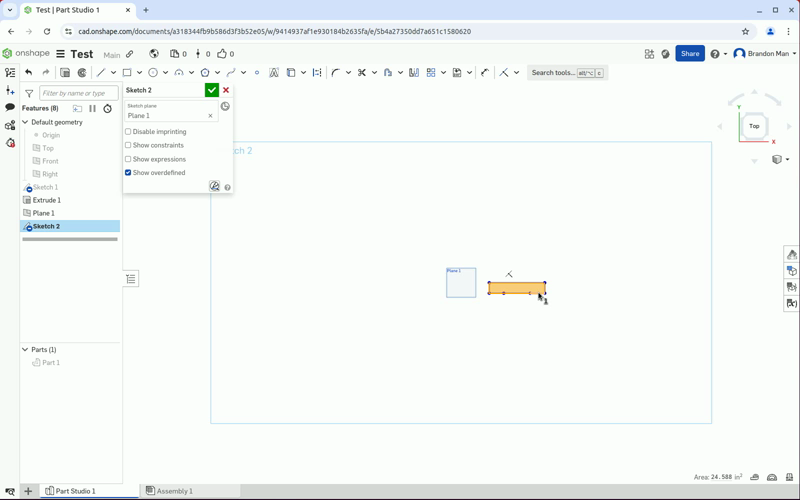
mouse_move(73, 352)
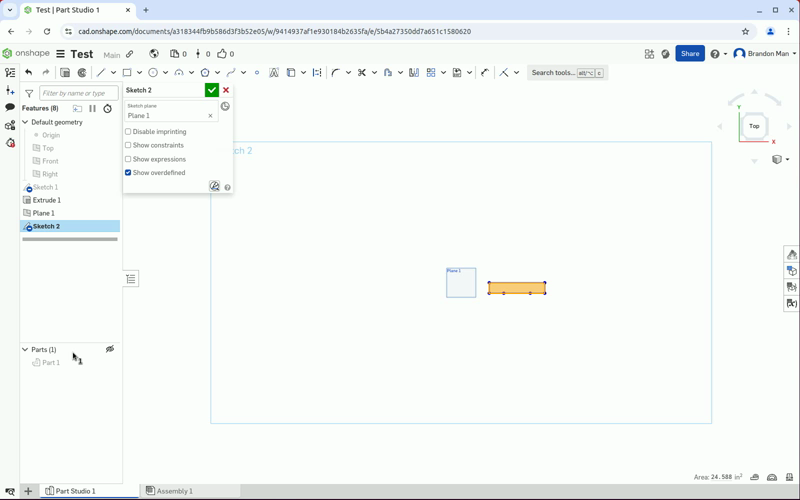
key(shift+y)
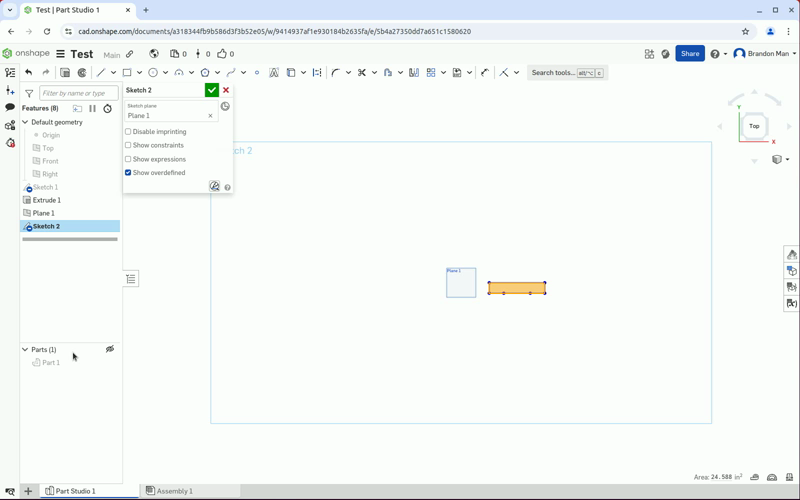
key(shift+e)
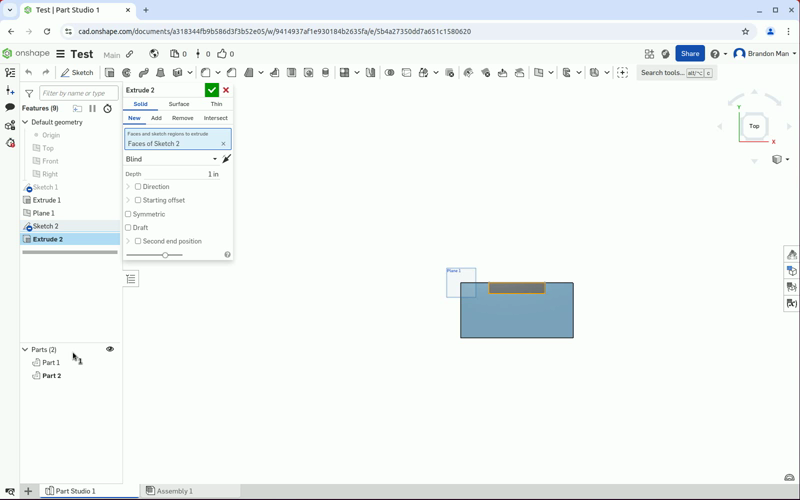
mouse_move(143, 106)
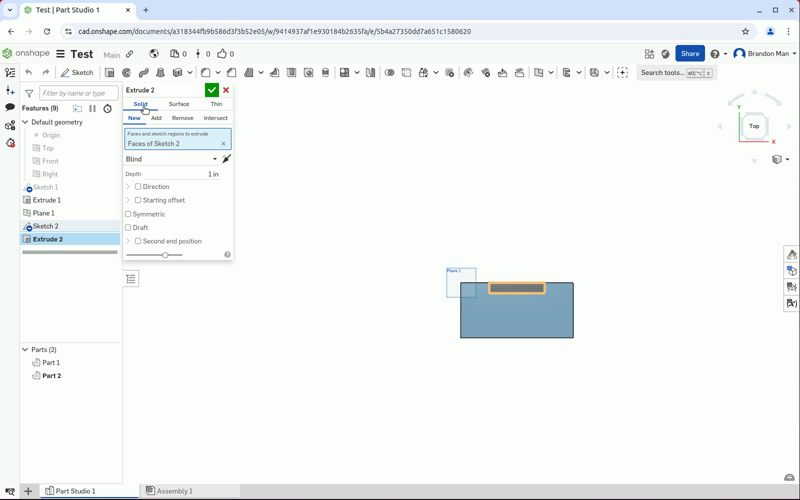
click(143, 106)
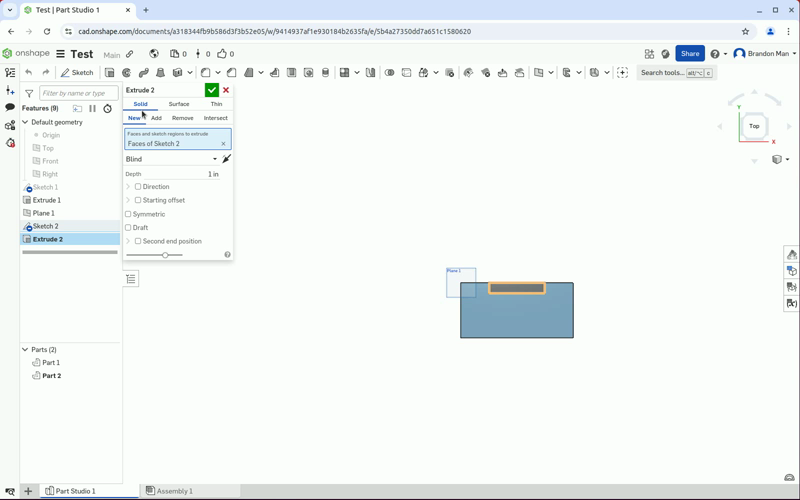
mouse_move(137, 120)
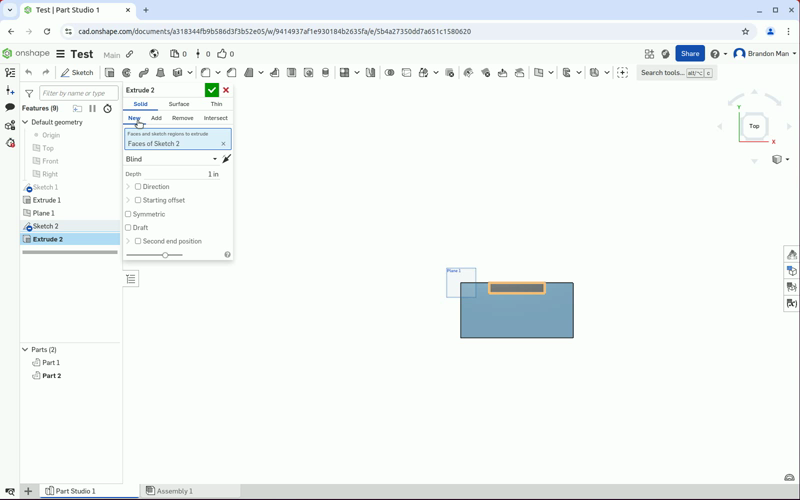
click(137, 120)
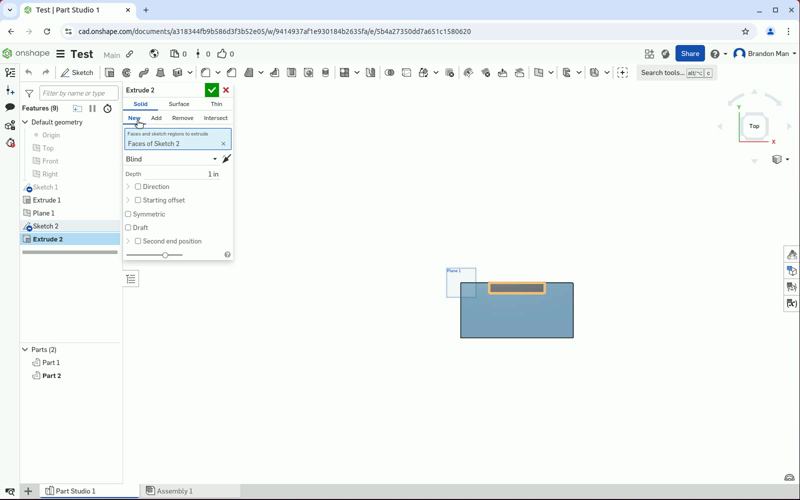
key(tab, 4)
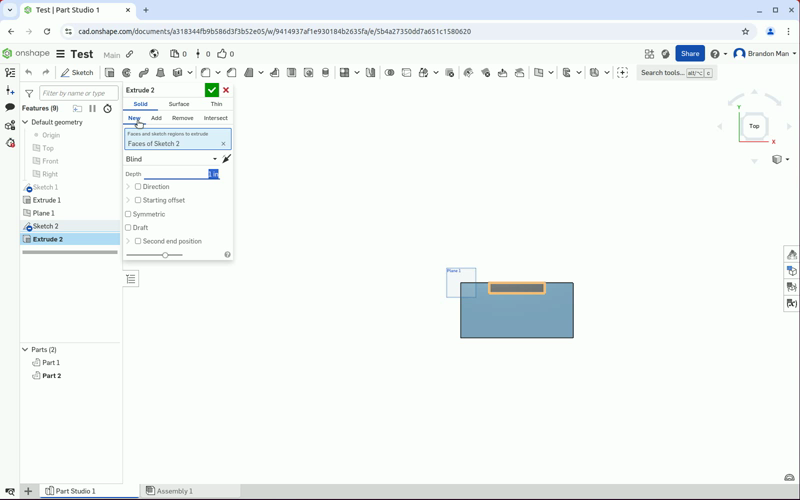
text(12.758)
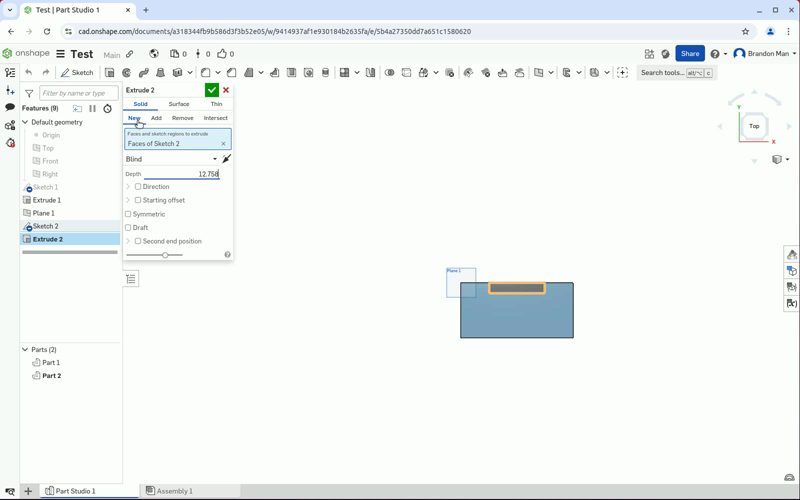
key(enter)
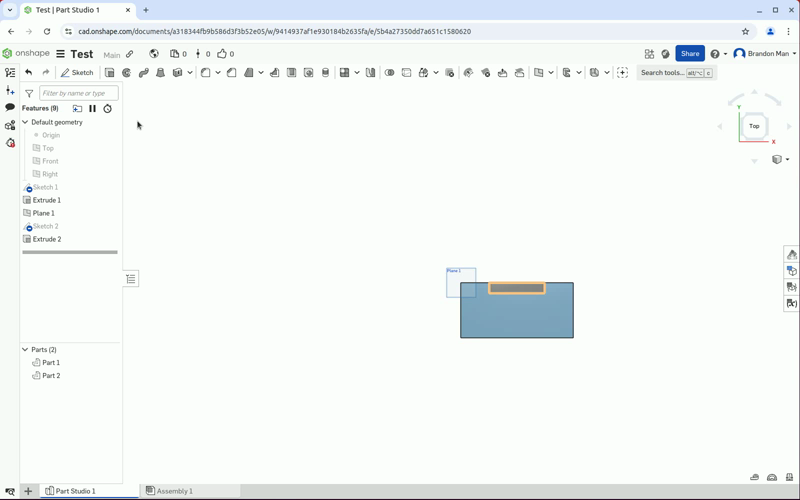
key(shift+h)
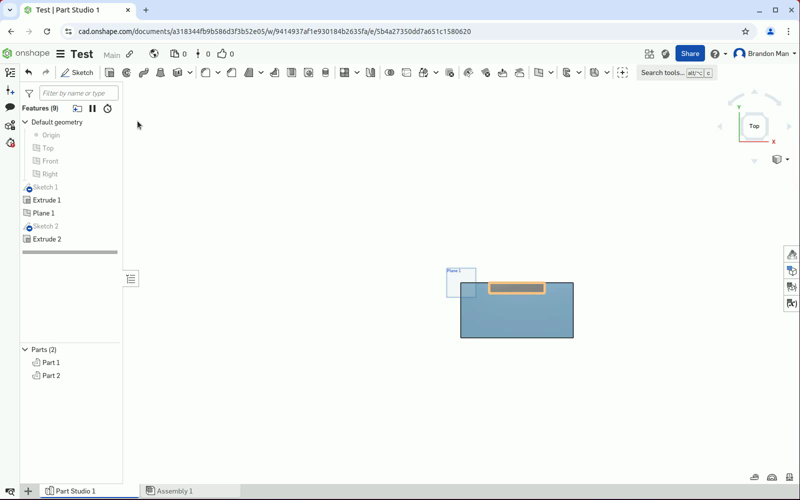
key(shift+h)
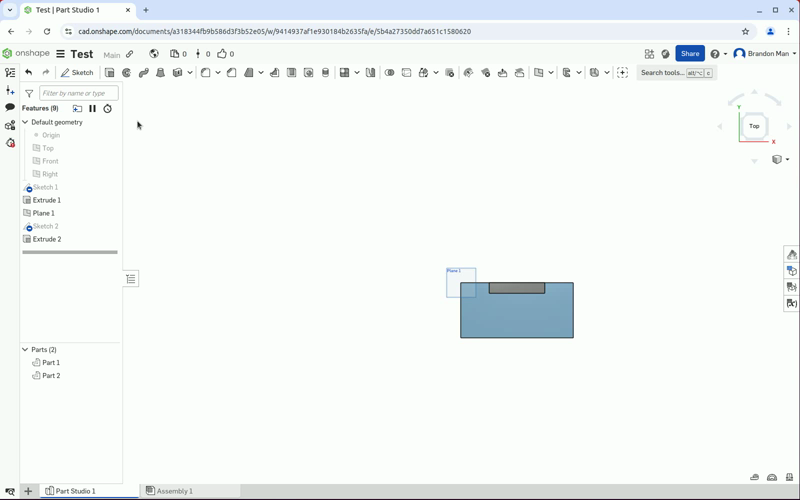
mouse_move(73, 189)
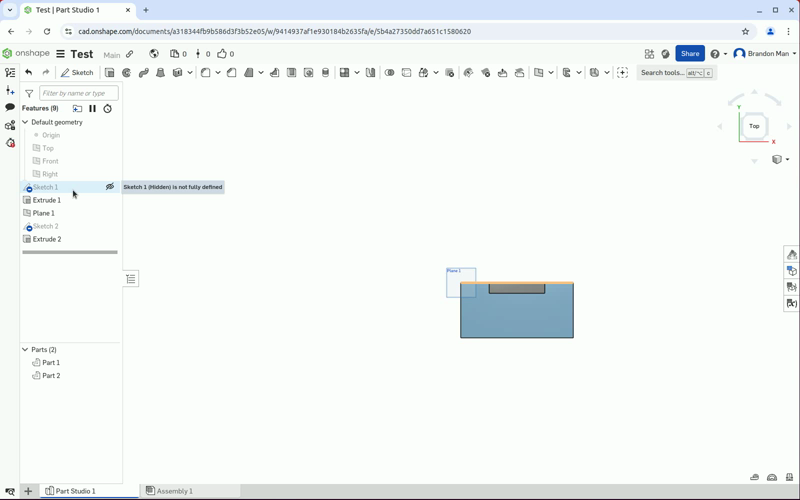
click(73, 189)
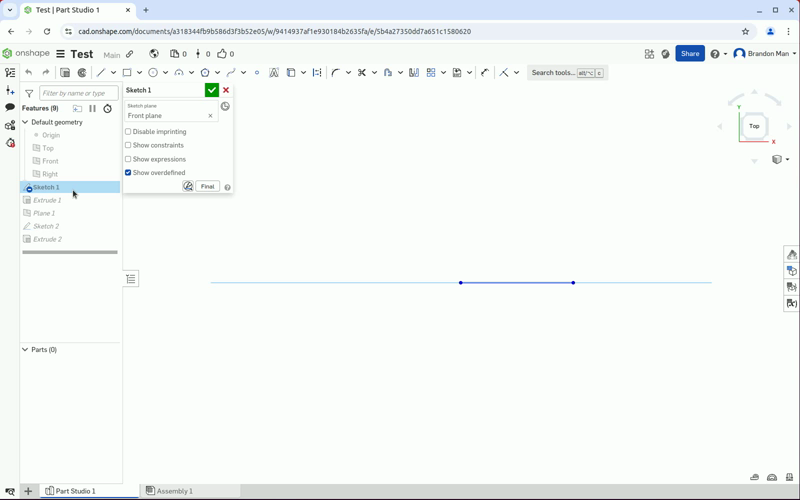
mouse_move(229, 92)
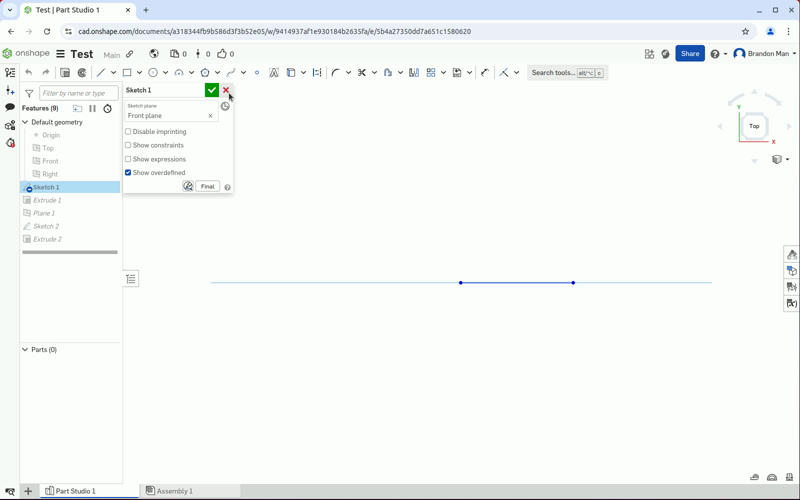
click(229, 92)
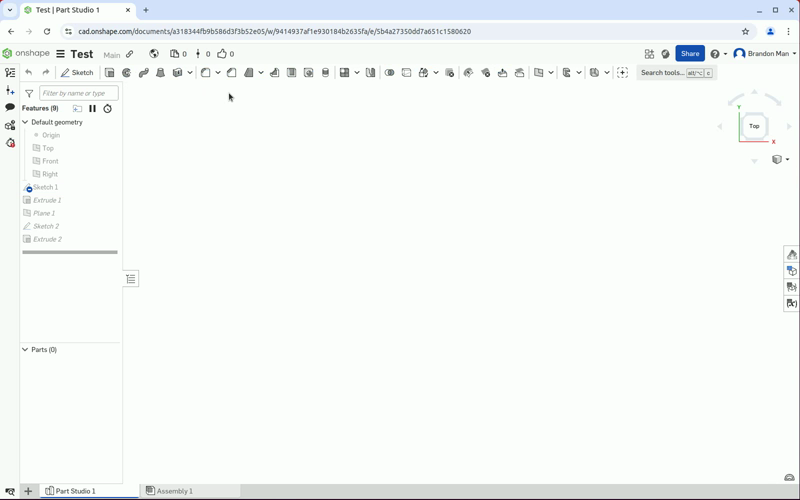
key(shift+s)
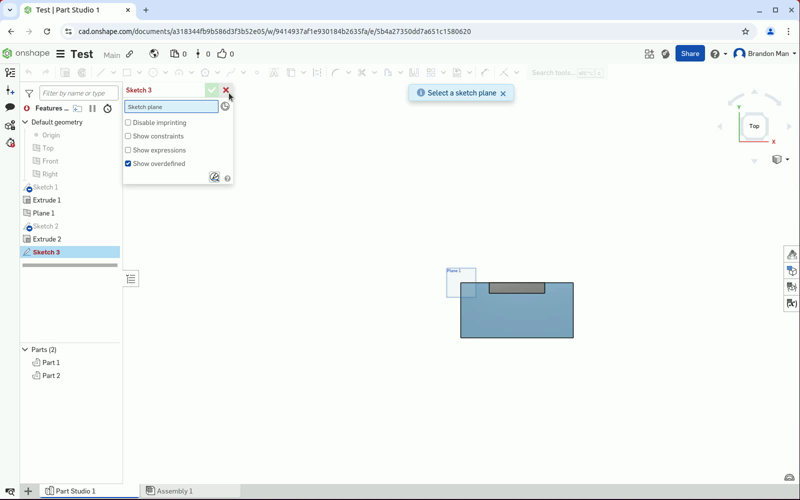
mouse_move(73, 215)
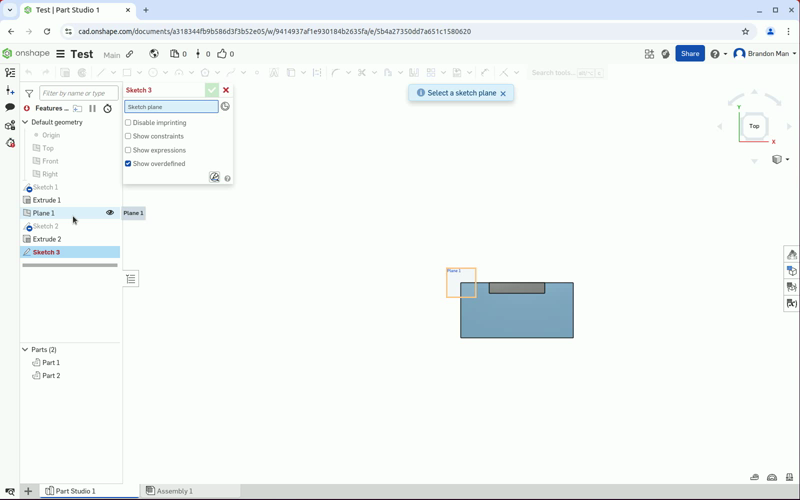
click(73, 215)
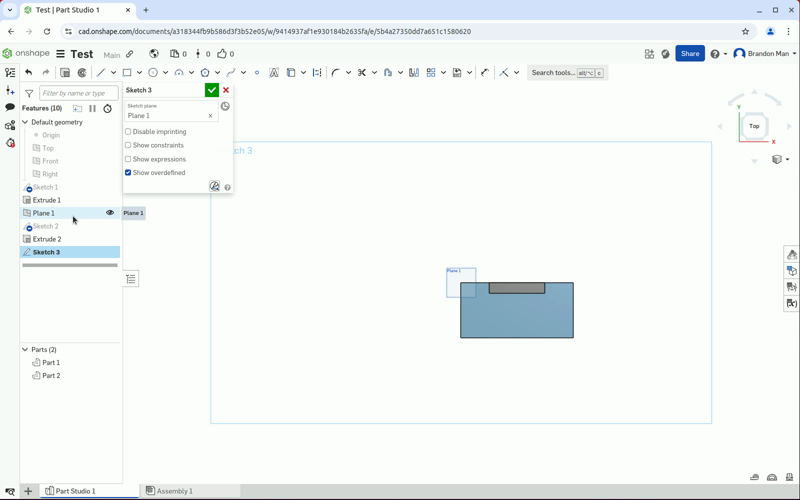
mouse_move(73, 352)
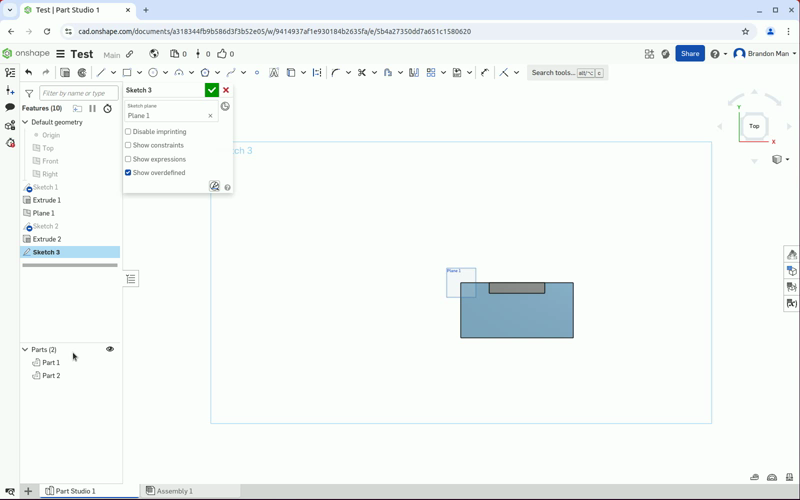
key(y)
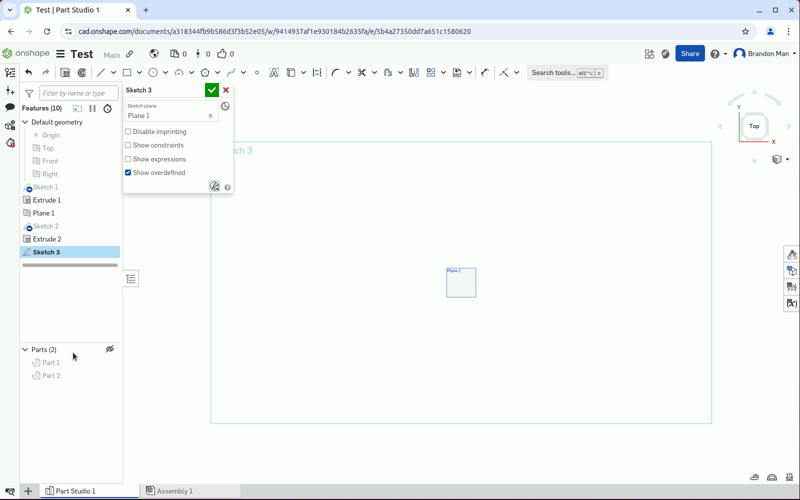
key(a)
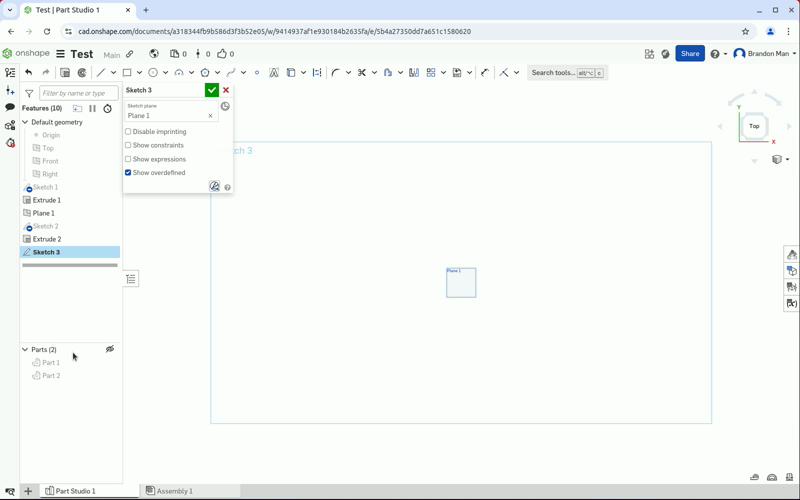
key_down(shift)
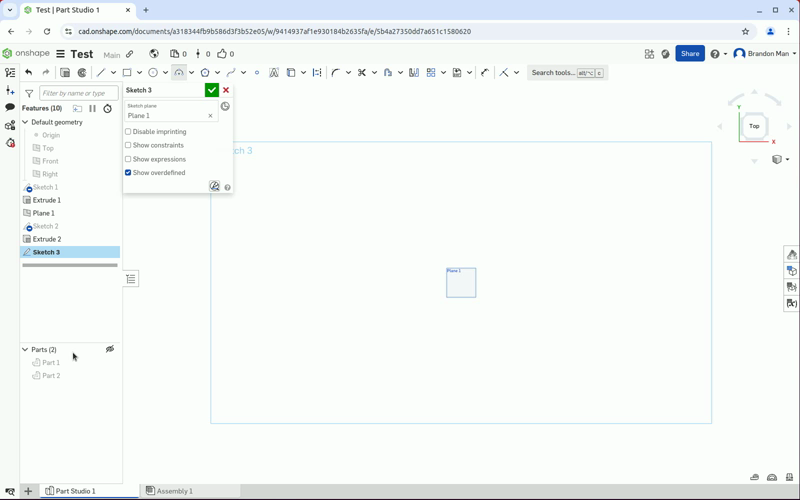
mouse_move(504, 293)
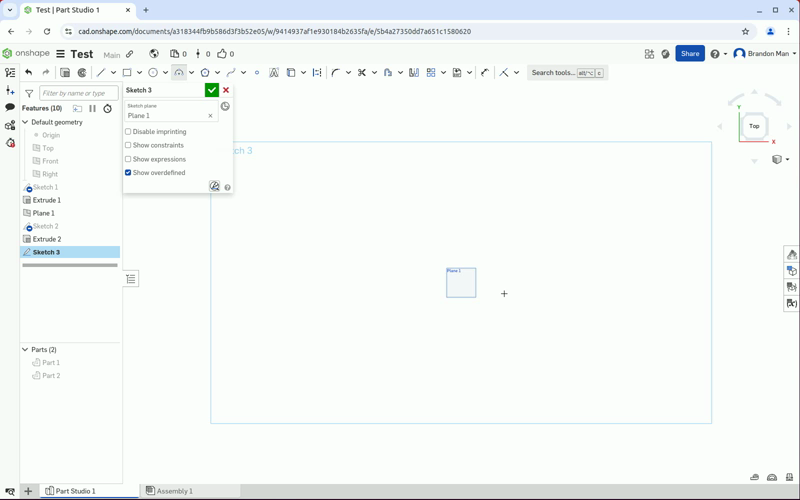
click(504, 293)
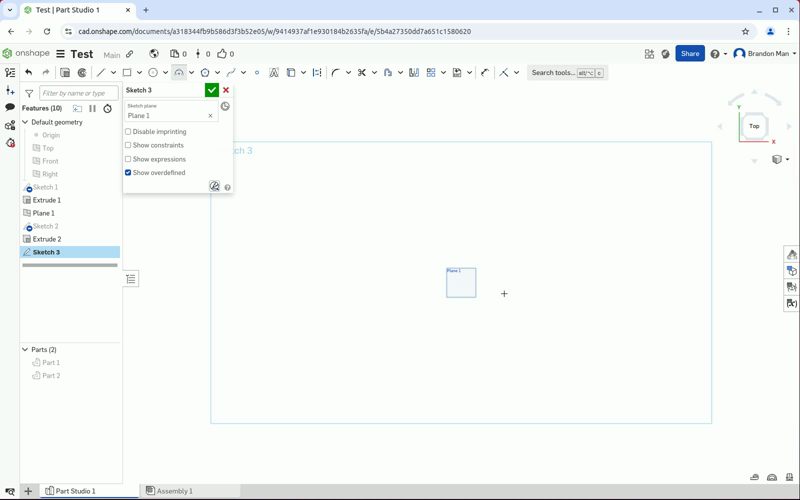
key_up(shift)
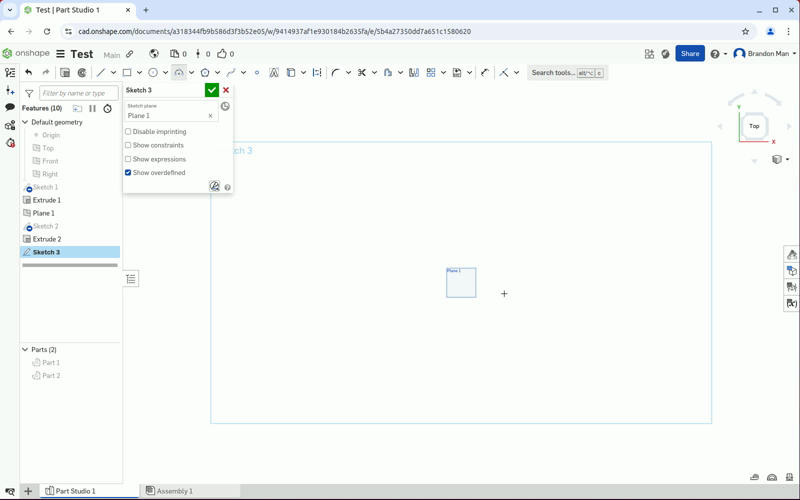
key_down(shift)
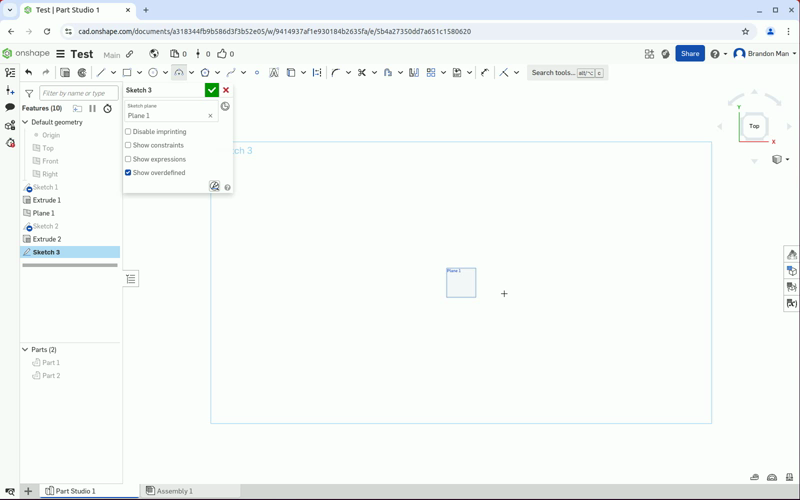
mouse_move(531, 293)
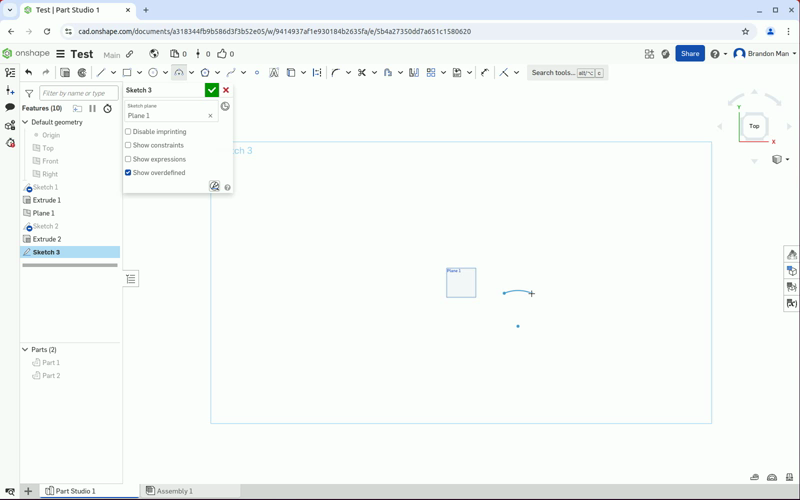
click(531, 293)
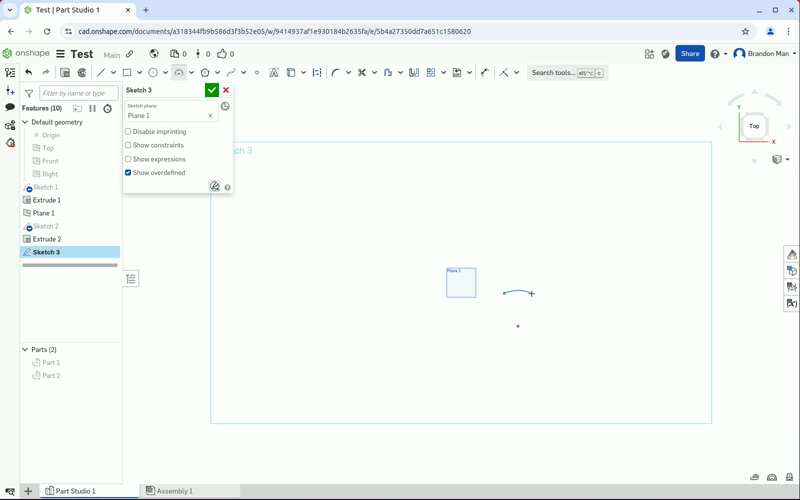
mouse_move(518, 302)
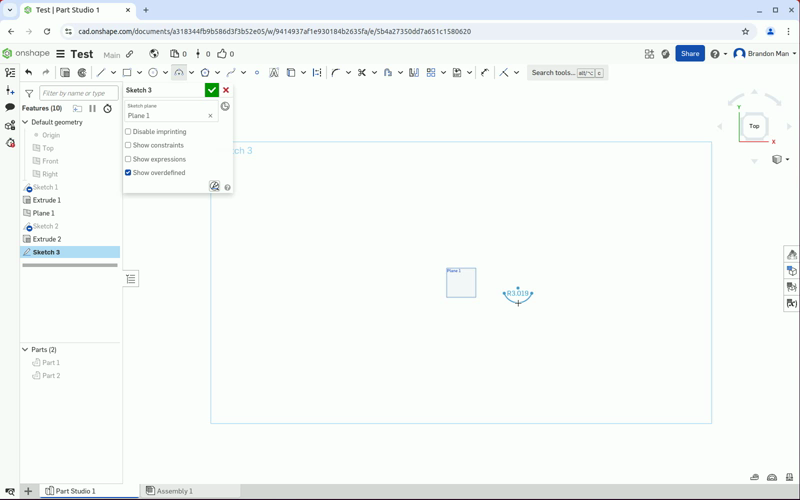
click(518, 302)
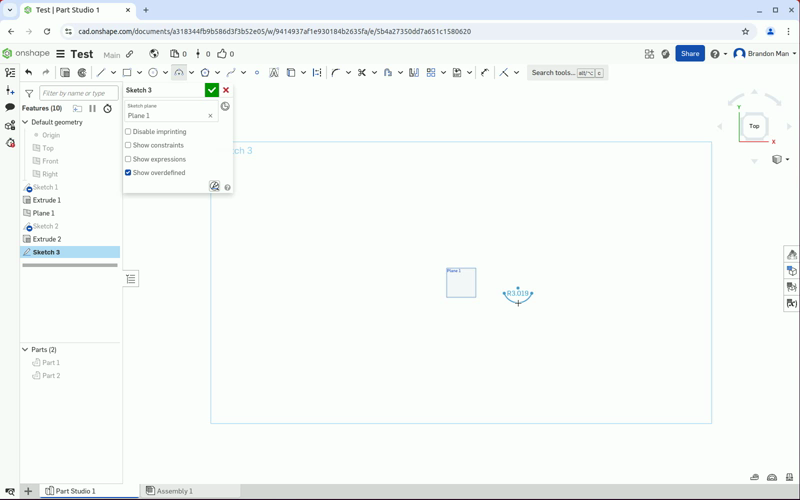
key_up(shift)
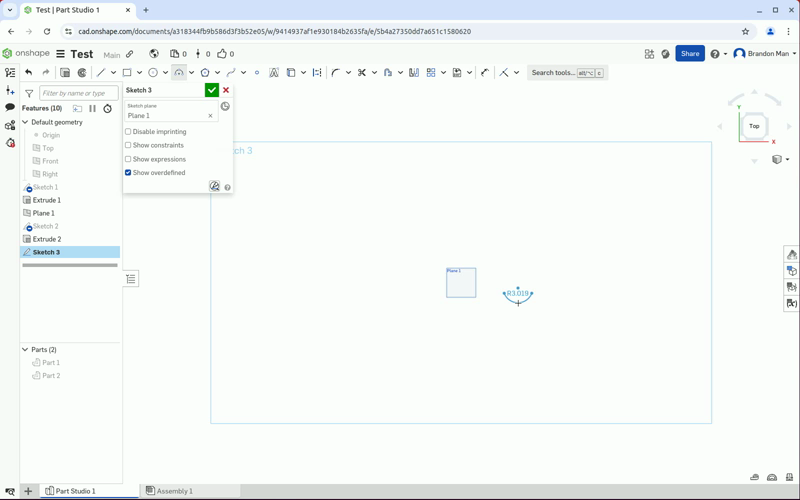
key(esc)
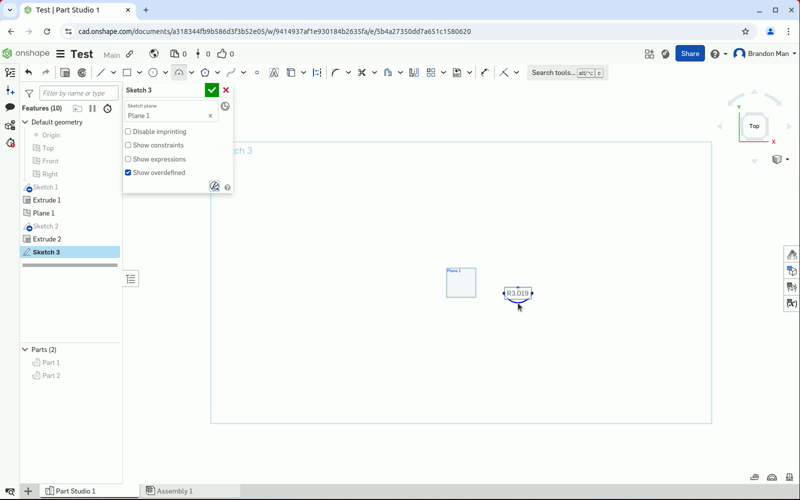
key(l)
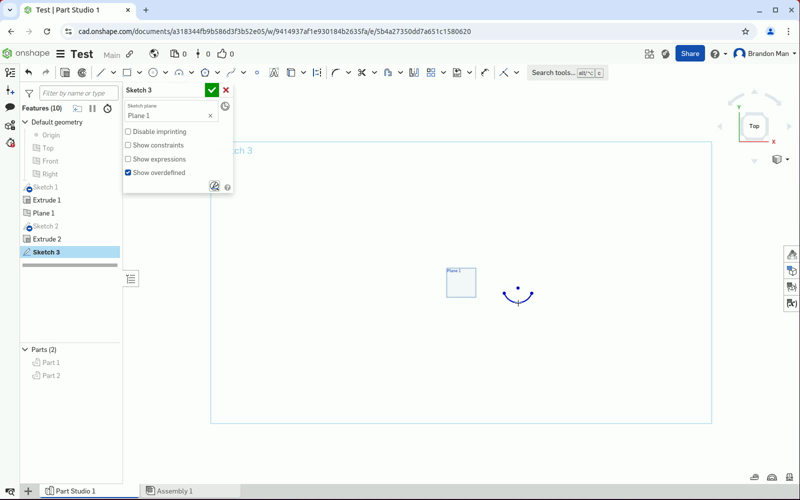
mouse_move(531, 293)
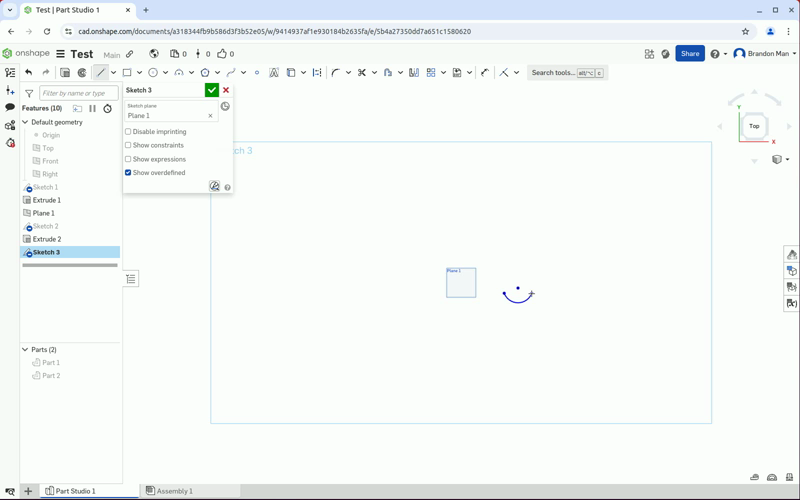
click(531, 293)
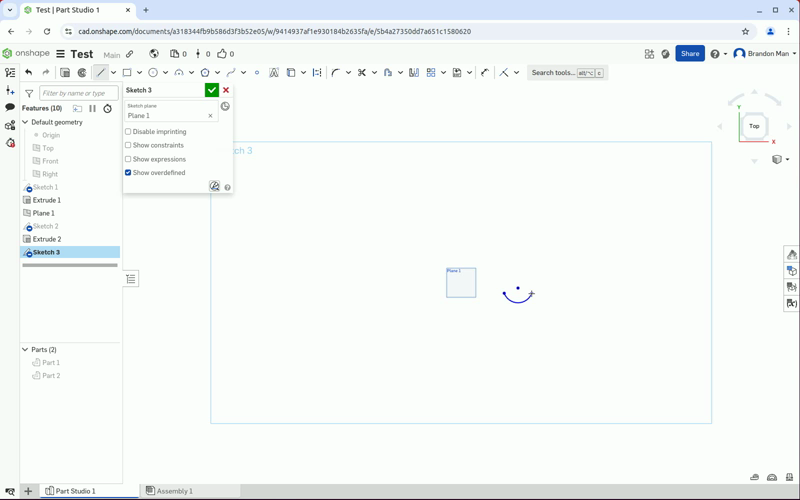
mouse_move(561, 293)
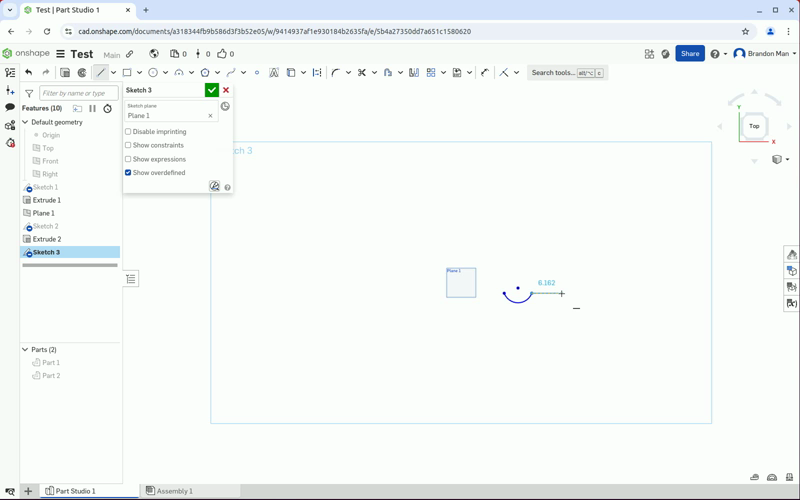
key_down(shift)
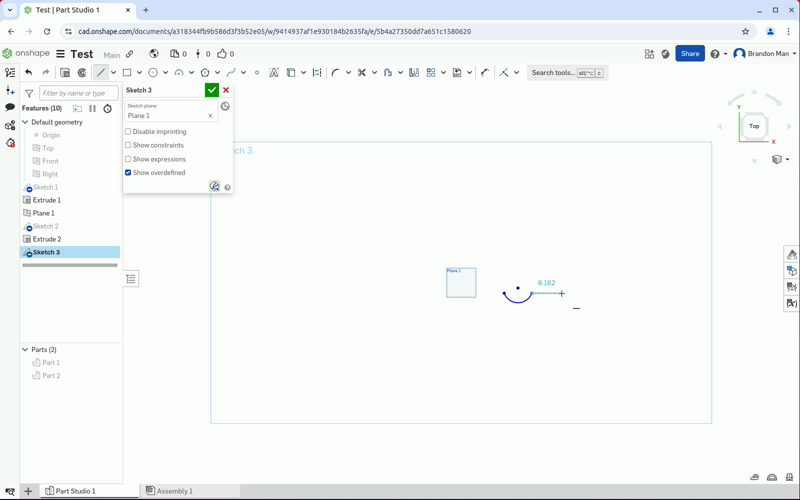
mouse_move(504, 293)
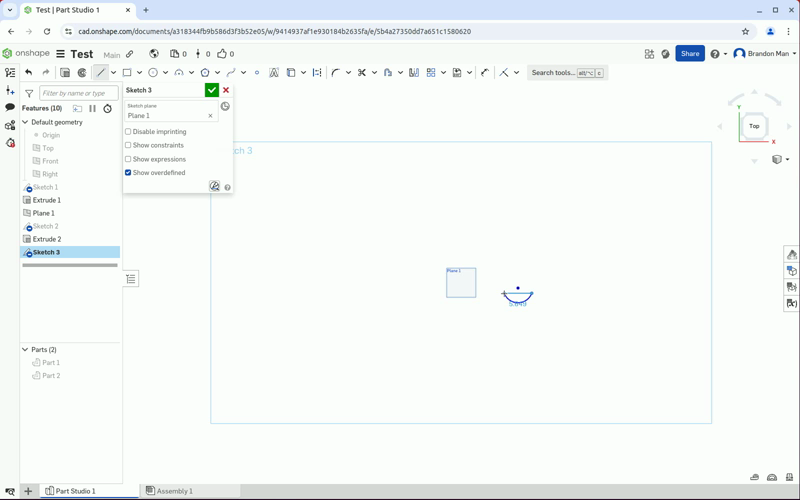
key_up(shift)
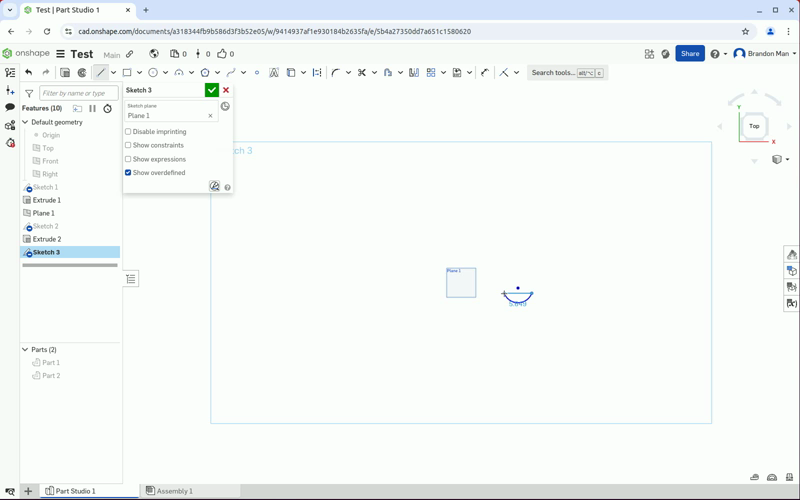
click(504, 293)
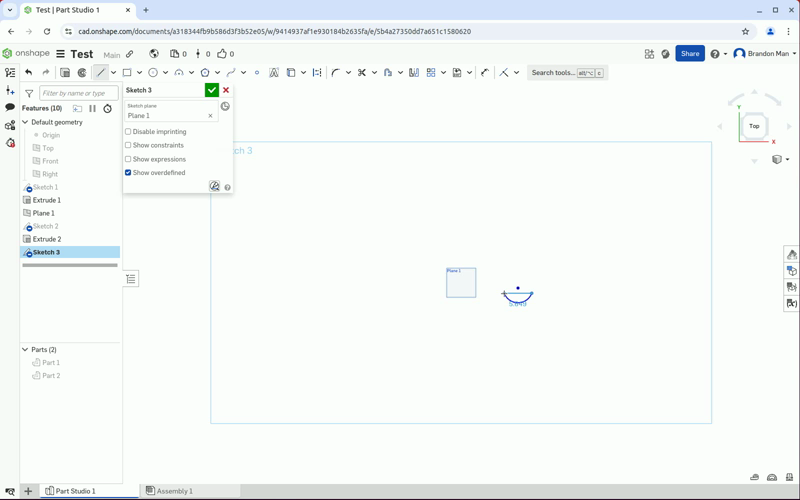
key(esc)
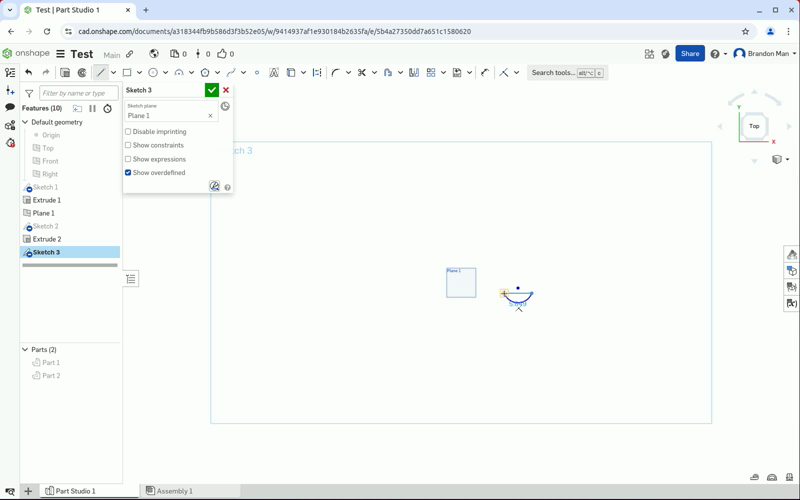
mouse_move(513, 294)
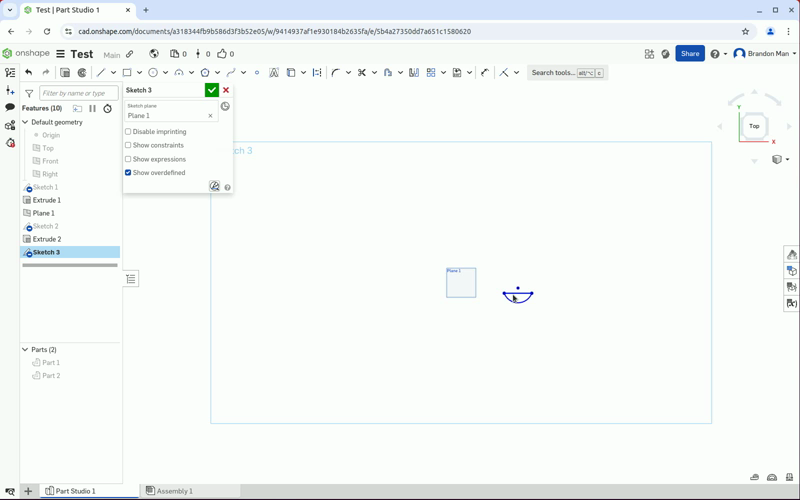
scroll(6)
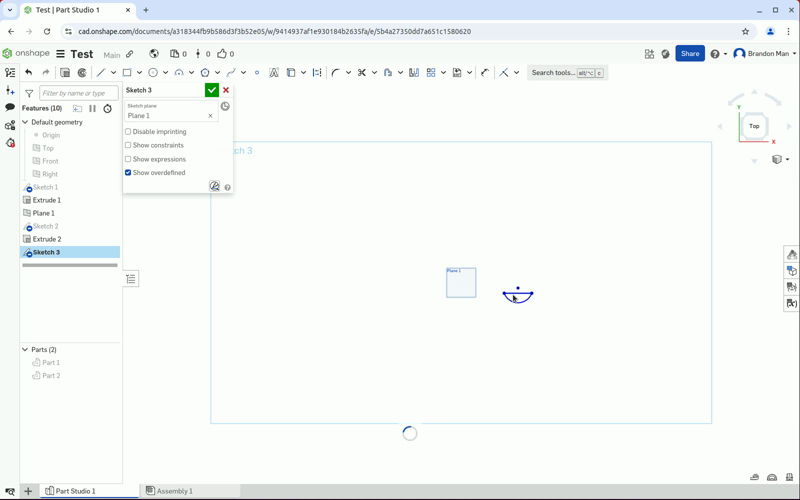
scroll(6)
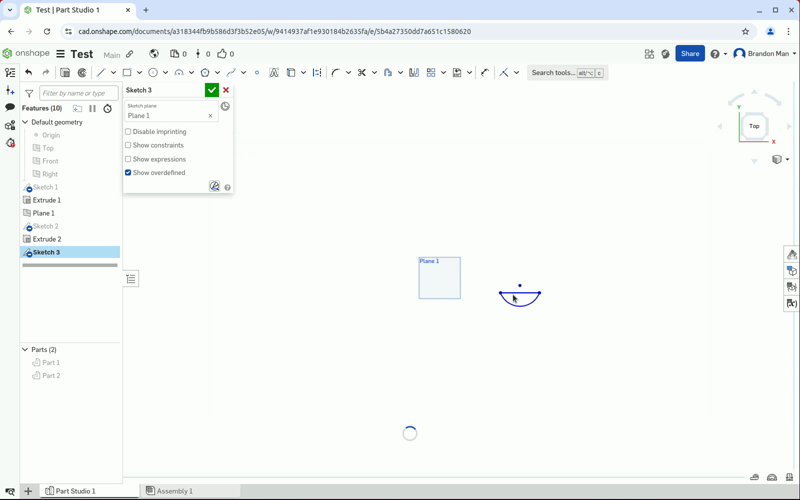
scroll(6)
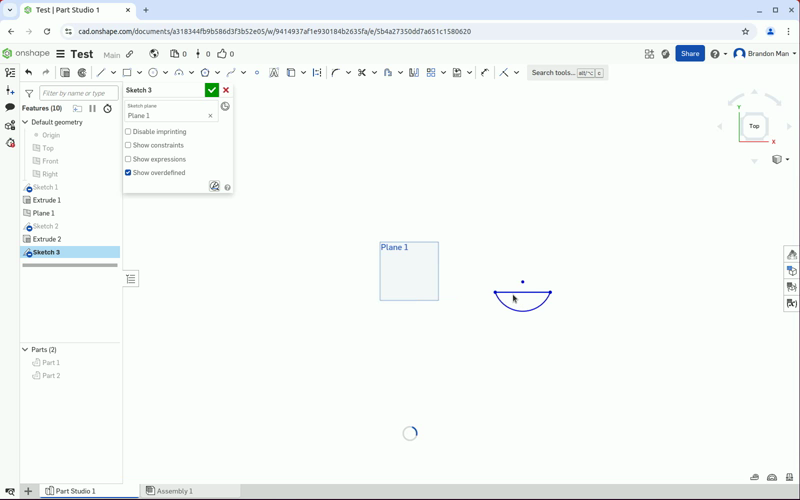
scroll(6)
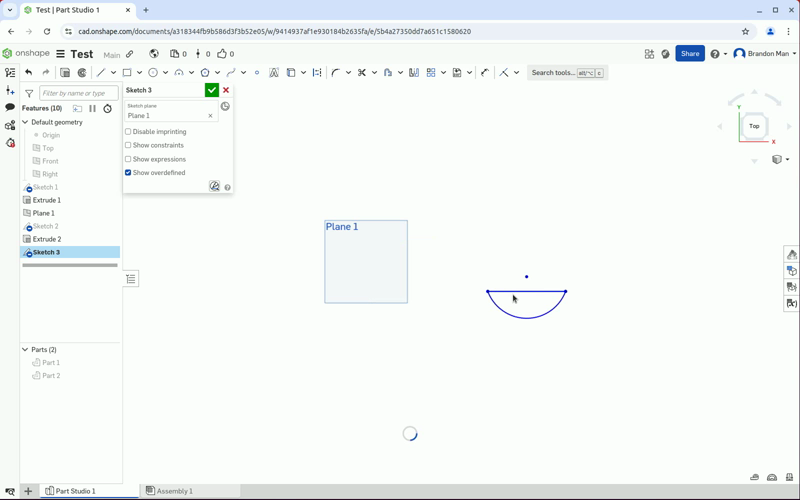
scroll(6)
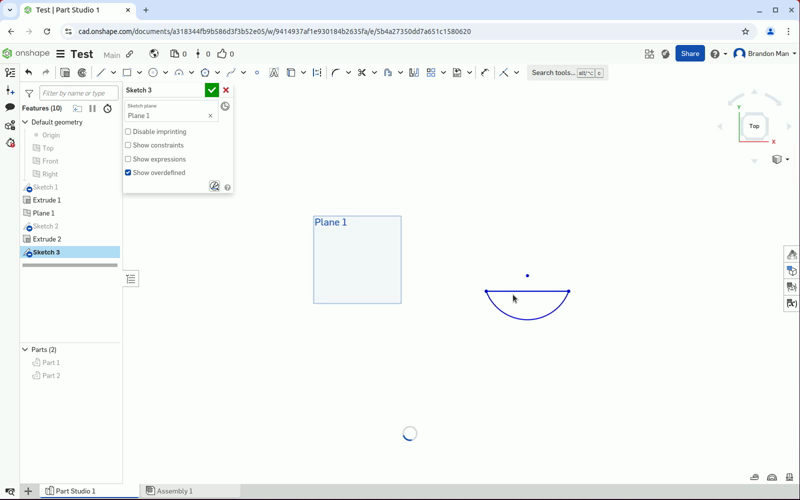
scroll(6)
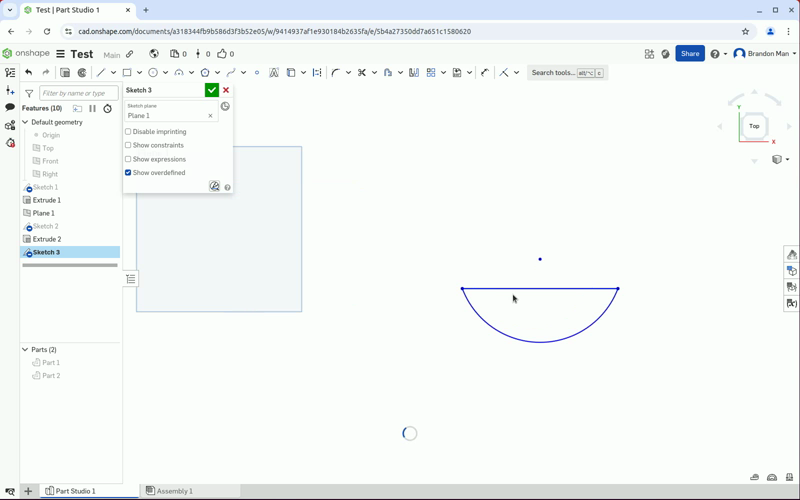
scroll(6)
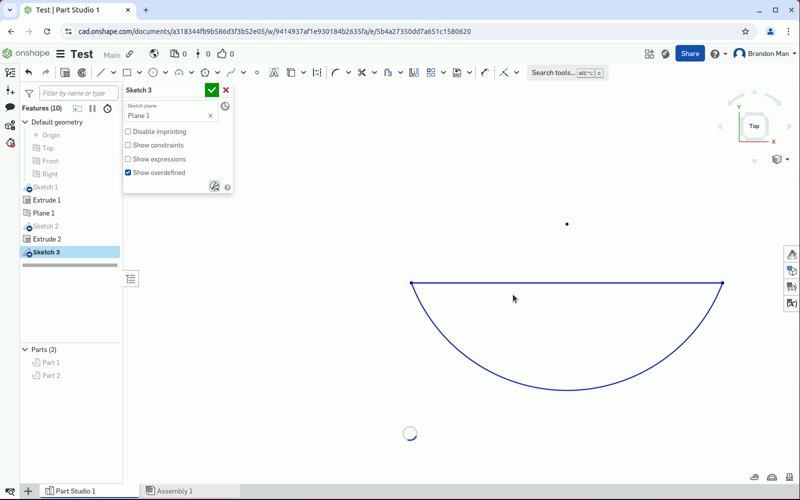
click(513, 294)
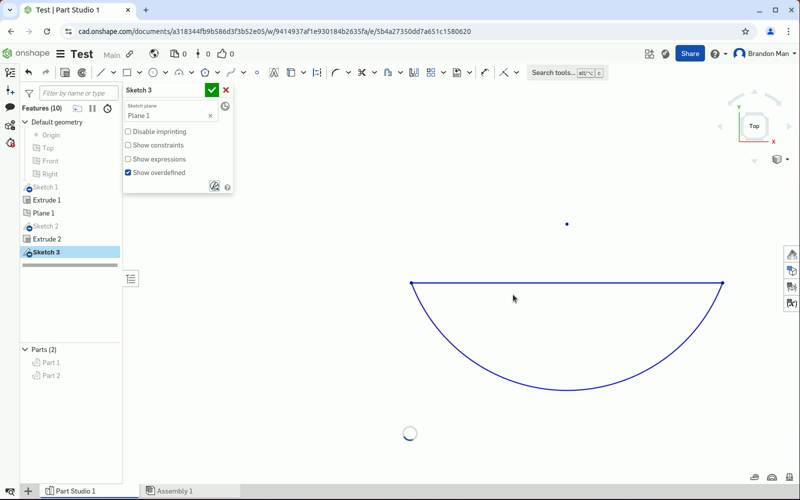
scroll(-6)
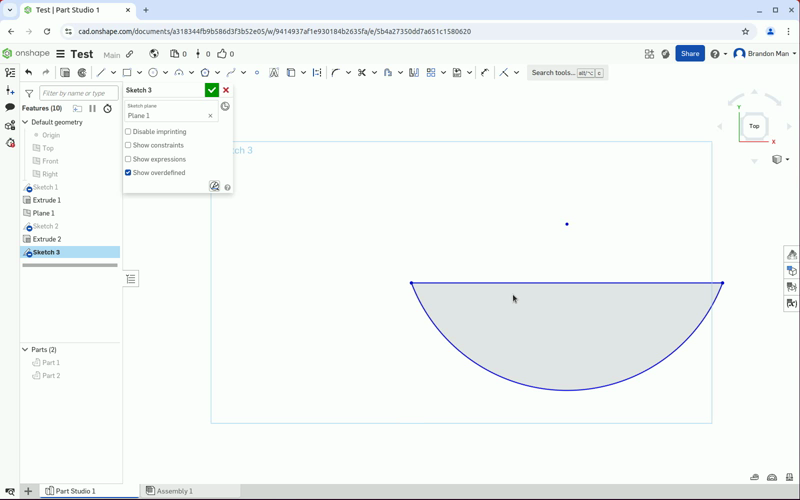
scroll(-6)
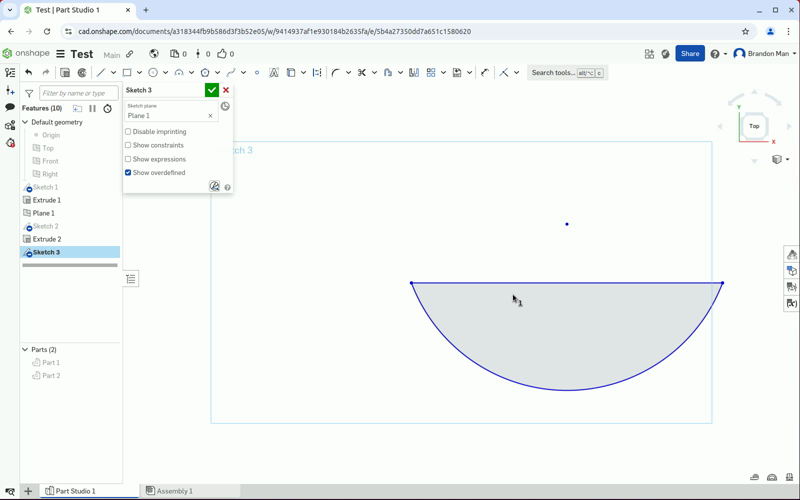
scroll(-6)
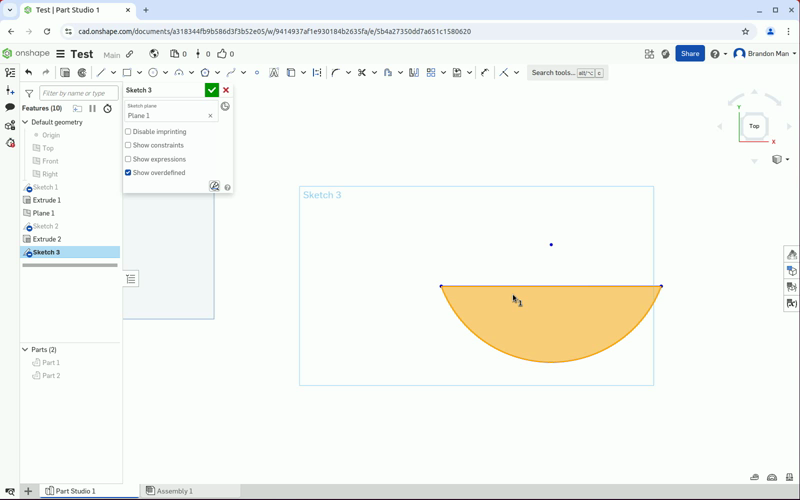
scroll(-6)
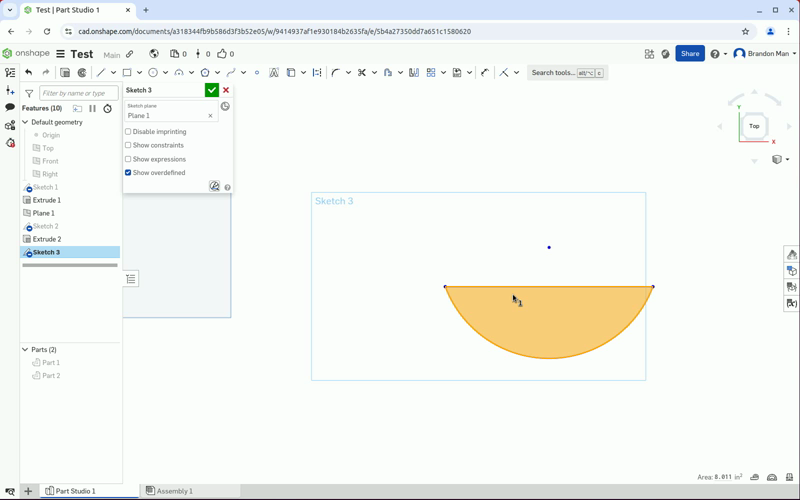
scroll(-6)
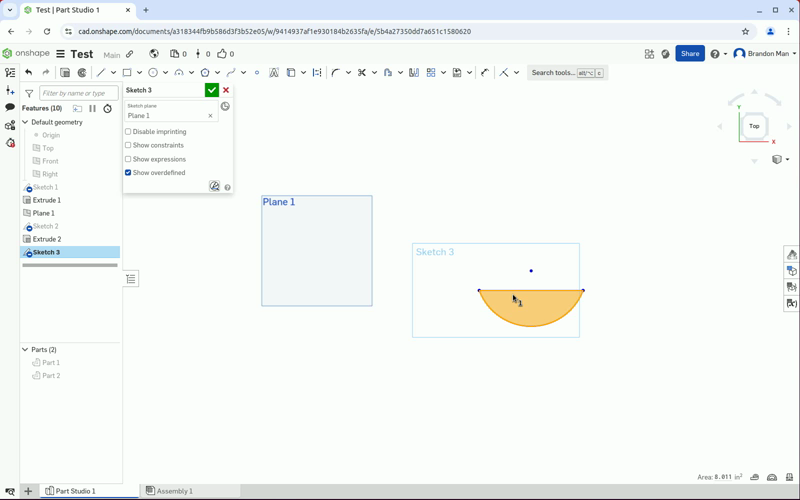
scroll(-6)
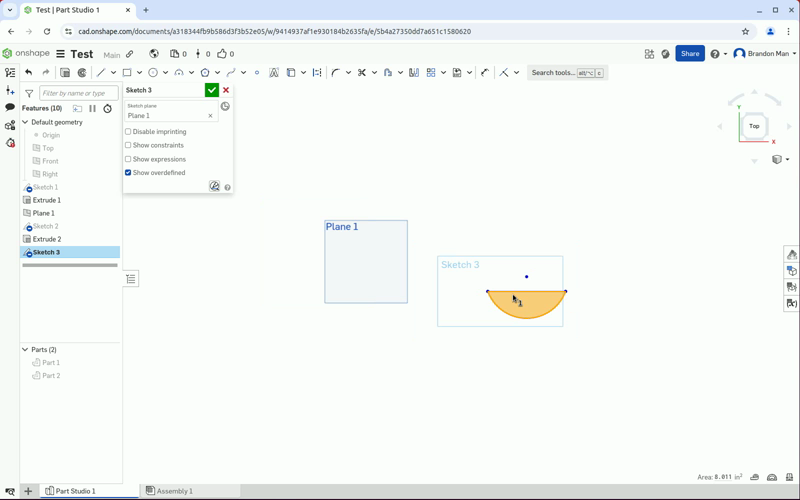
scroll(-6)
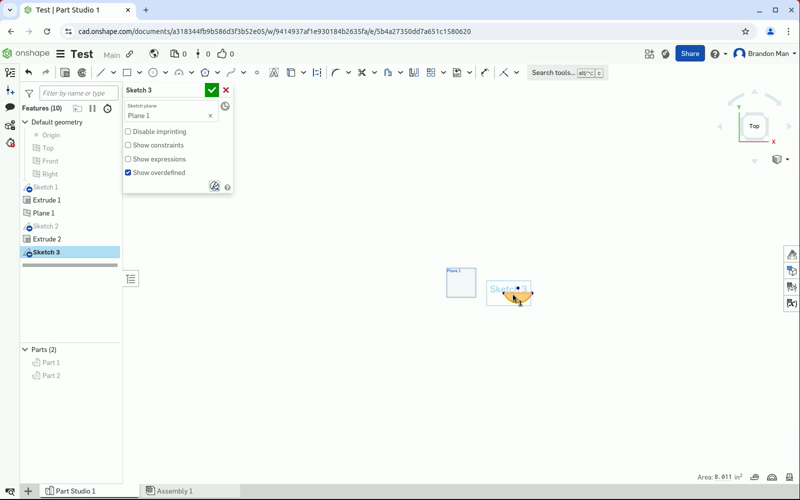
mouse_move(73, 352)
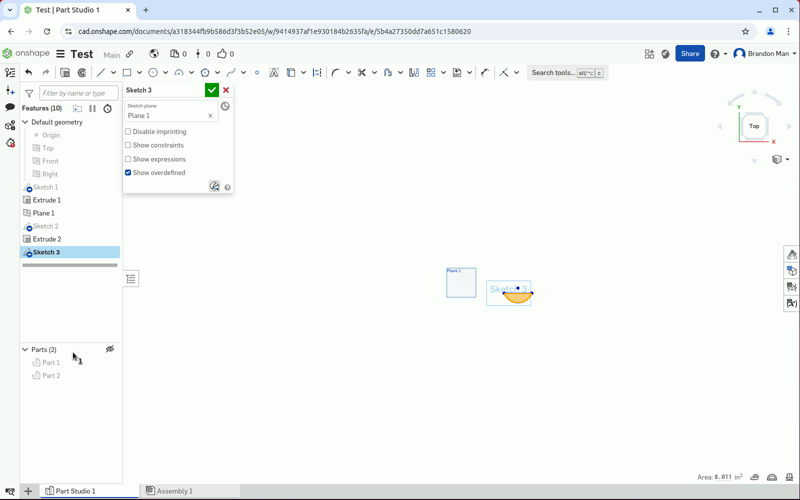
key(shift+y)
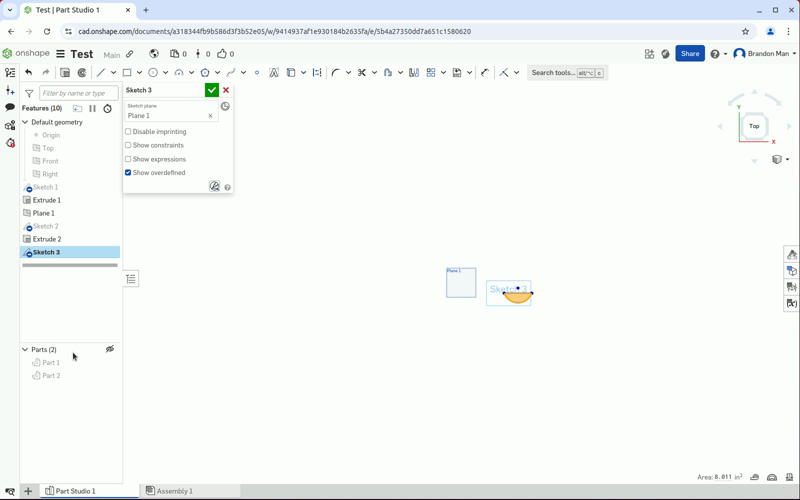
key(shift+e)
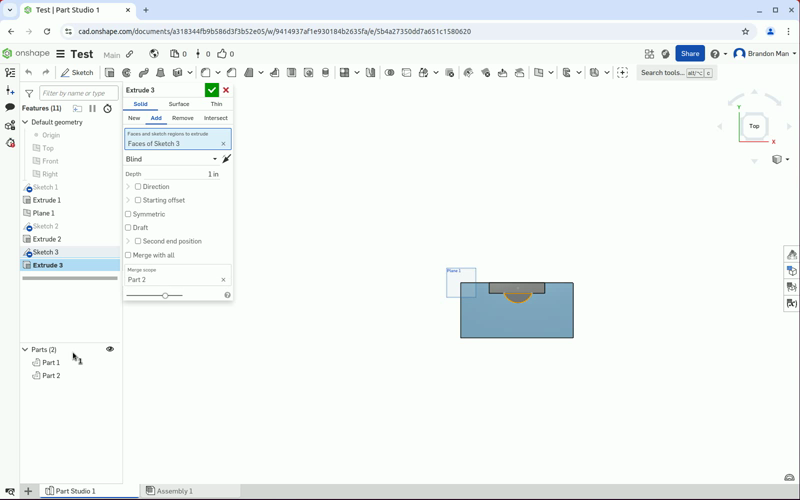
mouse_move(143, 106)
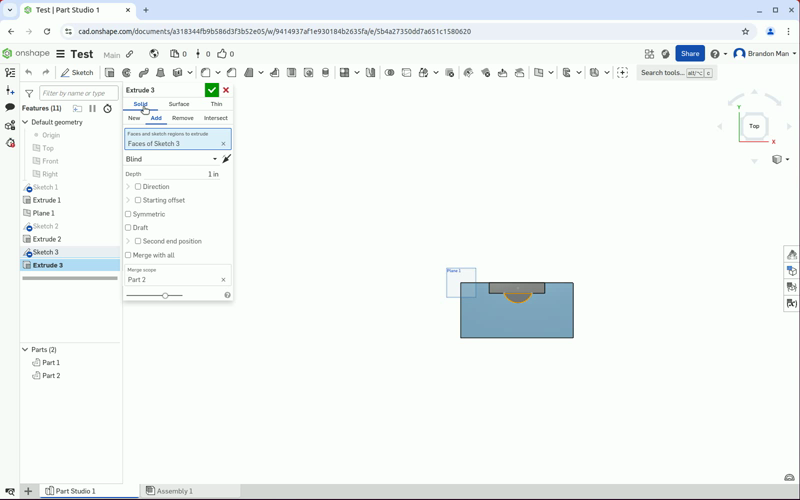
click(143, 106)
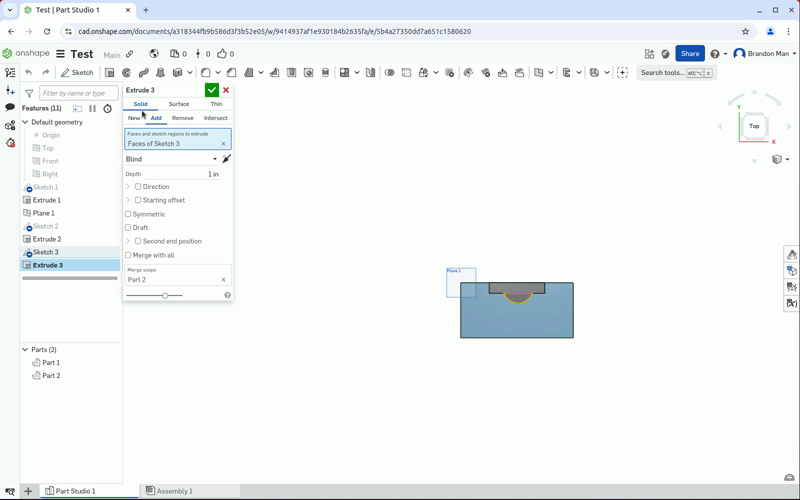
mouse_move(137, 120)
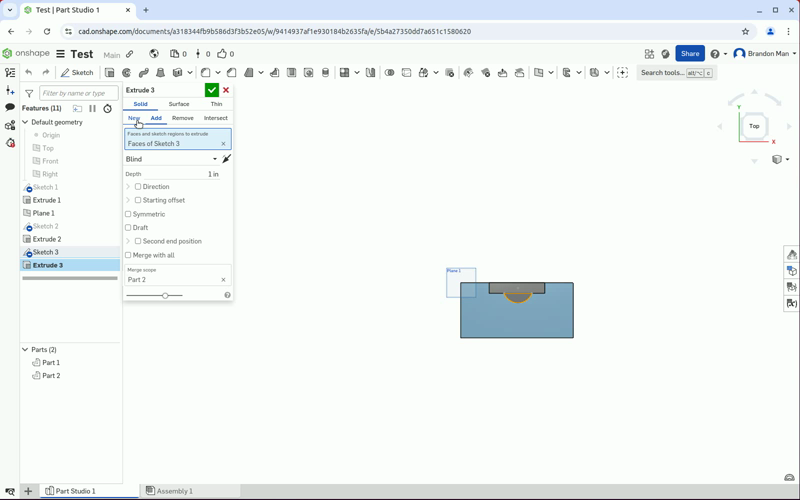
click(137, 120)
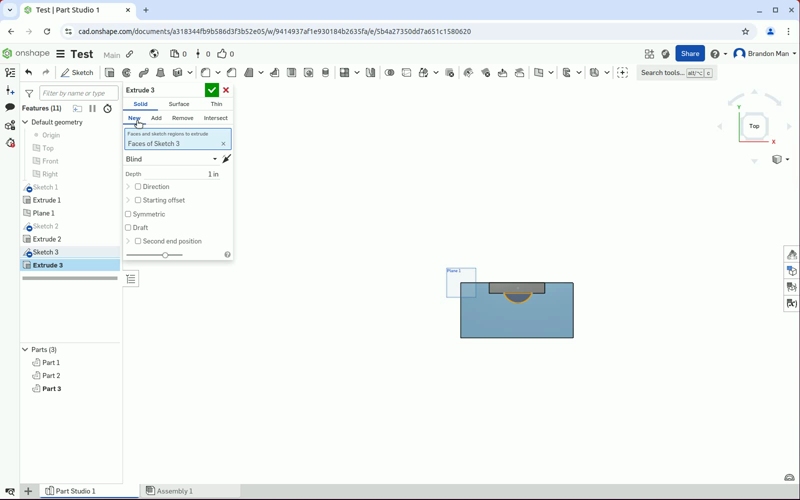
key(tab, 4)
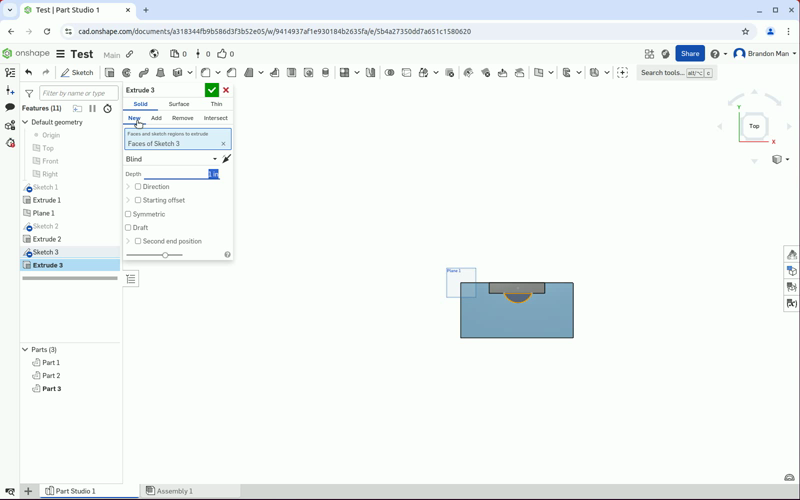
text(12.758)
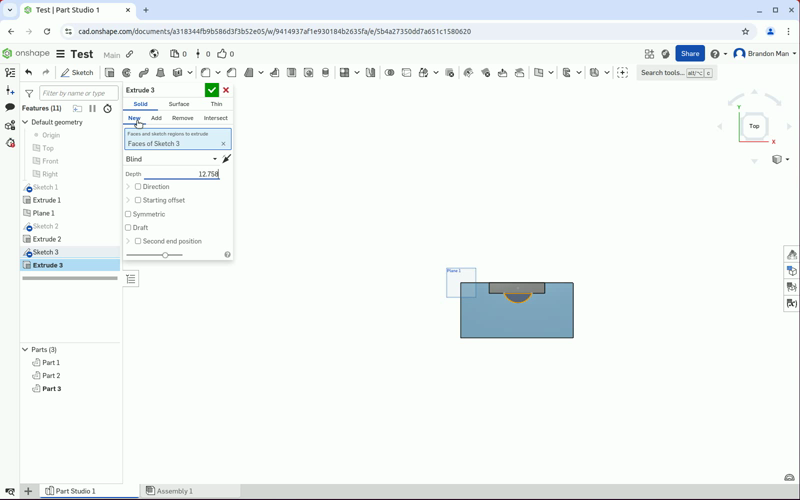
key(enter)
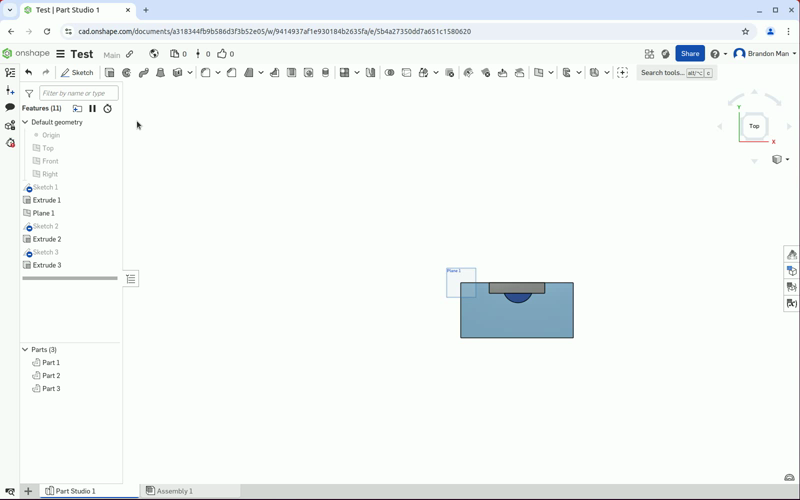
key(shift+h)
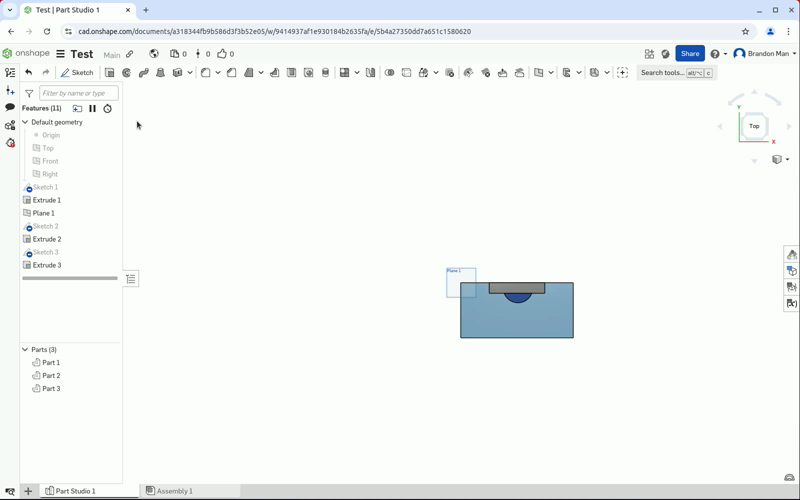
key(shift+h)
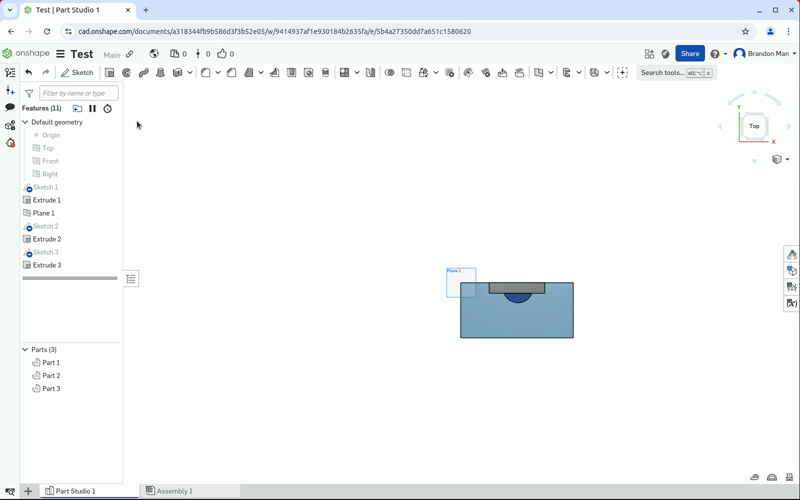
mouse_move(73, 189)
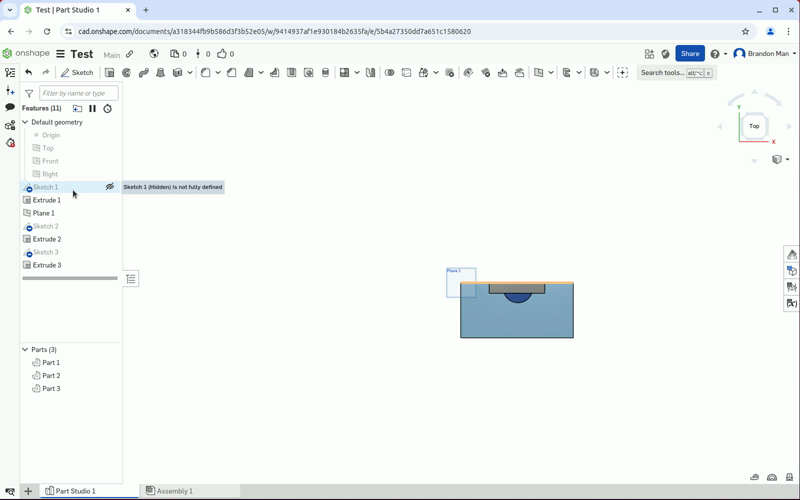
click(73, 189)
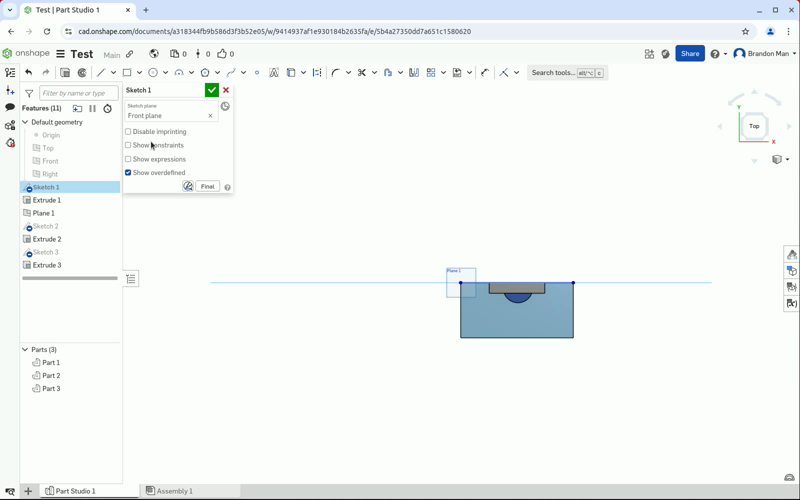
mouse_move(229, 92)
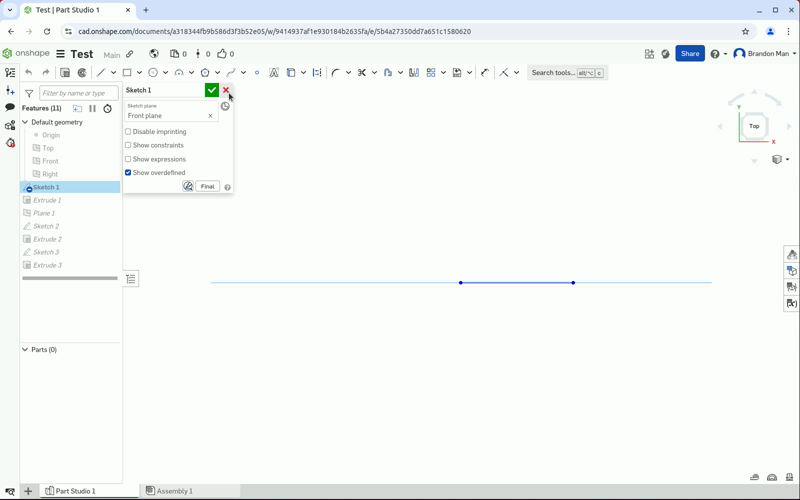
click(229, 92)
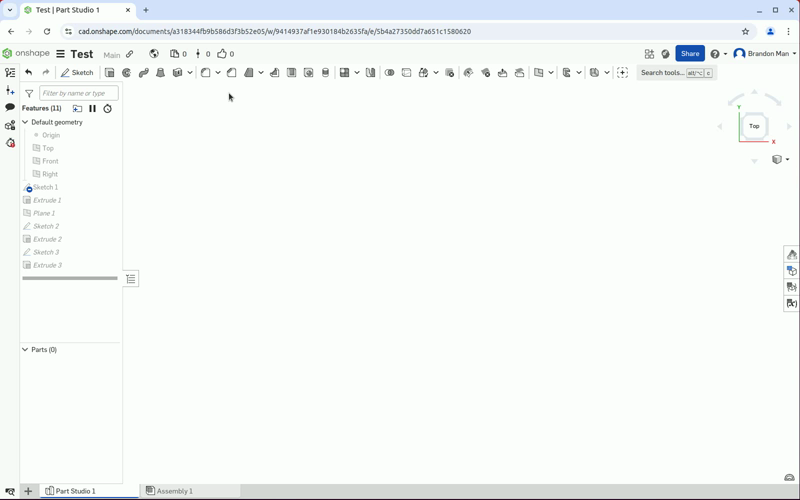
mouse_move(541, 75)
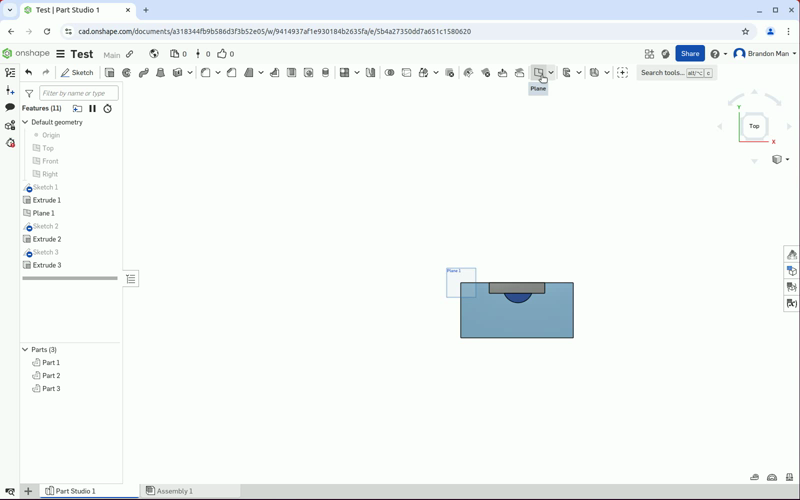
click(541, 75)
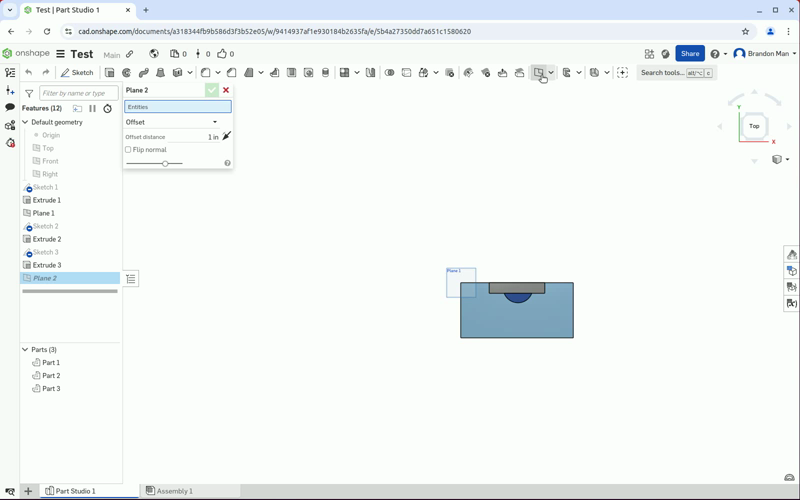
mouse_move(73, 150)
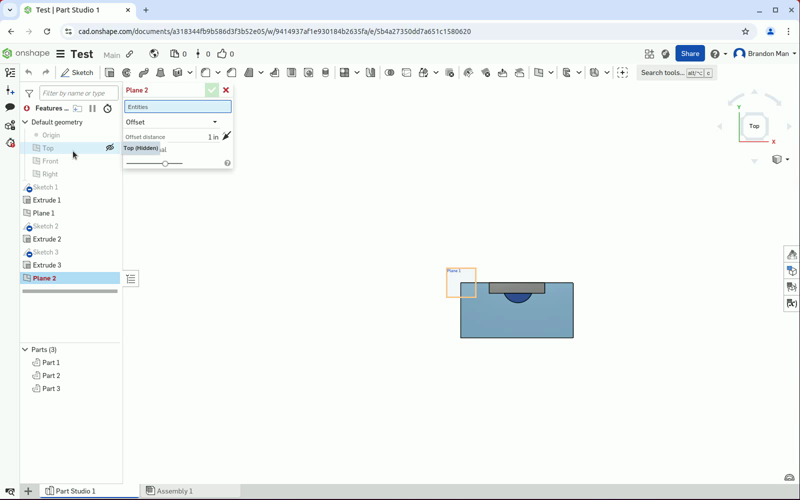
click(73, 150)
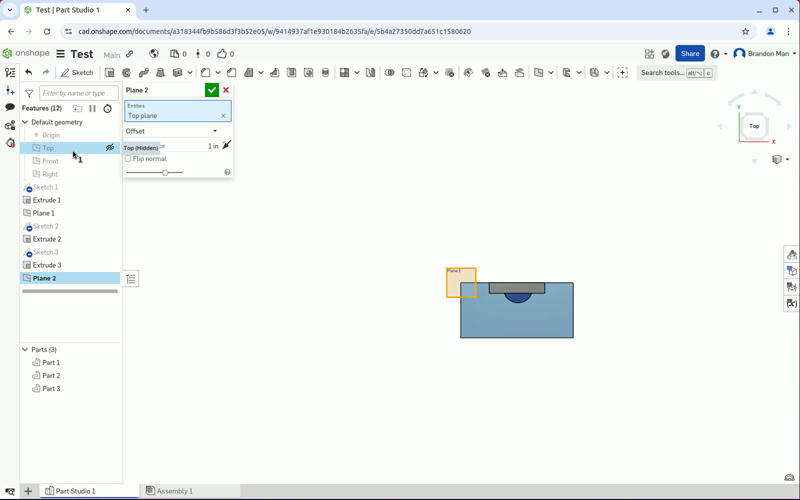
key(tab, 2)
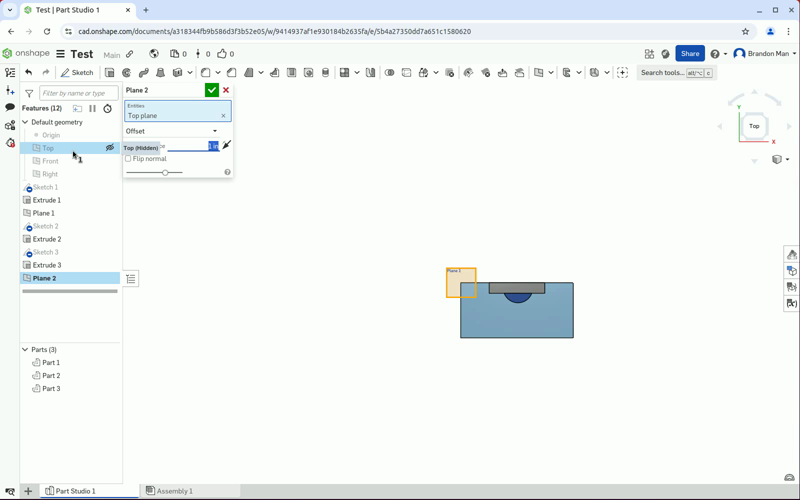
text(17.809)
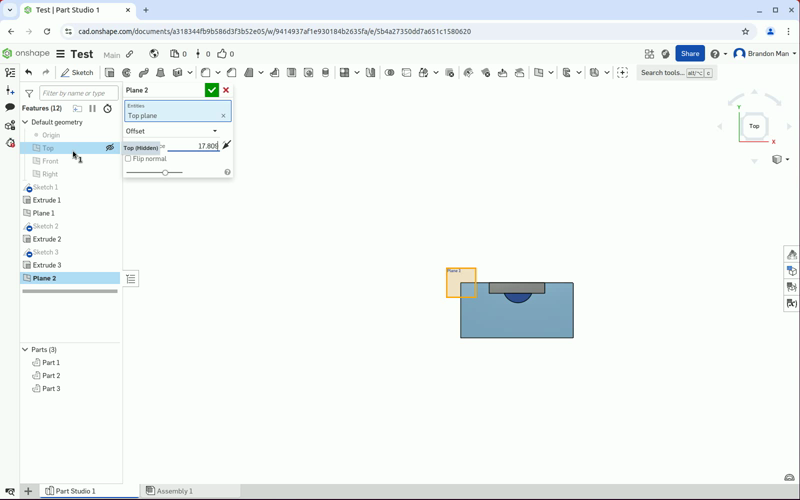
key(enter, 2)
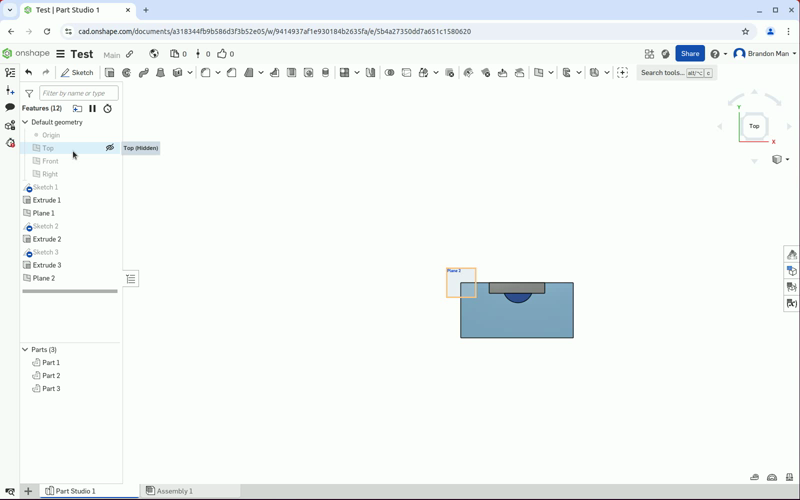
key(shift+s)
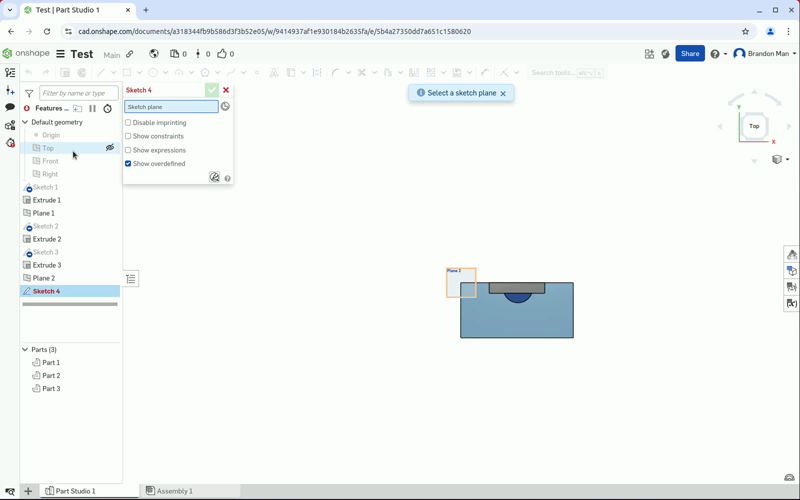
mouse_move(73, 280)
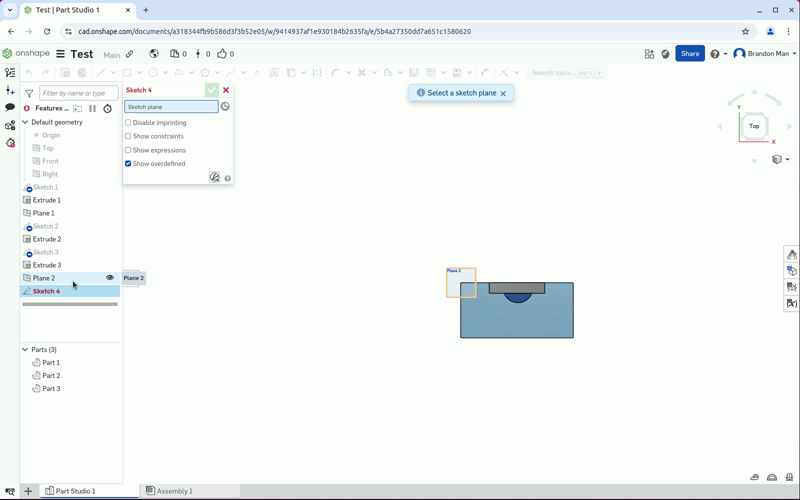
click(73, 280)
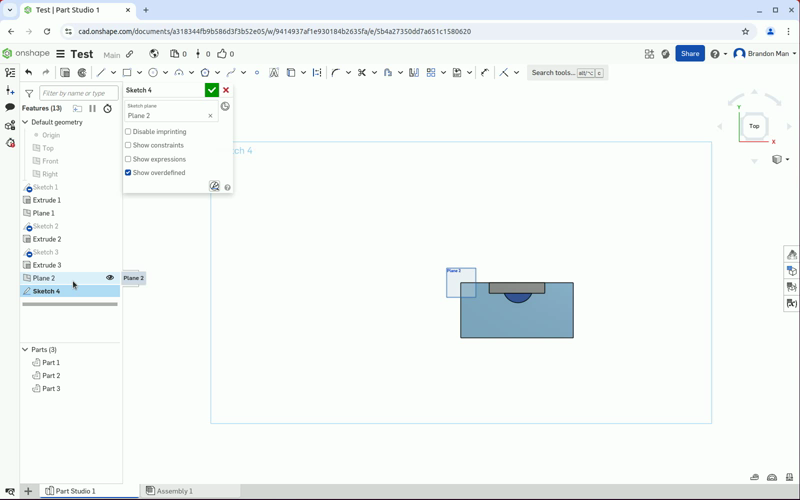
mouse_move(73, 352)
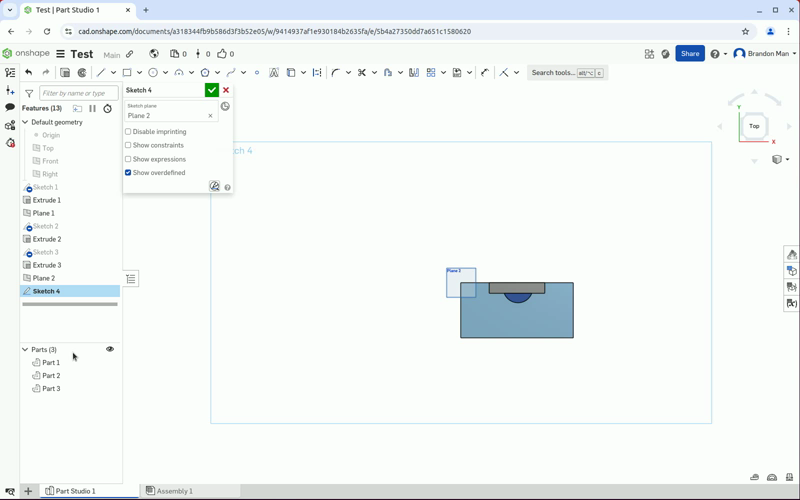
key(y)
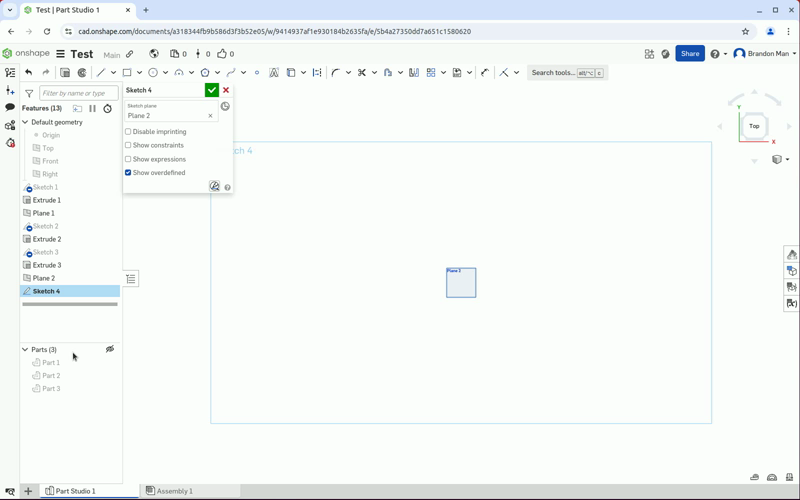
key(l)
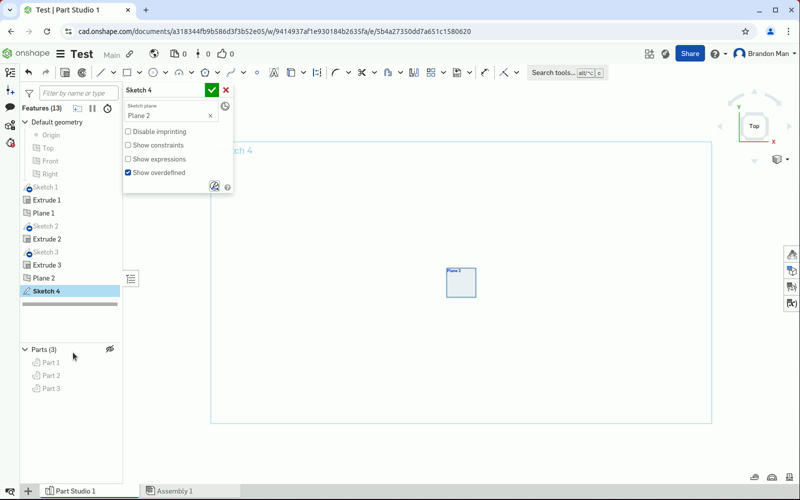
key_down(shift)
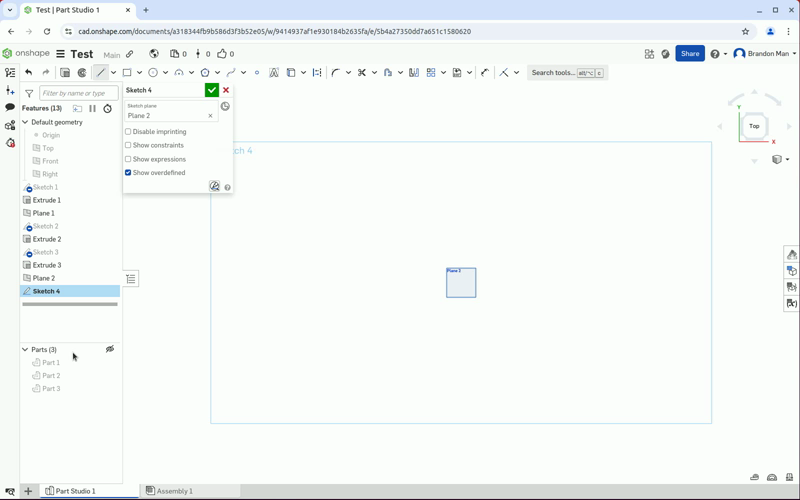
mouse_move(504, 293)
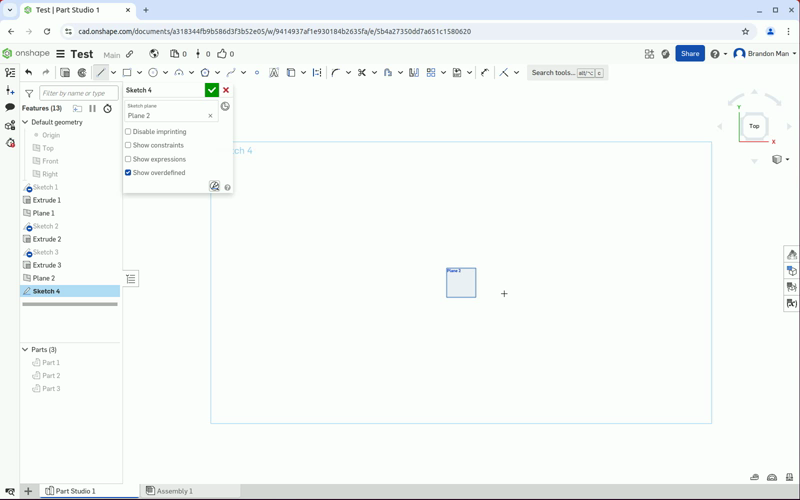
click(504, 293)
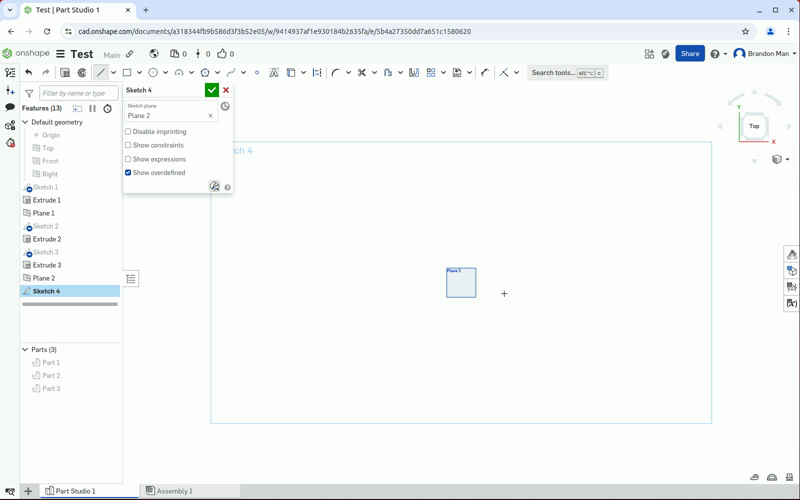
key_up(shift)
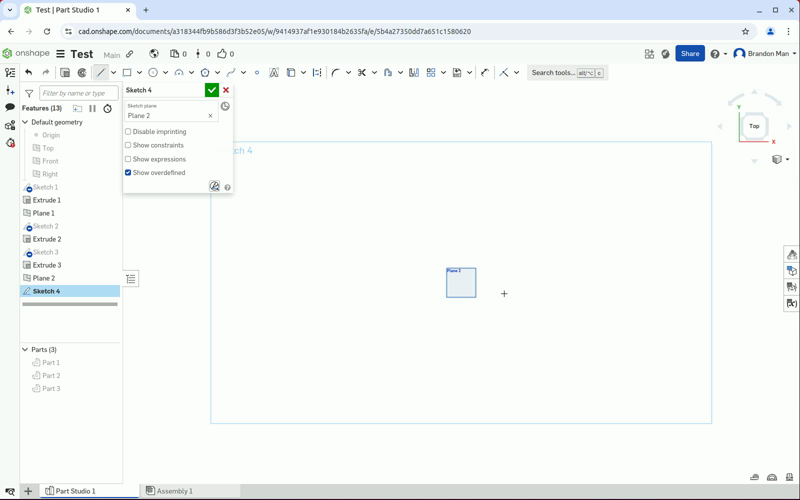
key_down(shift)
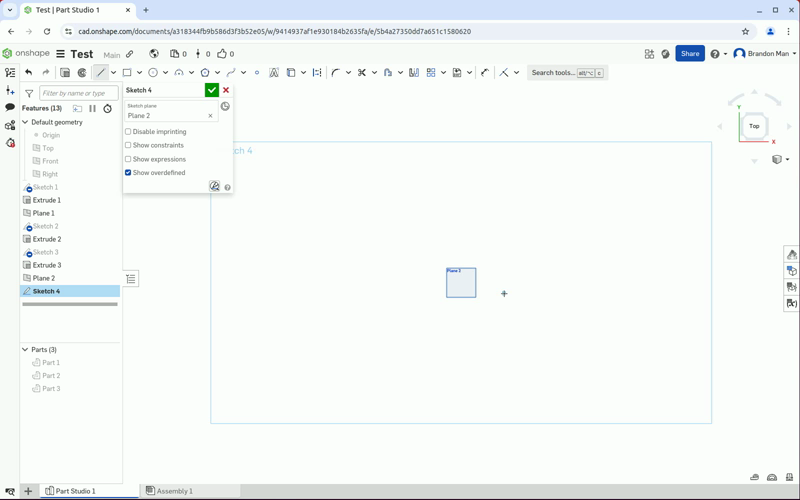
mouse_move(534, 293)
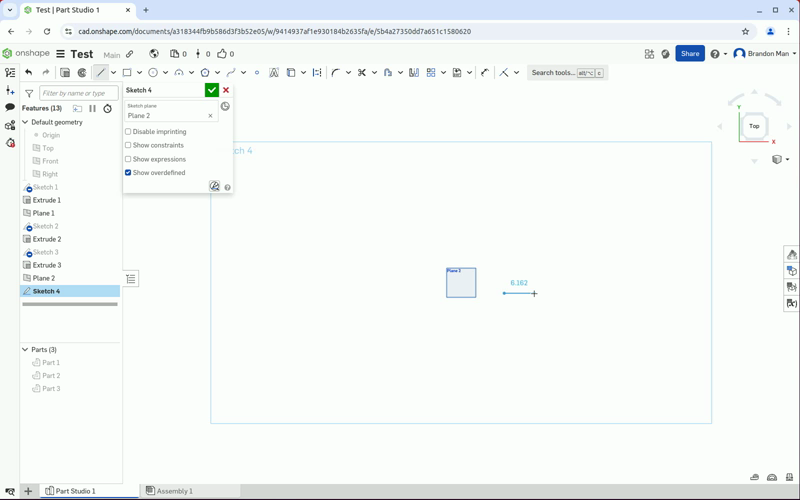
mouse_move(531, 293)
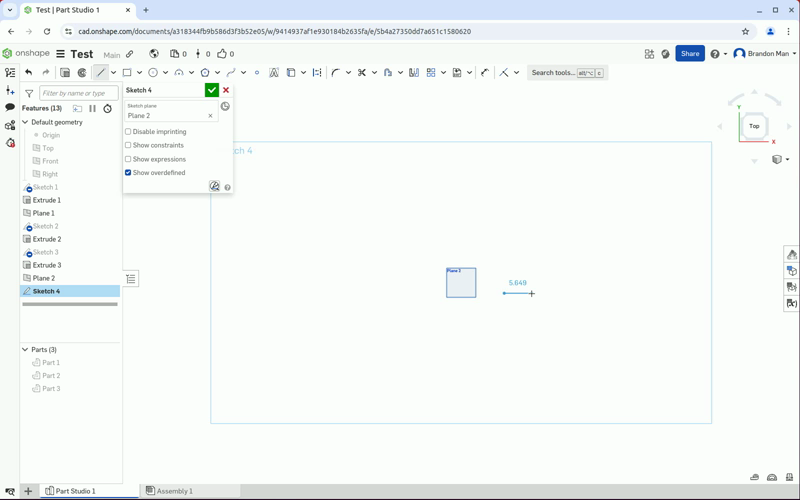
click(531, 293)
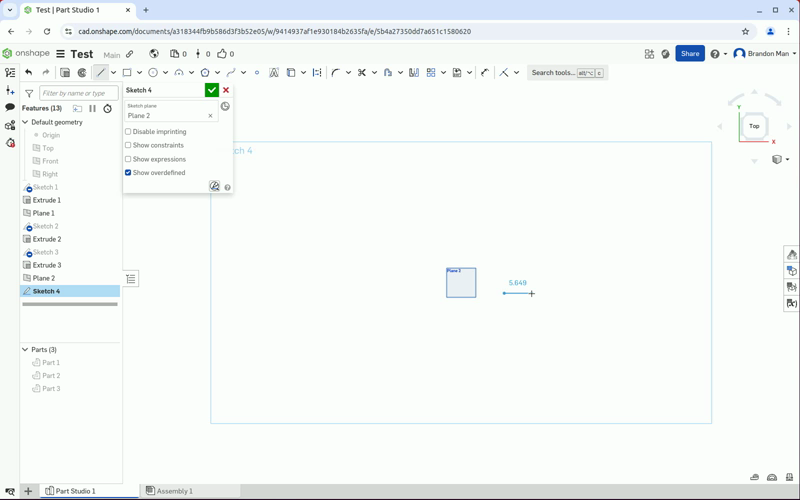
key_up(shift)
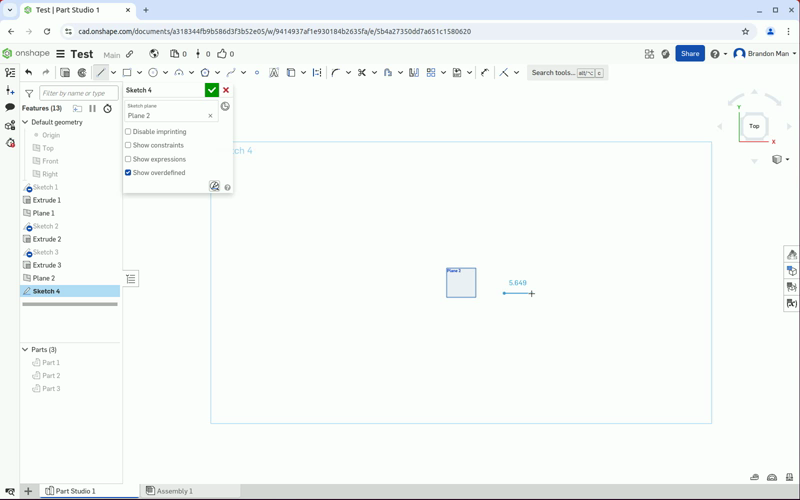
key_down(shift)
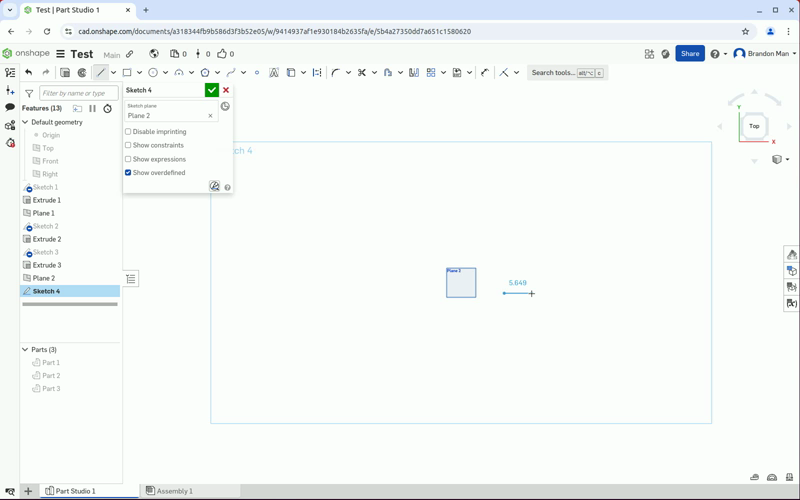
mouse_move(561, 293)
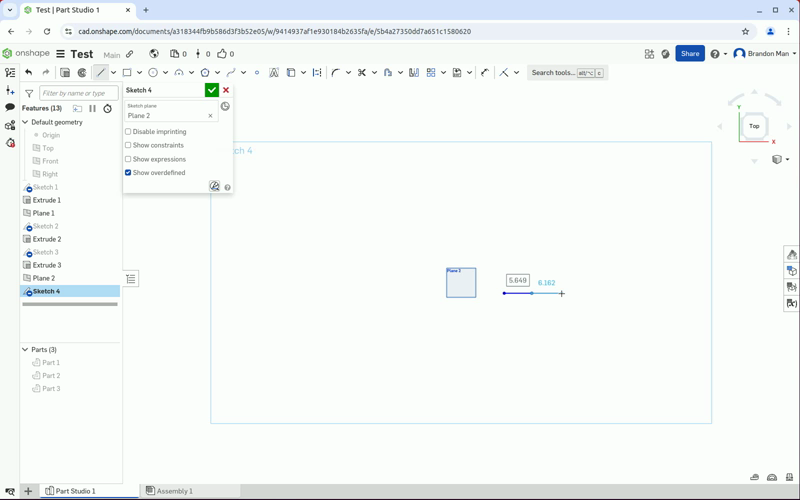
mouse_move(531, 282)
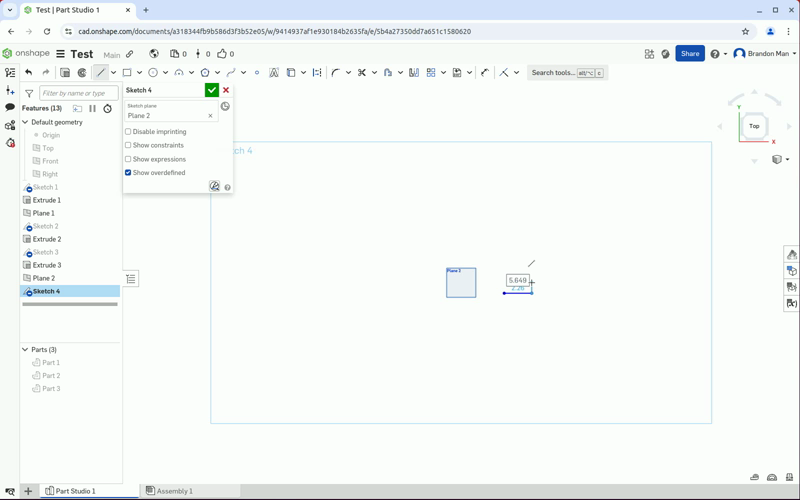
click(531, 282)
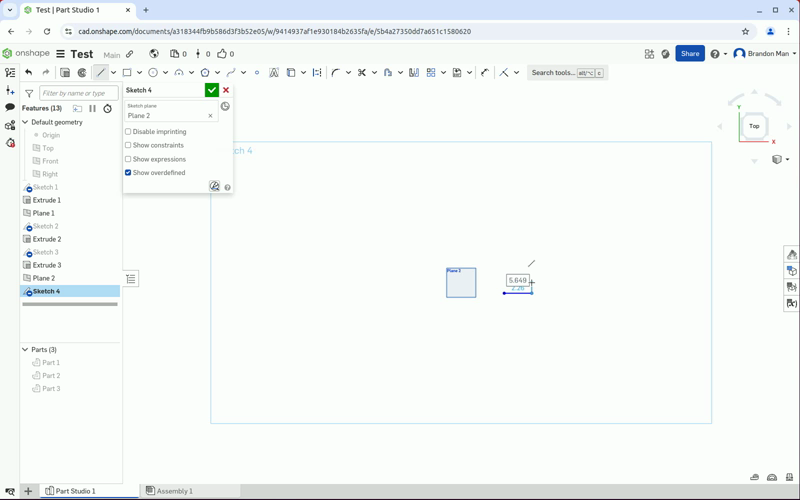
key_up(shift)
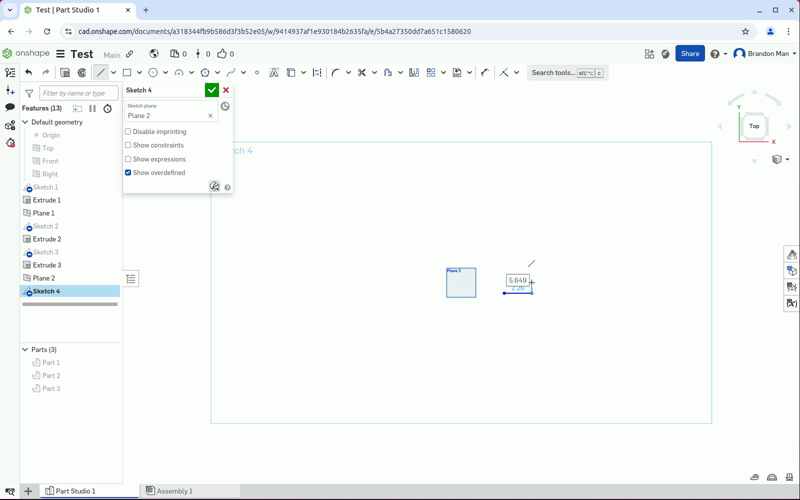
key_down(shift)
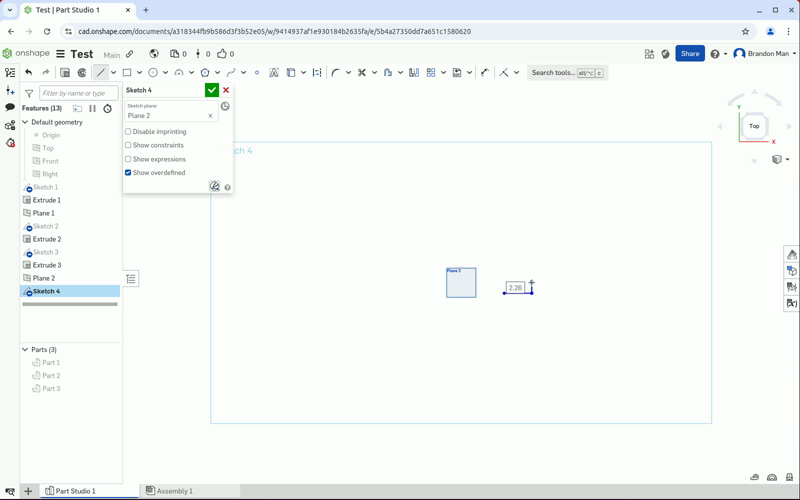
mouse_move(561, 282)
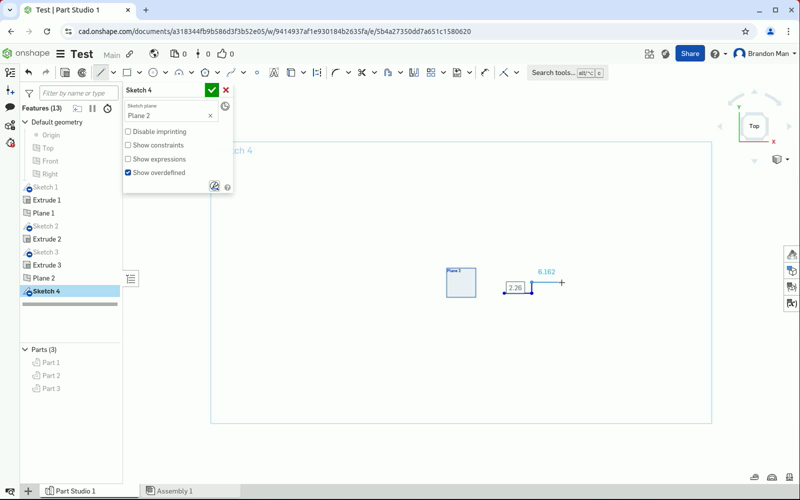
mouse_move(504, 282)
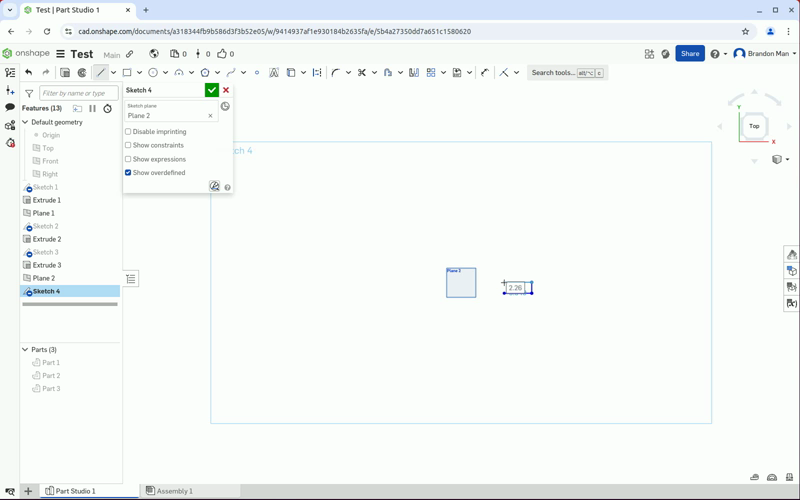
click(504, 282)
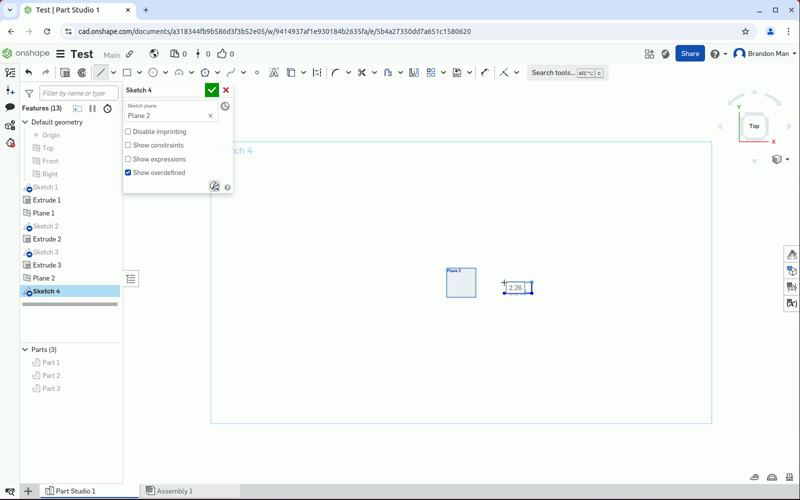
key_up(shift)
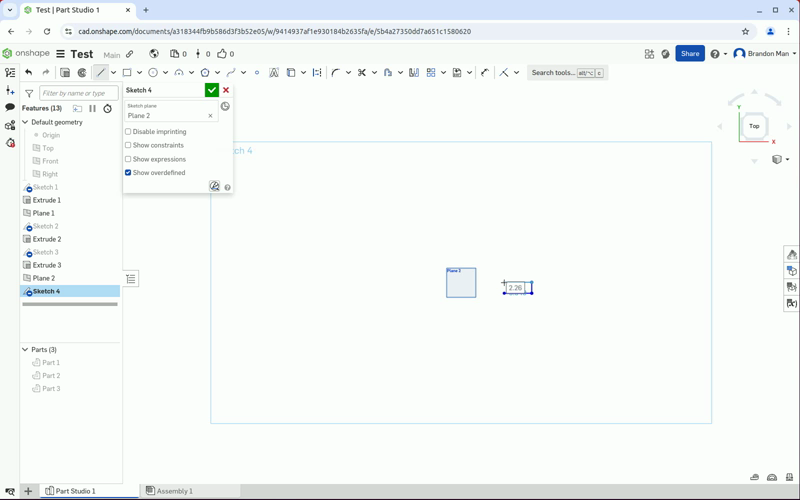
mouse_move(534, 282)
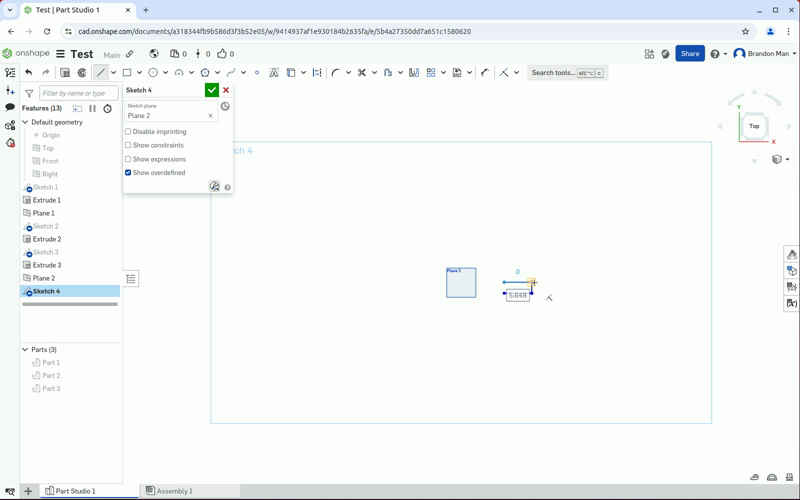
key_down(shift)
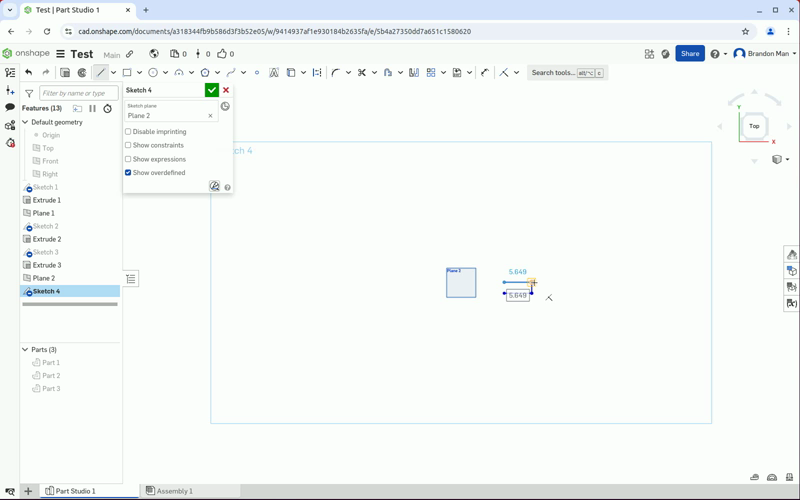
mouse_move(504, 293)
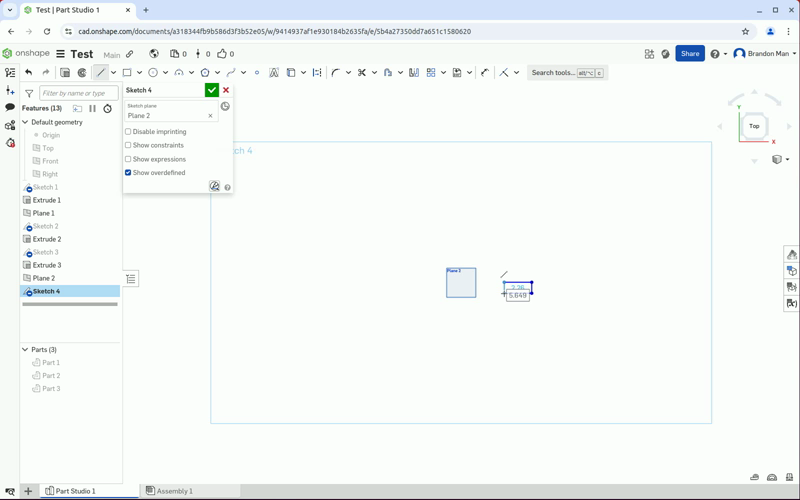
key_up(shift)
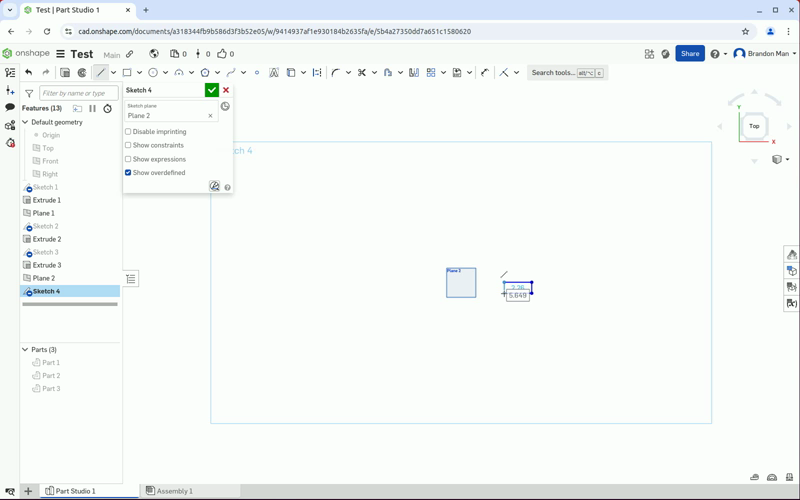
click(504, 293)
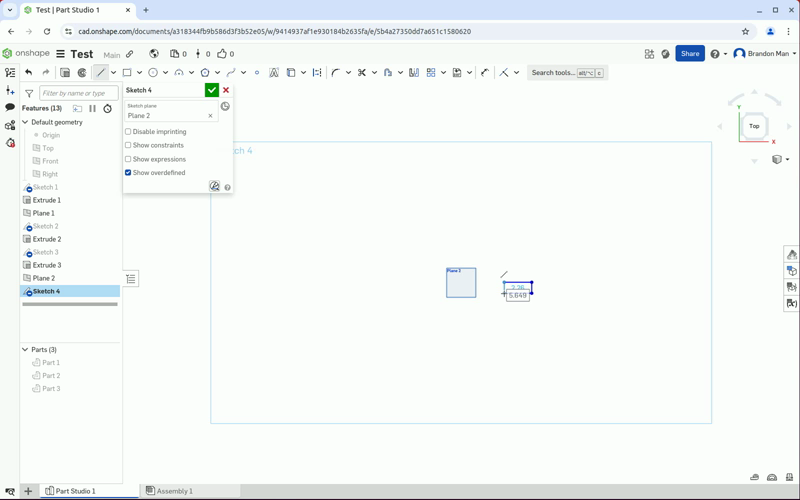
key(esc)
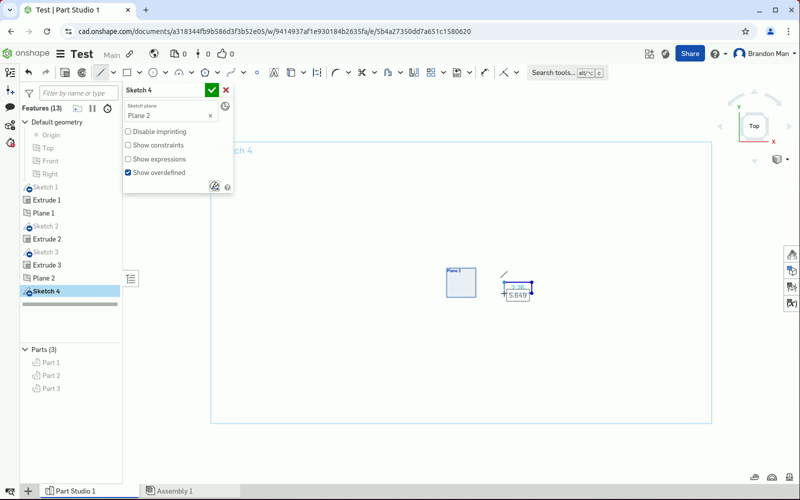
mouse_move(516, 288)
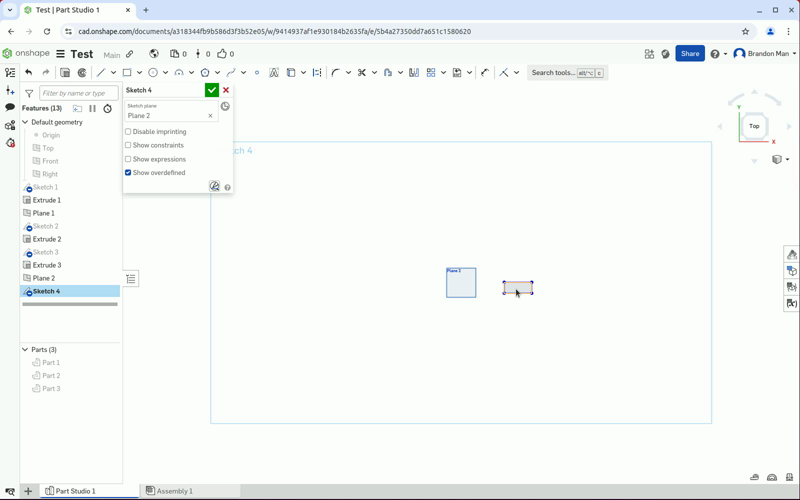
scroll(6)
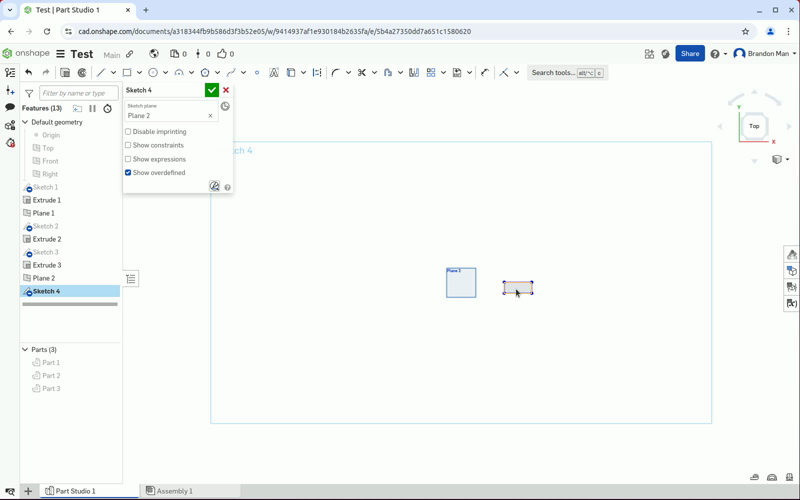
scroll(6)
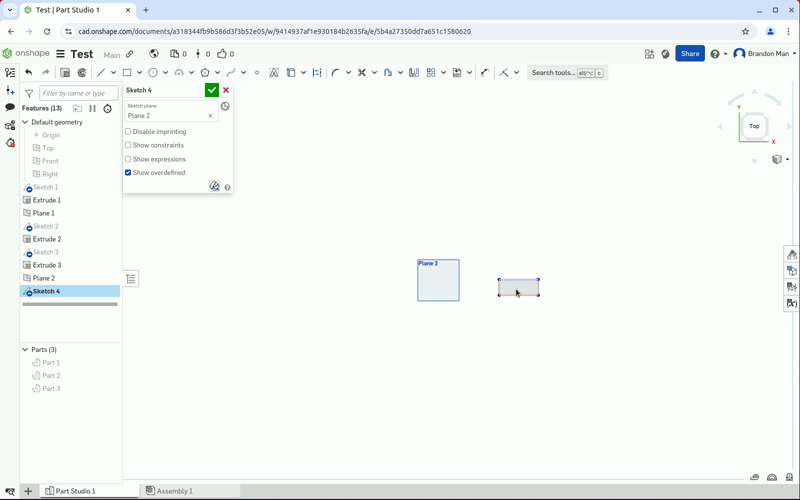
scroll(6)
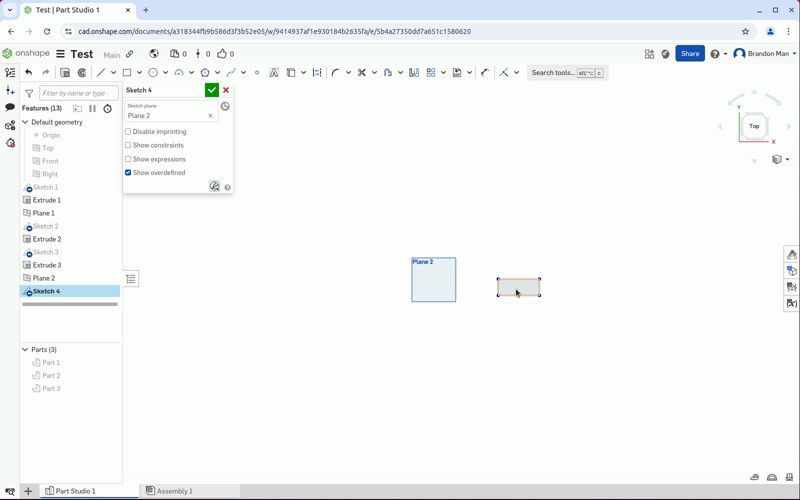
scroll(6)
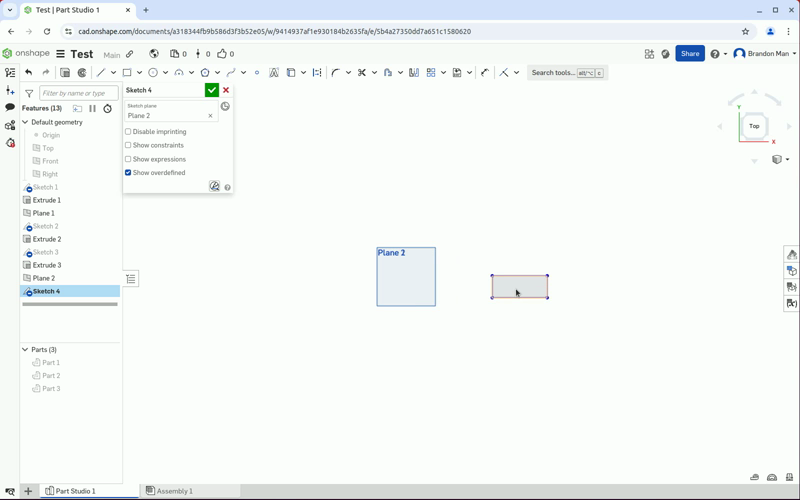
scroll(6)
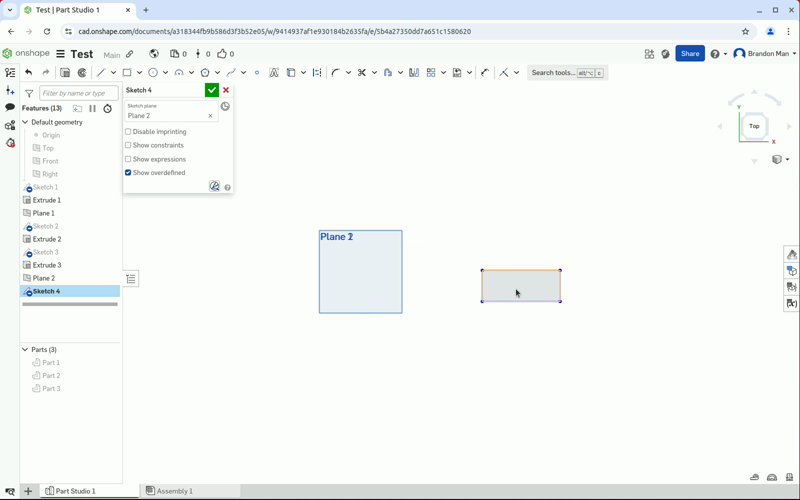
scroll(6)
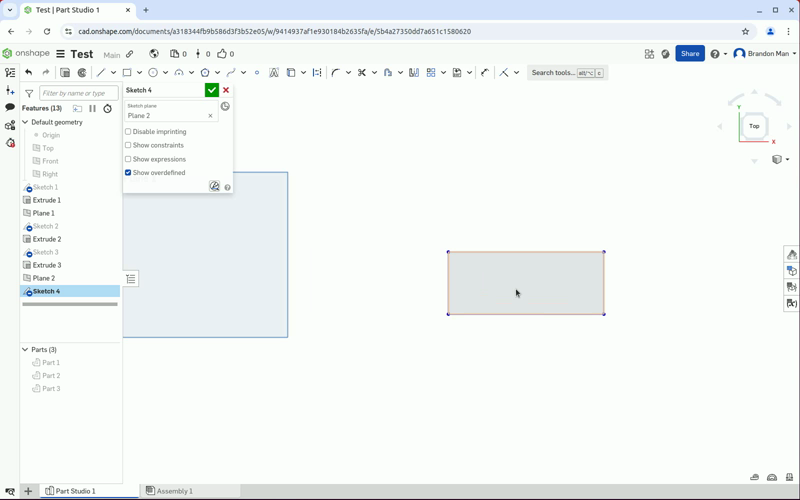
scroll(6)
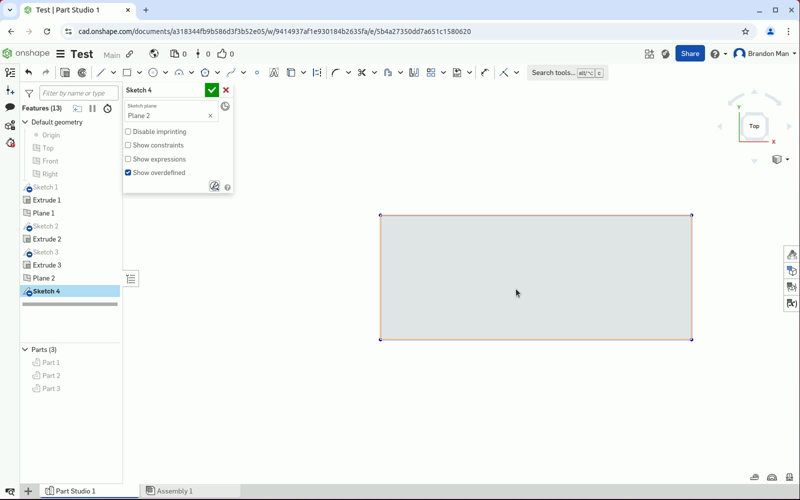
click(516, 288)
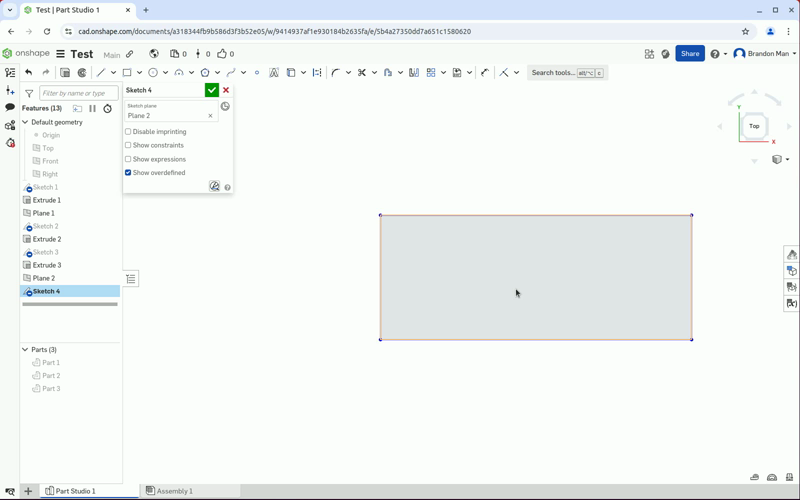
scroll(-6)
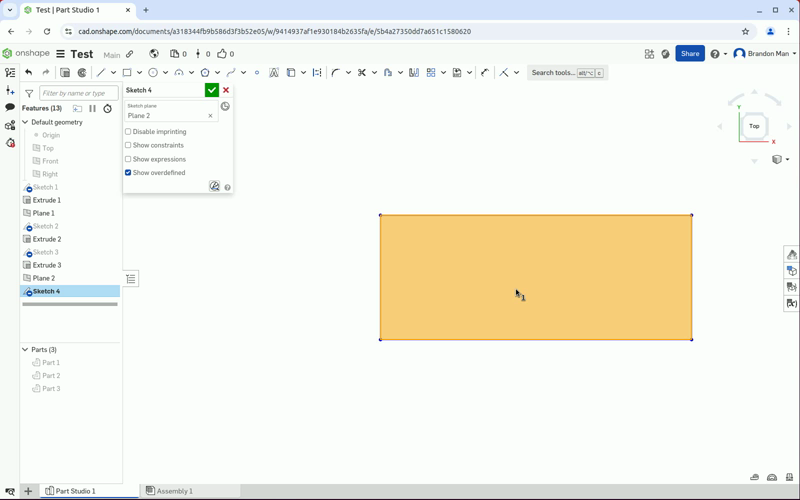
scroll(-6)
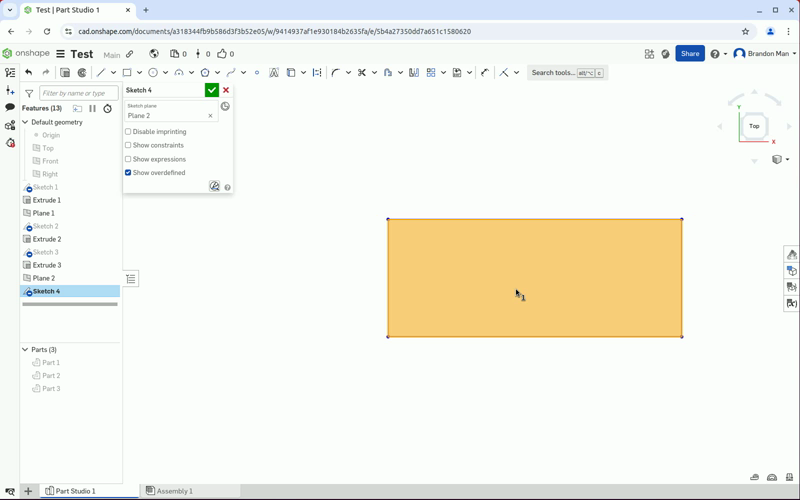
scroll(-6)
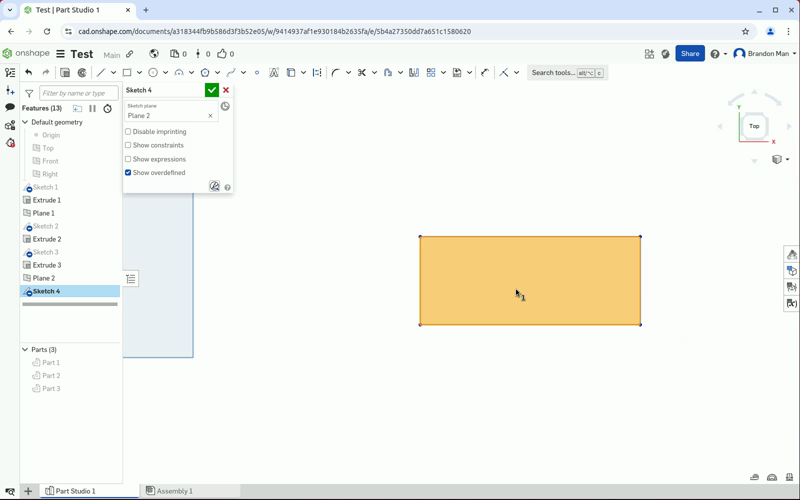
scroll(-6)
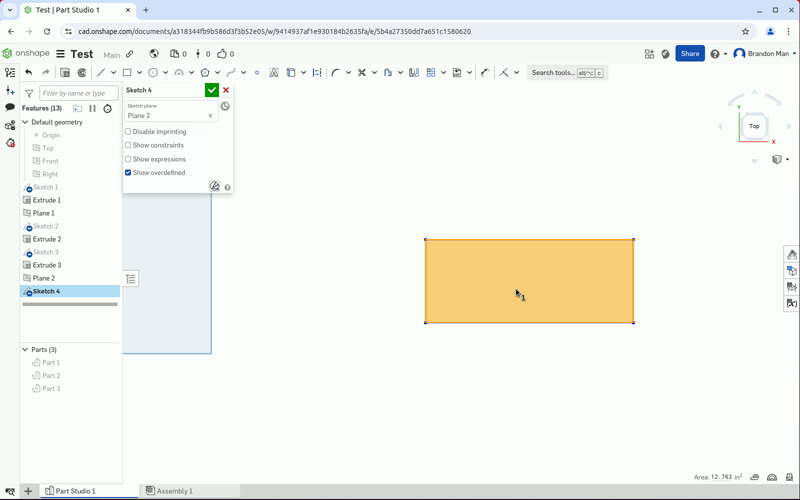
scroll(-6)
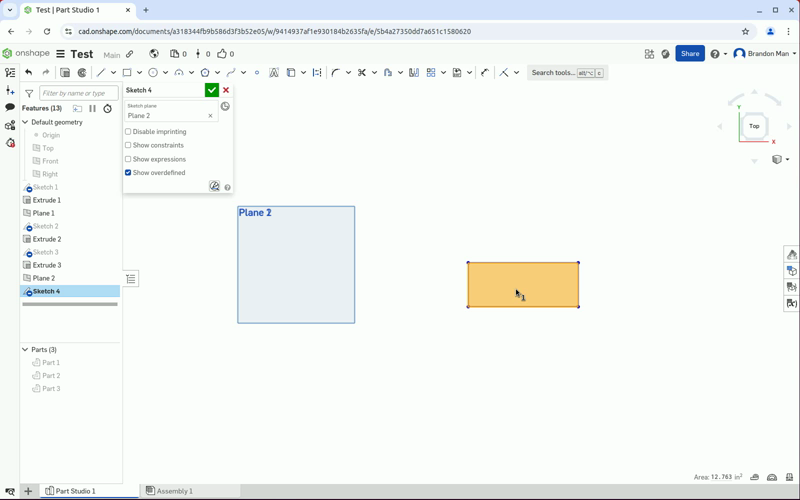
scroll(-6)
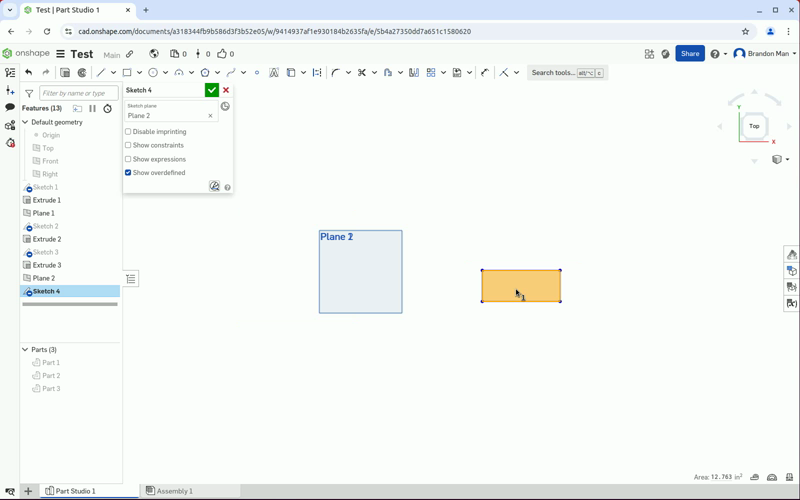
scroll(-6)
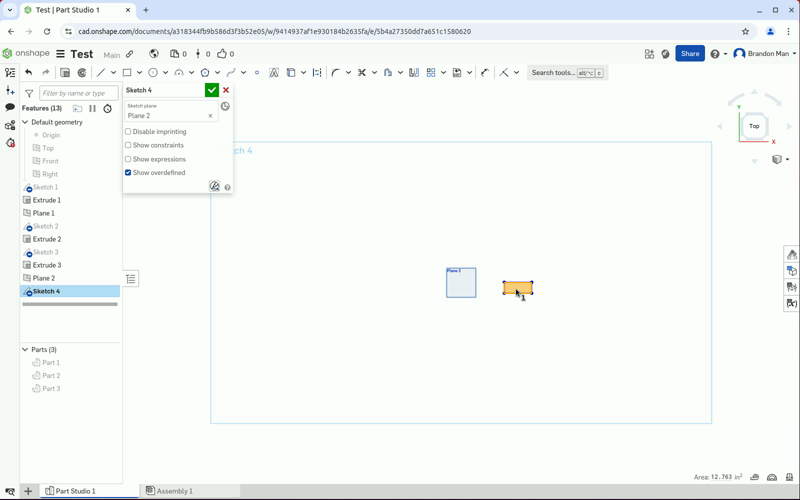
mouse_move(73, 352)
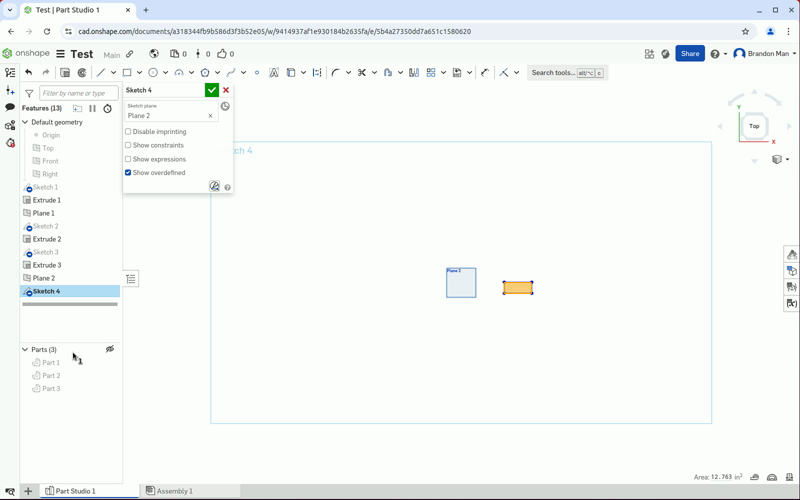
key(shift+y)
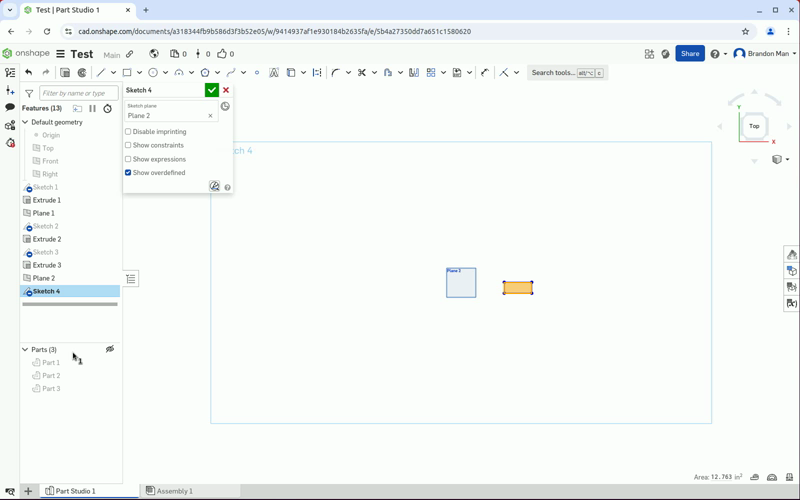
key(shift+e)
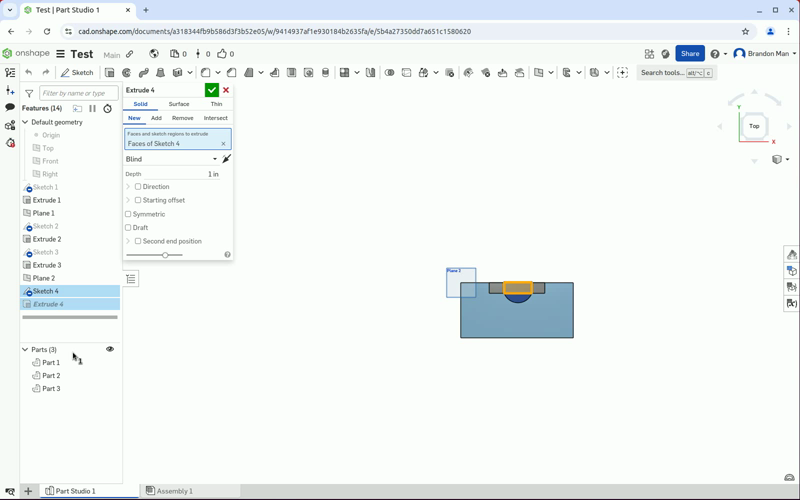
mouse_move(143, 106)
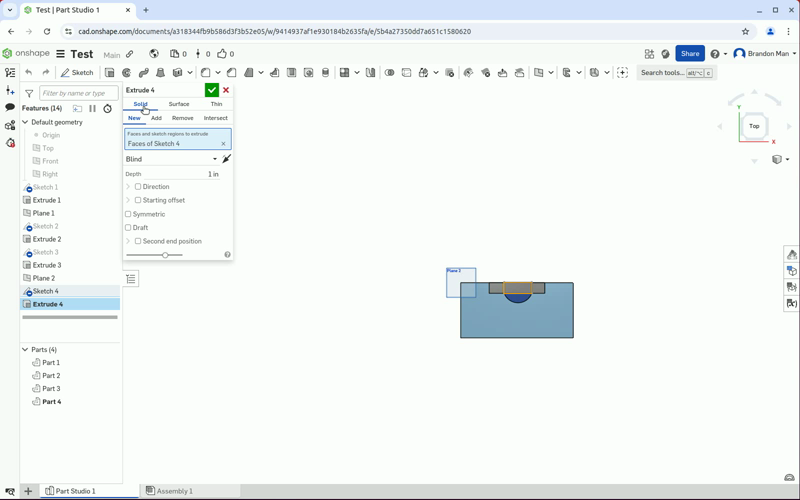
click(143, 106)
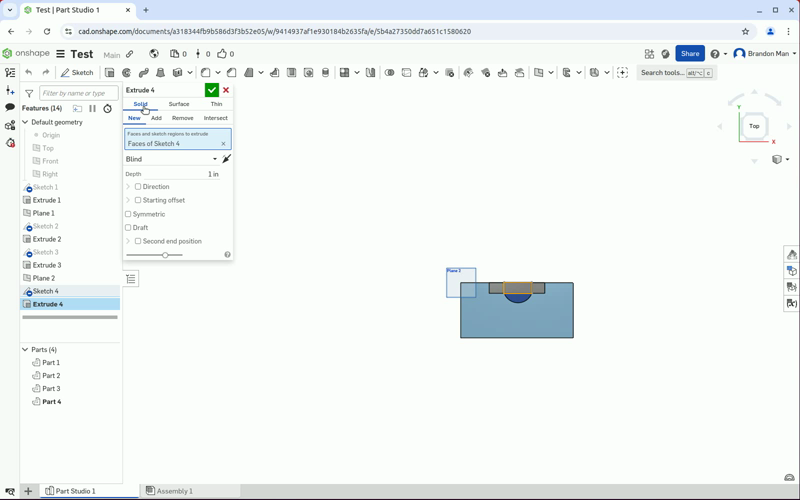
mouse_move(137, 120)
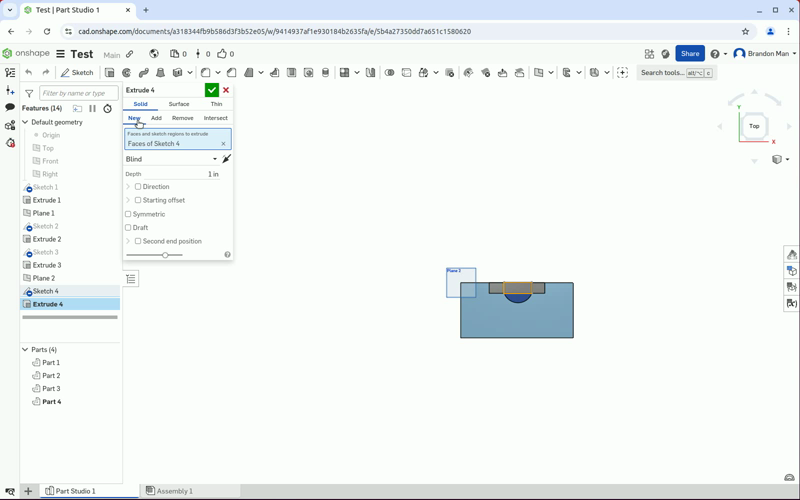
click(137, 120)
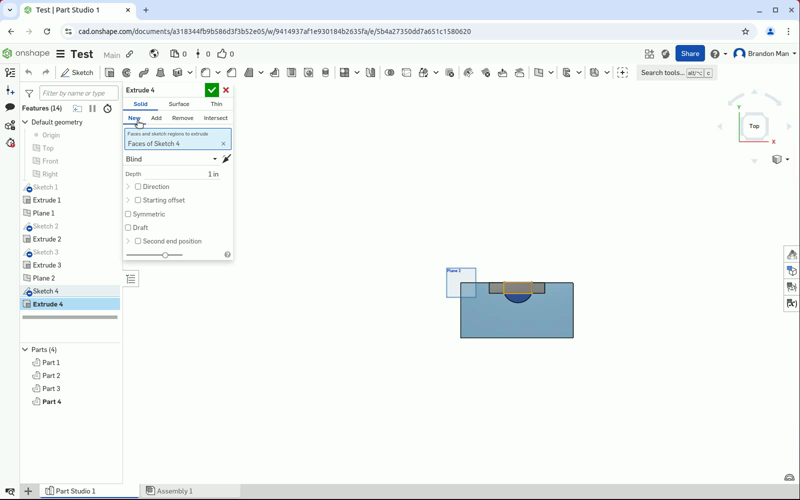
key(tab, 4)
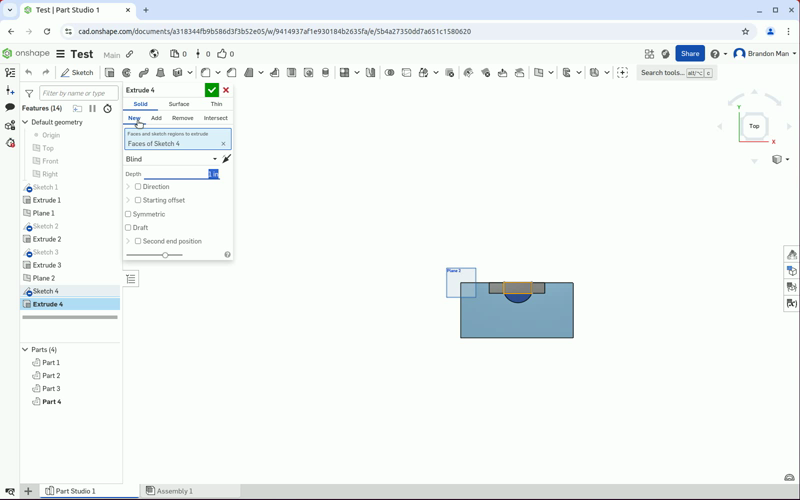
text(3.37)
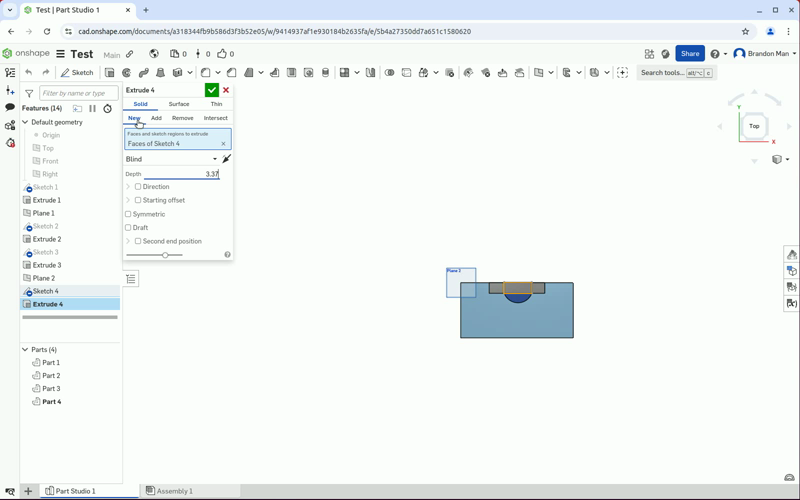
key(enter)
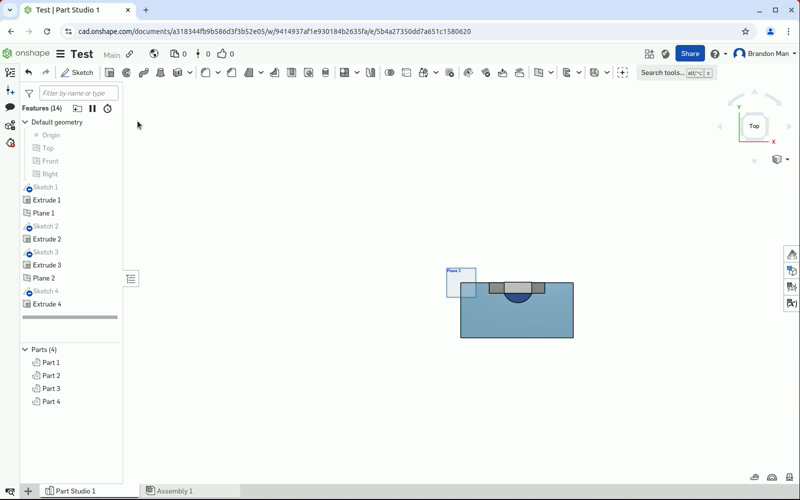
key(shift+h)
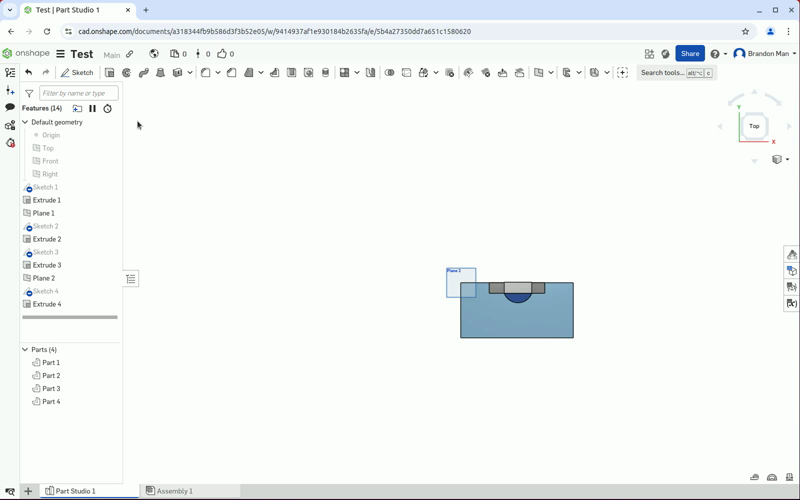
key(shift+h)
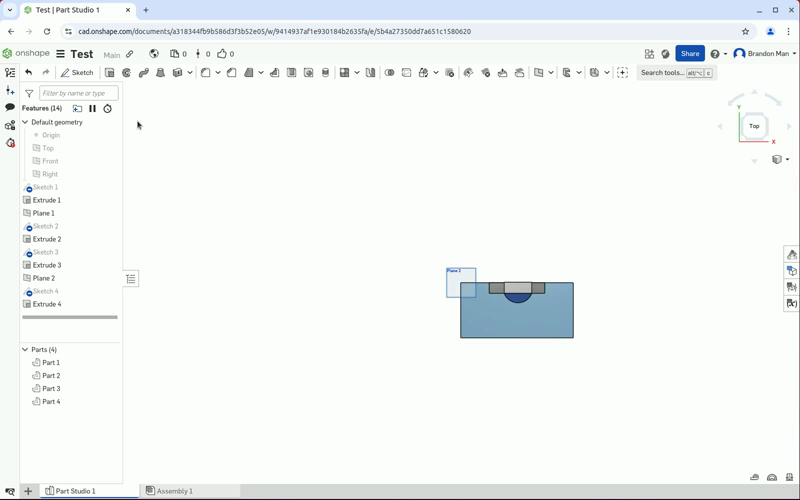
mouse_move(73, 189)
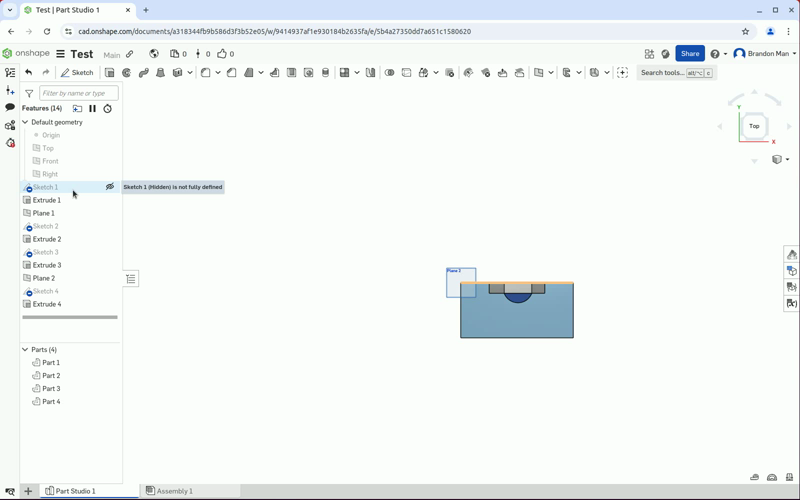
click(73, 189)
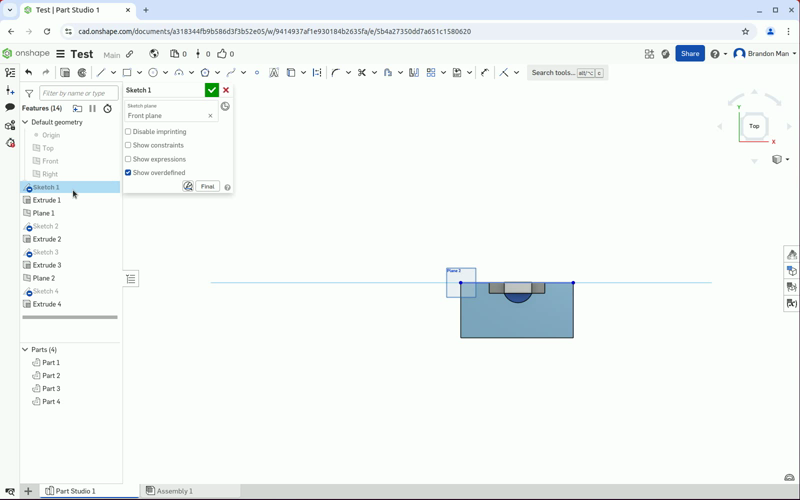
mouse_move(229, 92)
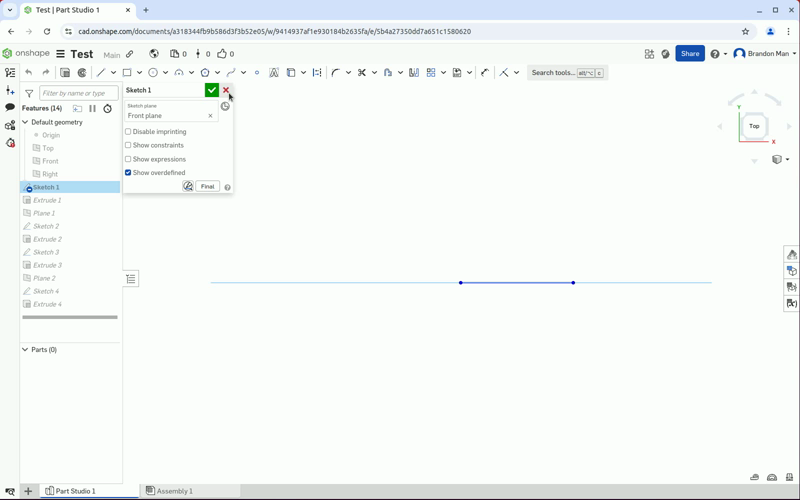
click(229, 92)
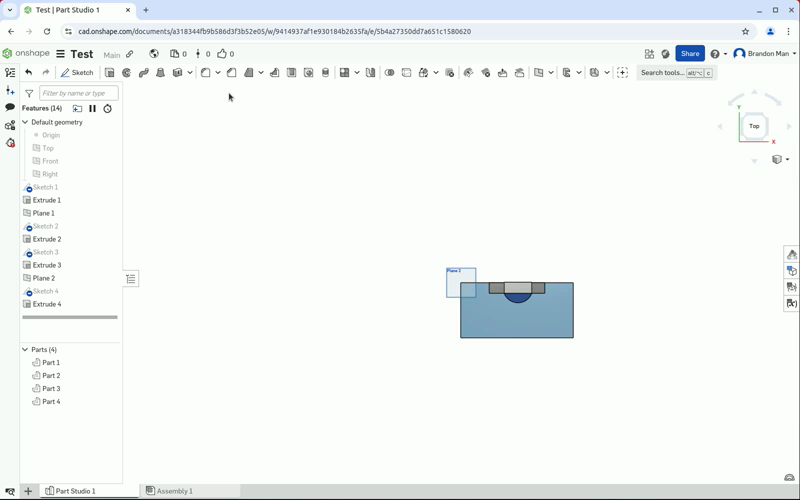
mouse_move(73, 352)
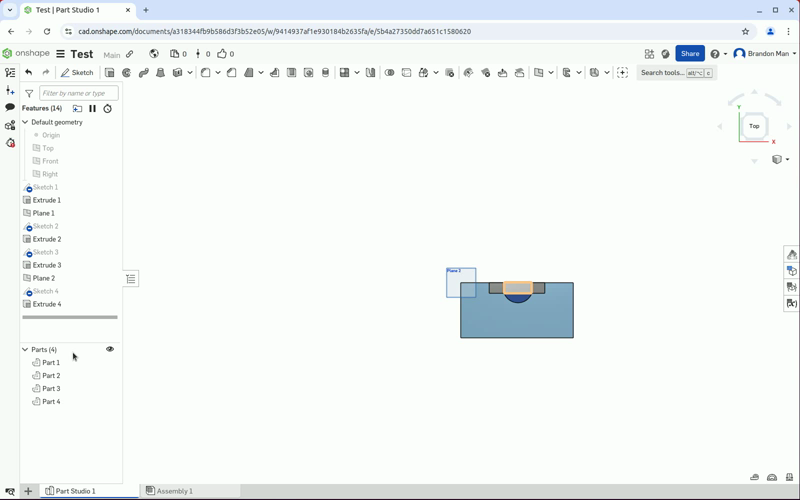
key(y)
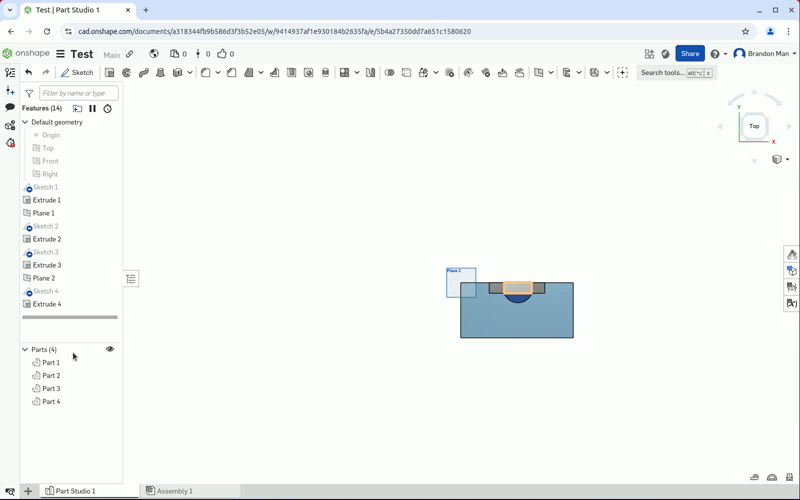
key(shift+p)
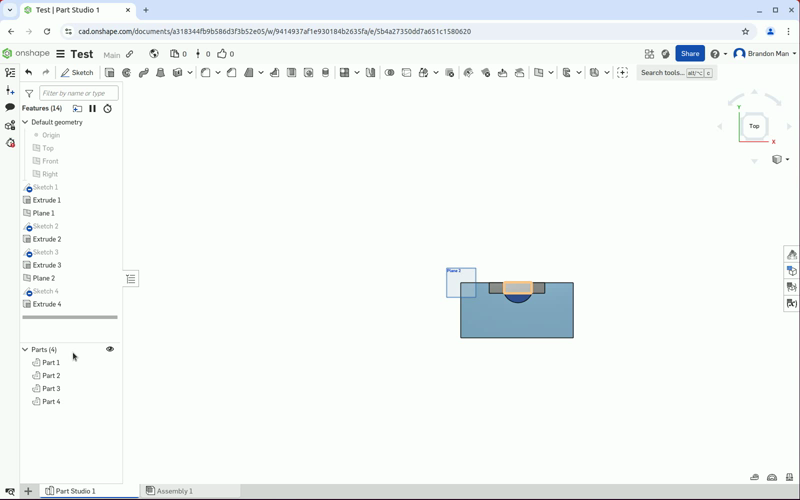
key(space)
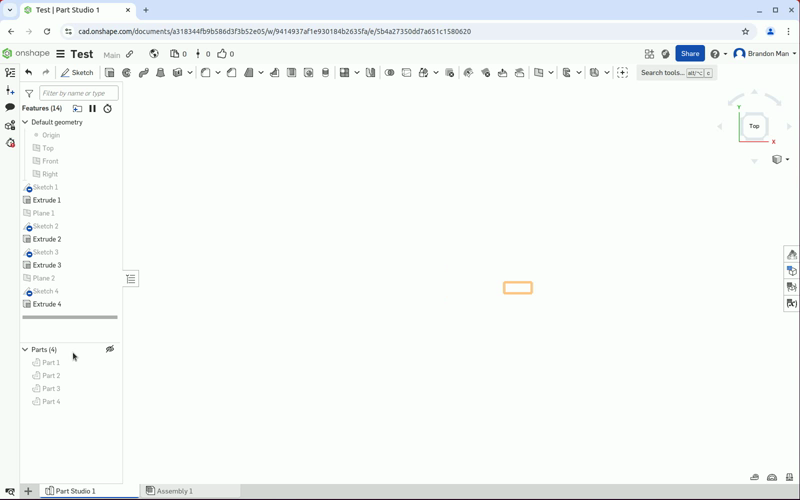
key_down(shift)
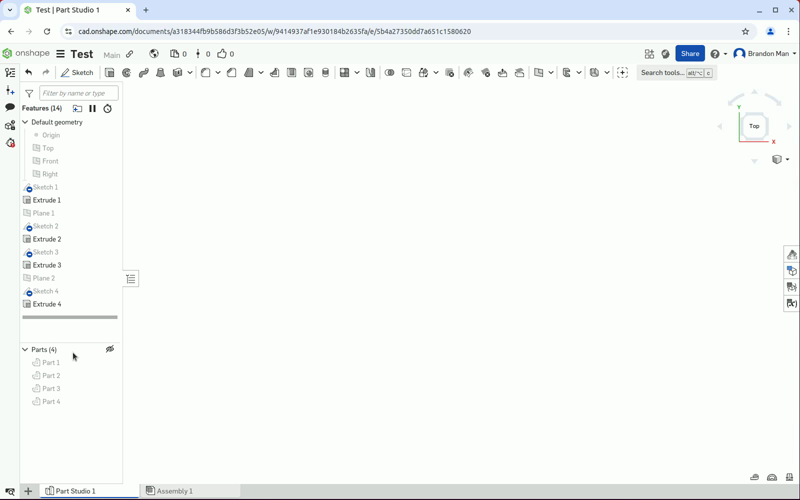
key(up)
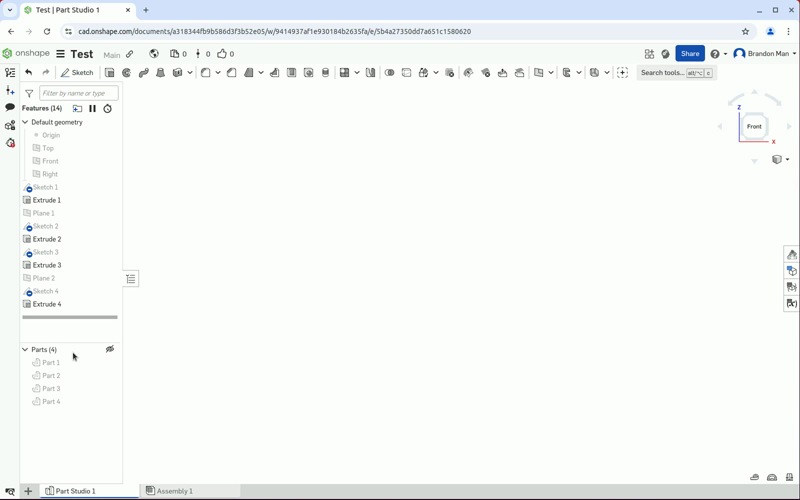
key_up(shift)
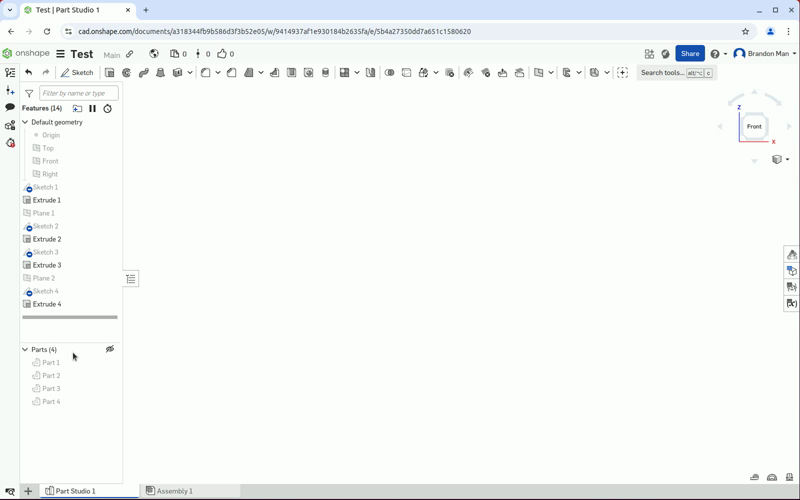
mouse_move(73, 352)
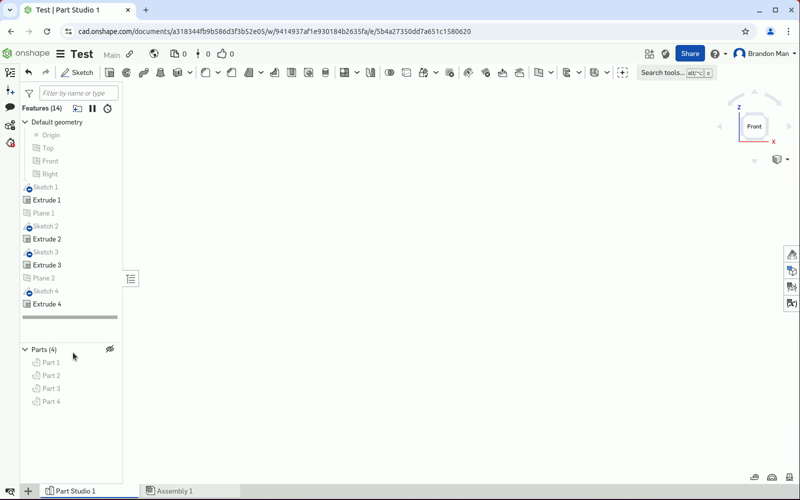
key(shift+y)
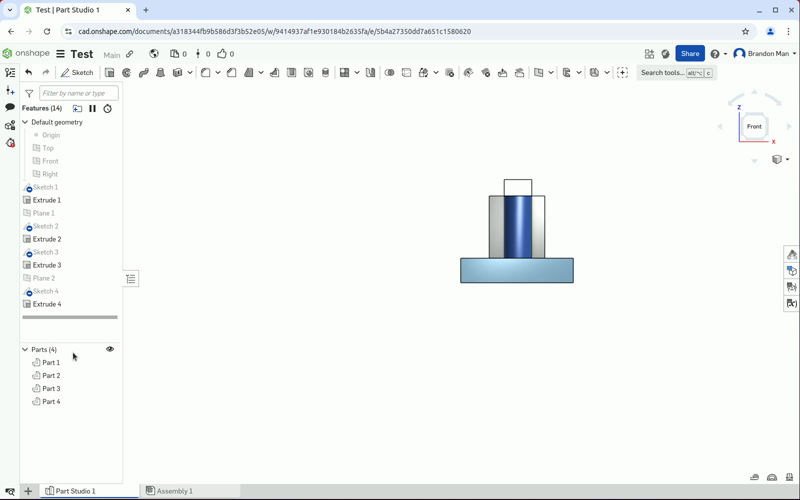
mouse_move(541, 75)
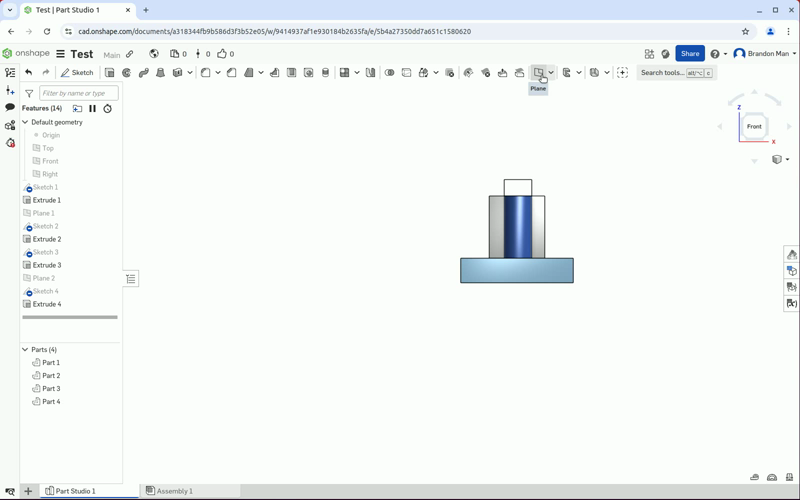
click(541, 75)
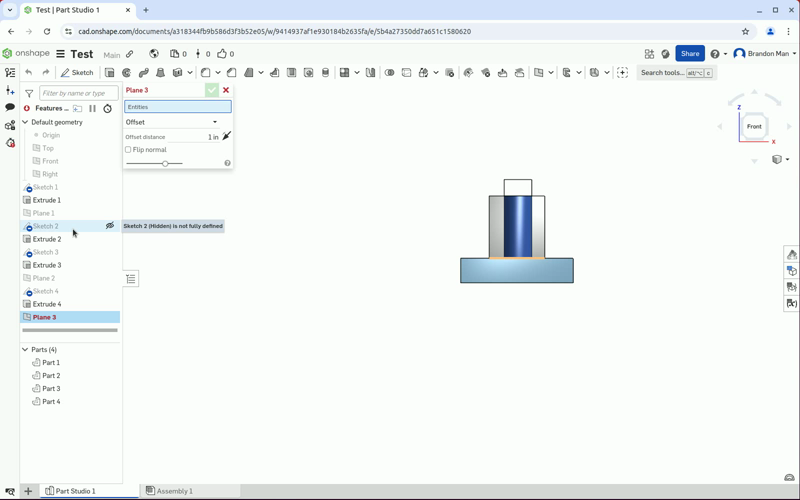
scroll(3)
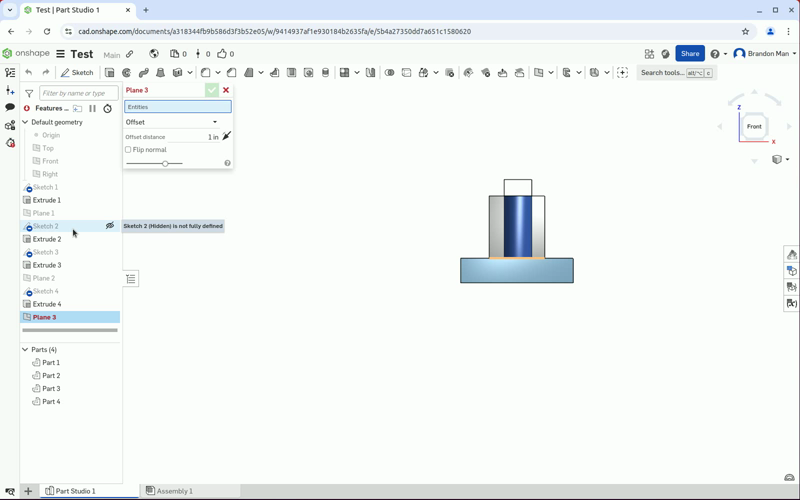
mouse_move(73, 163)
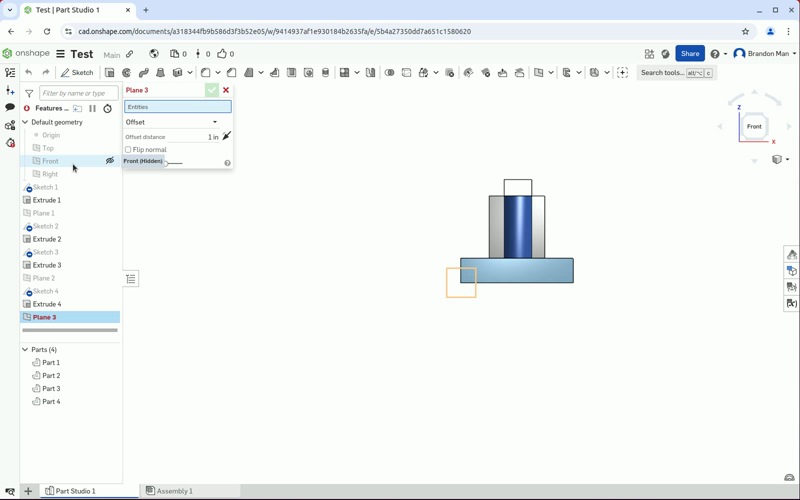
click(73, 163)
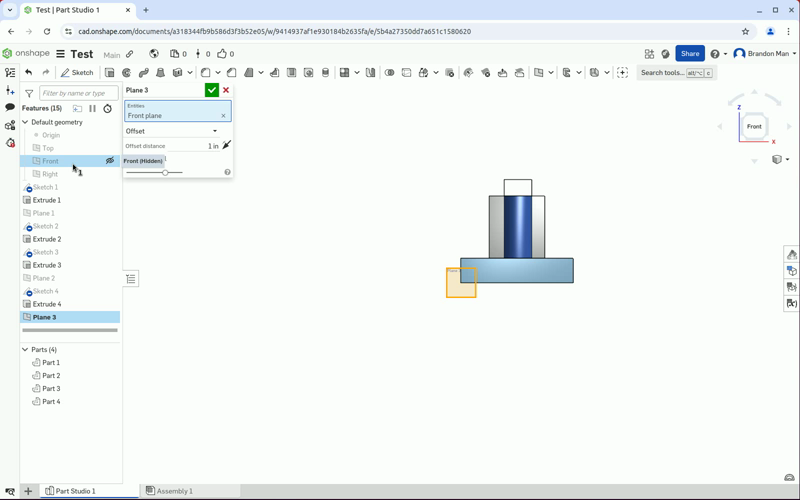
key(tab, 2)
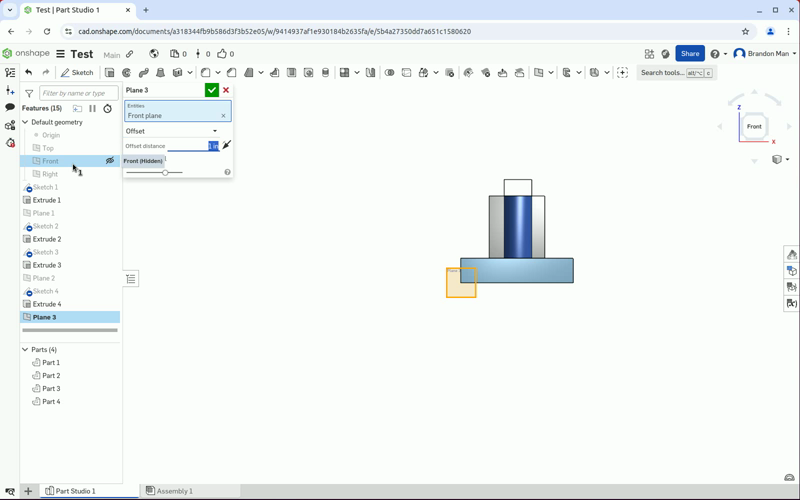
text(2.157)
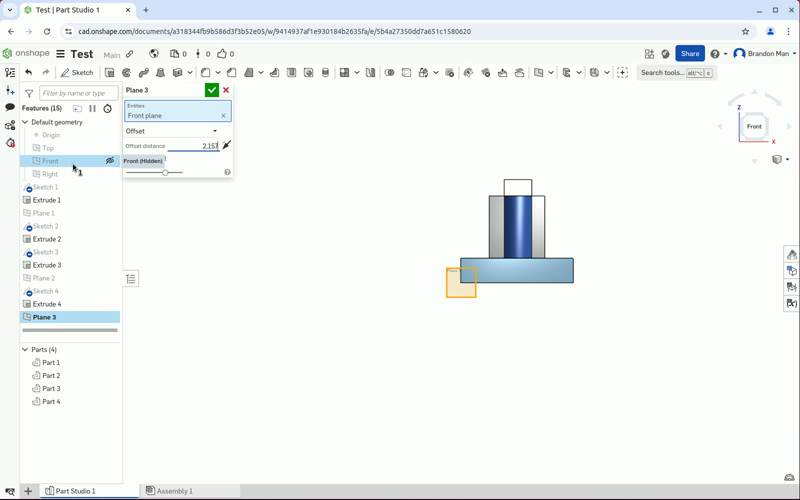
key(enter, 2)
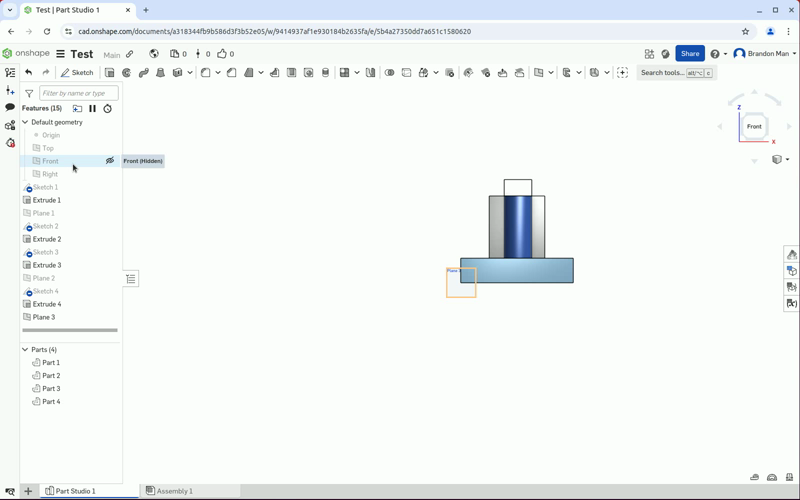
key(shift+s)
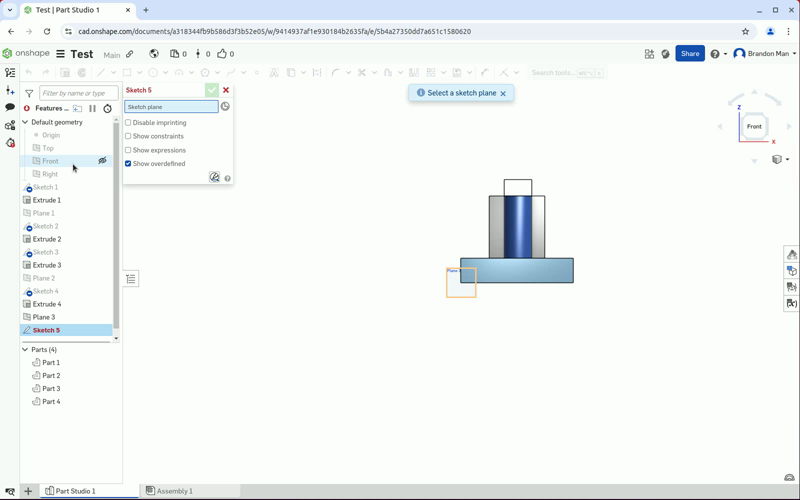
mouse_move(69, 319)
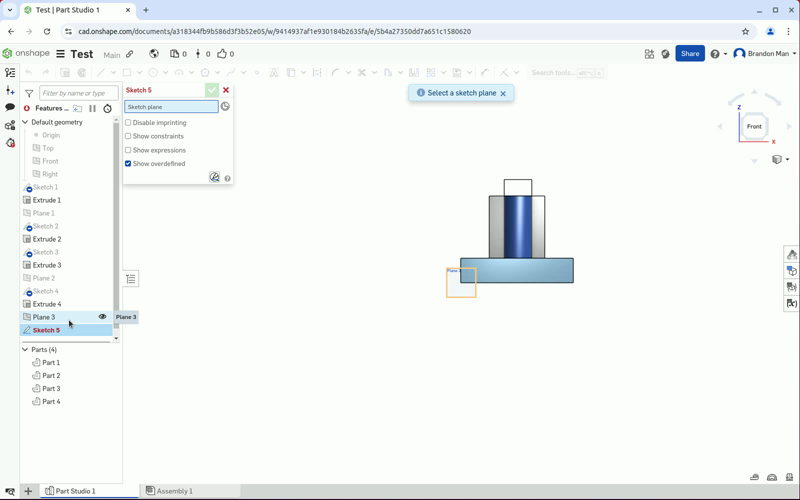
click(69, 319)
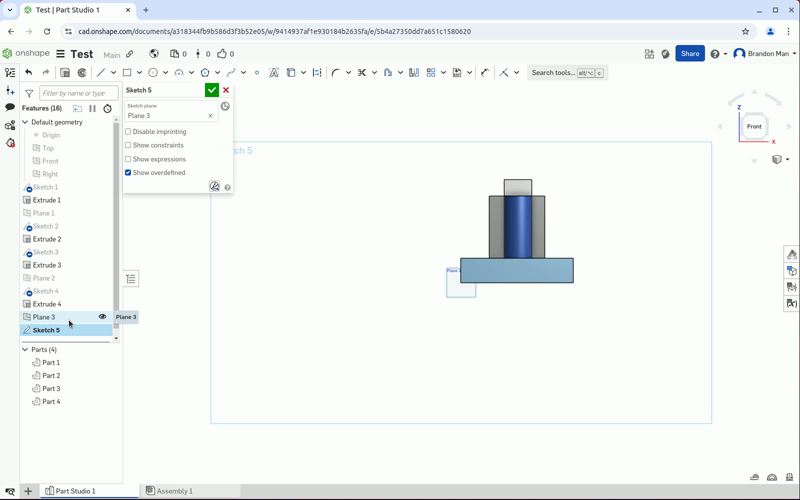
mouse_move(73, 352)
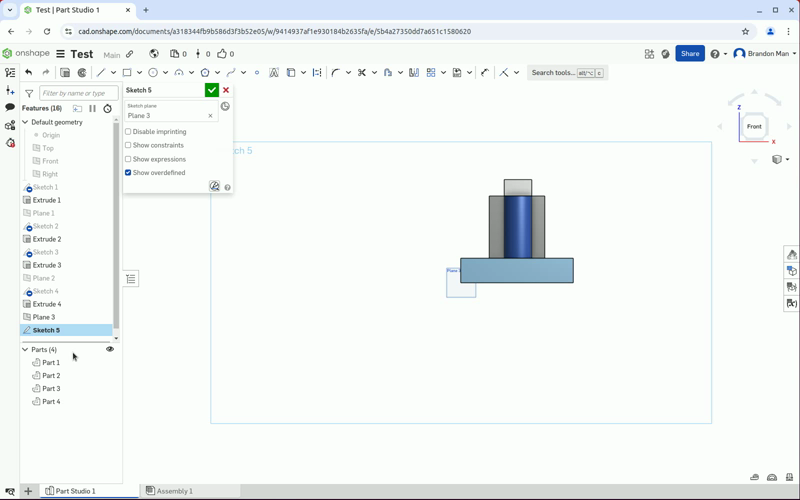
key(y)
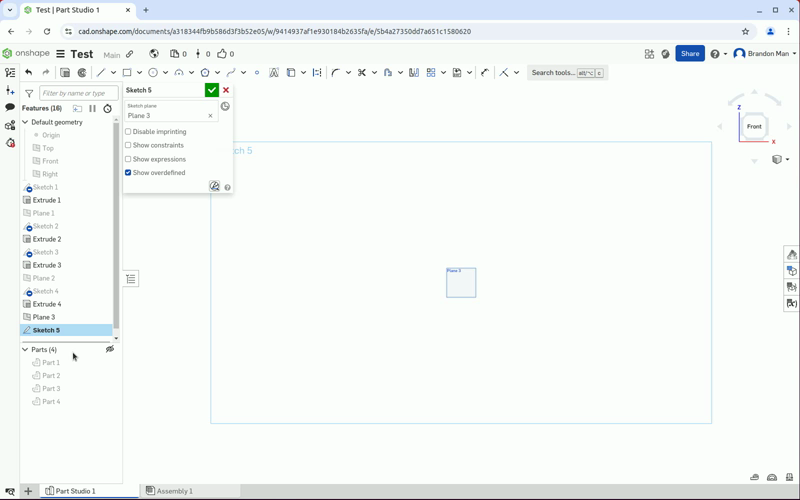
key(c)
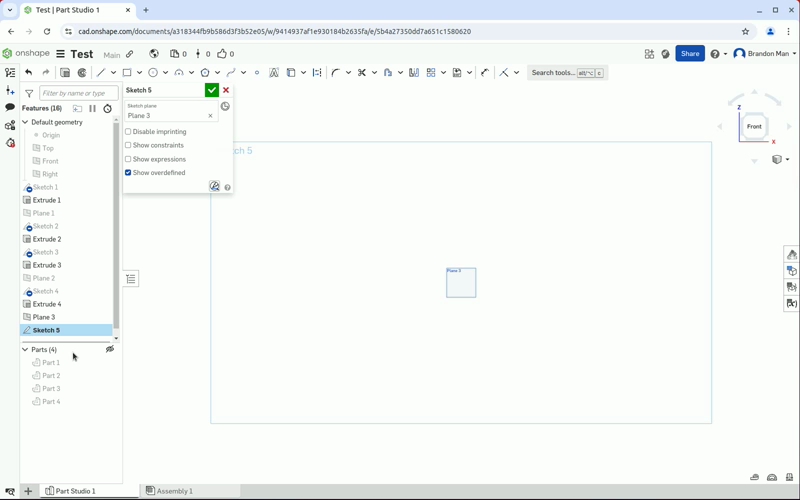
key_down(shift)
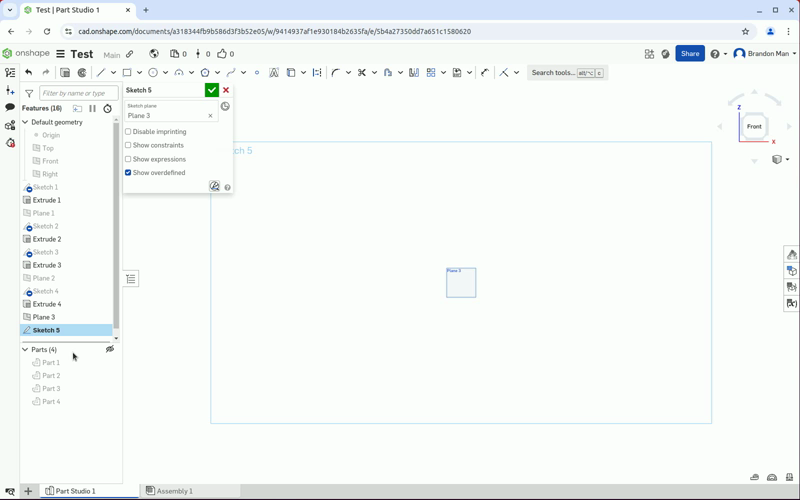
mouse_move(517, 186)
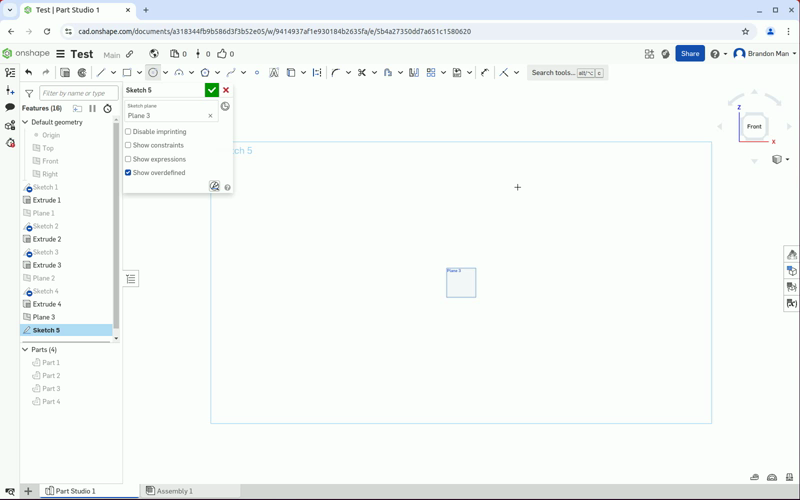
click(517, 186)
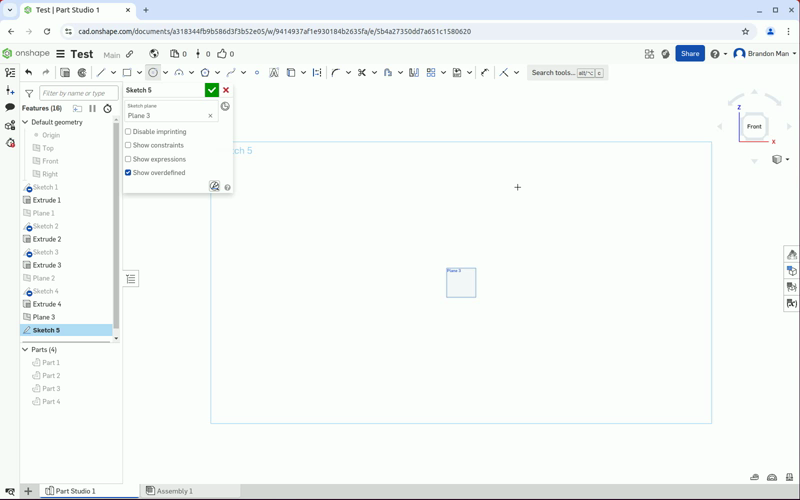
key_up(shift)
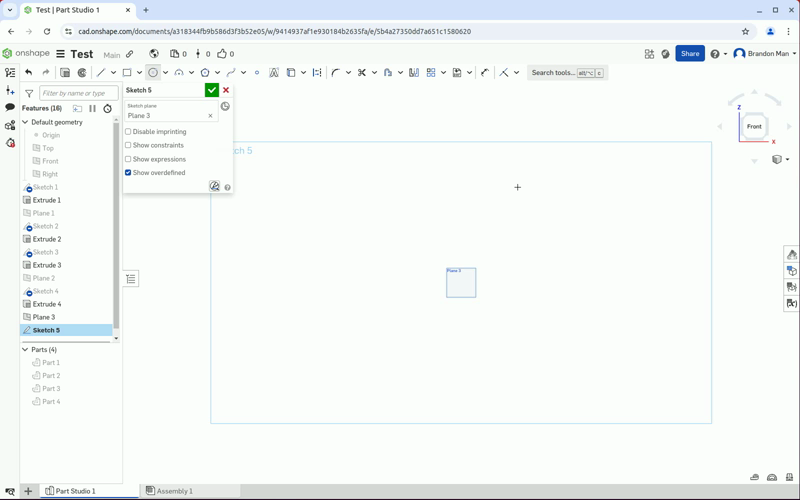
mouse_move(526, 186)
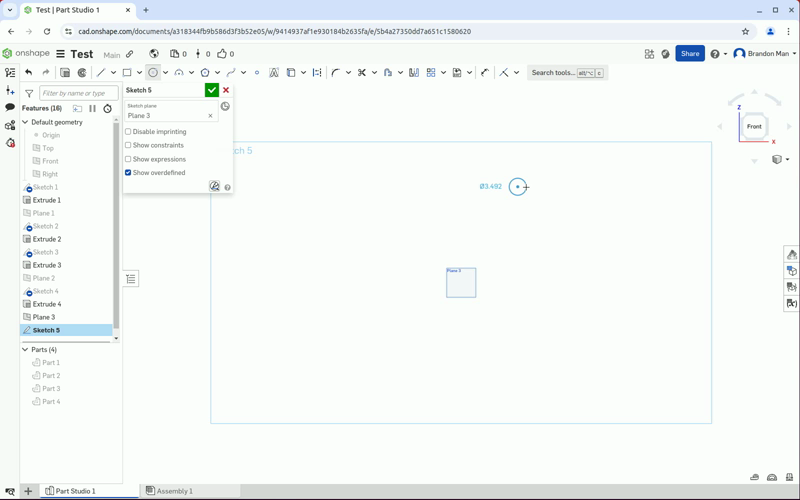
click(526, 186)
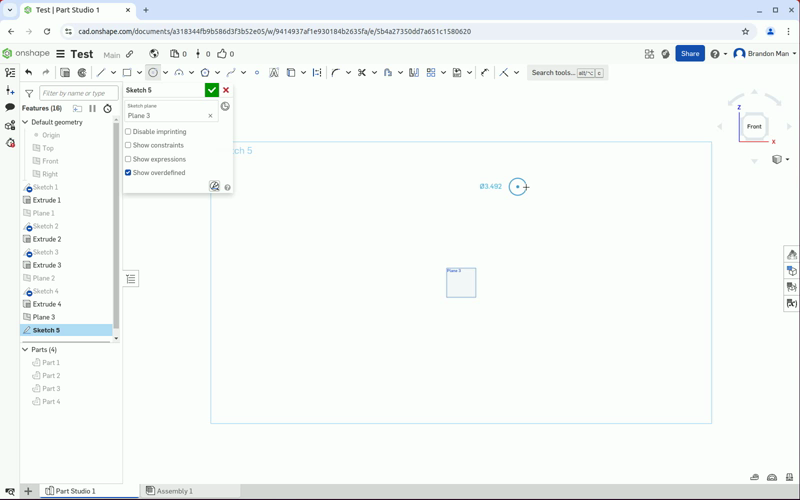
key(esc)
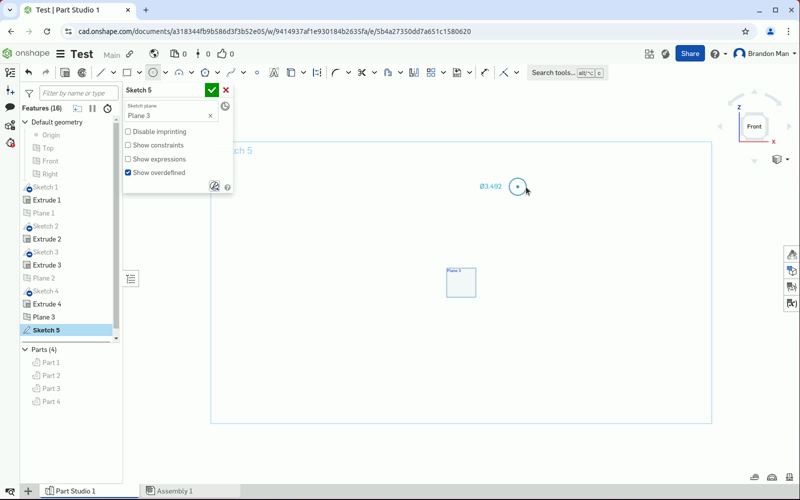
mouse_move(517, 187)
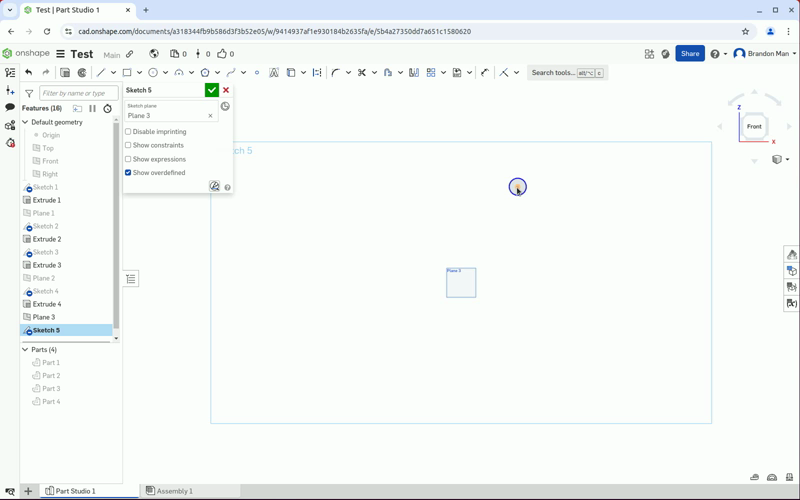
scroll(6)
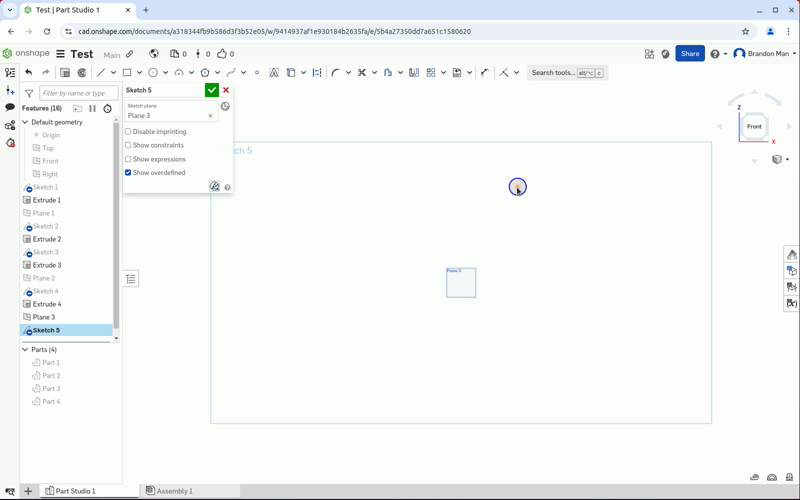
scroll(6)
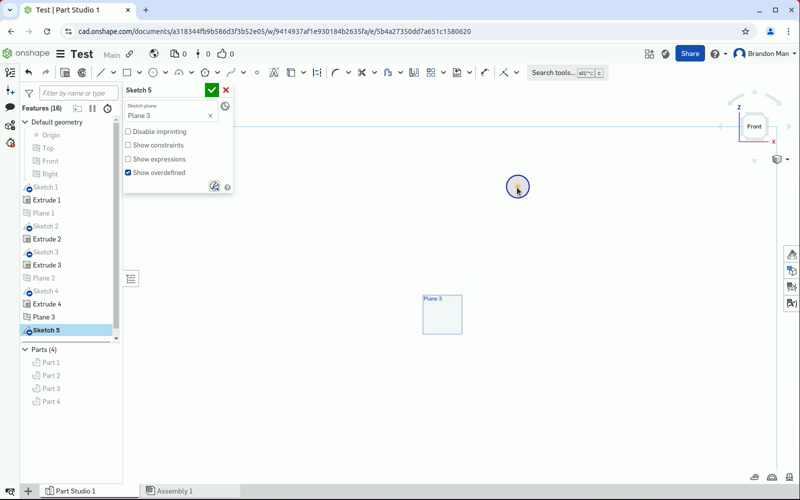
scroll(6)
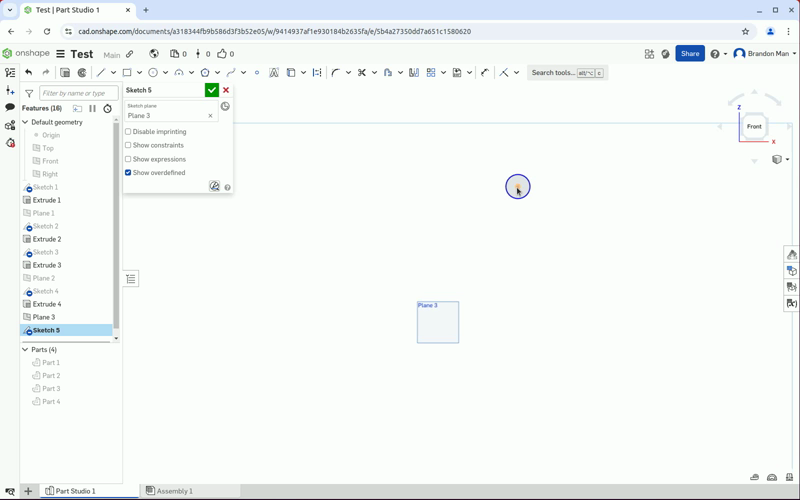
scroll(6)
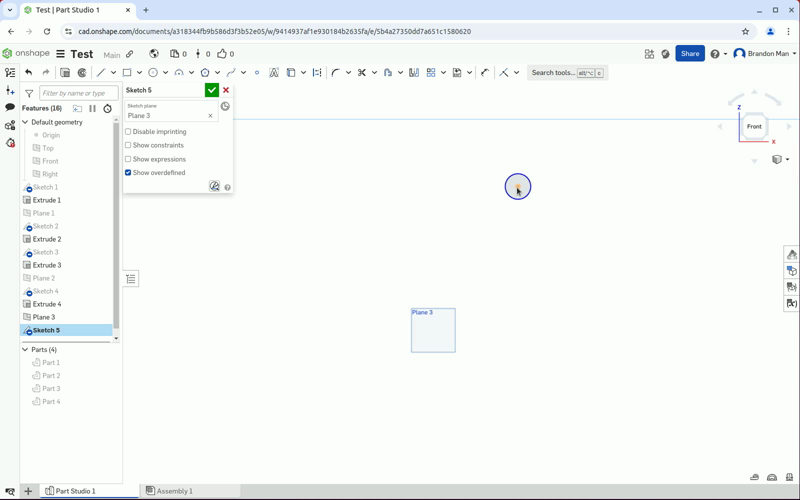
scroll(6)
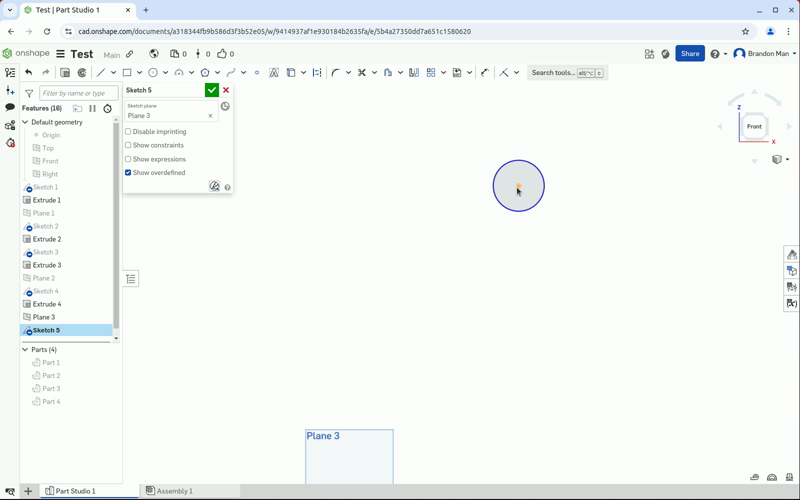
scroll(6)
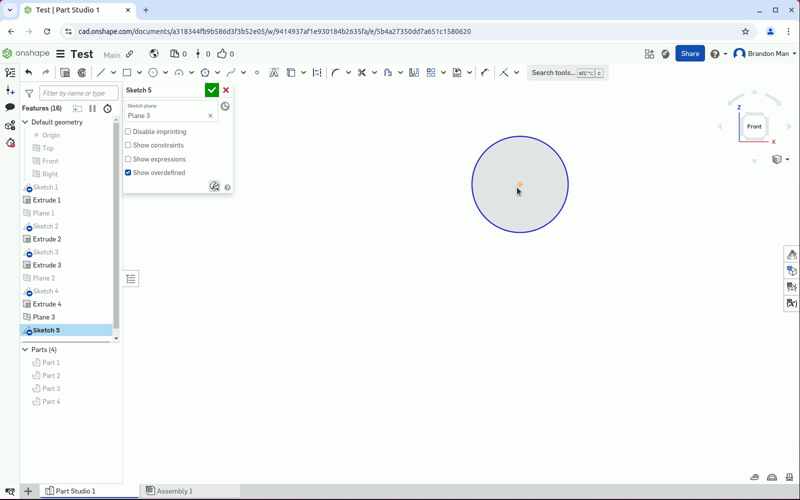
scroll(6)
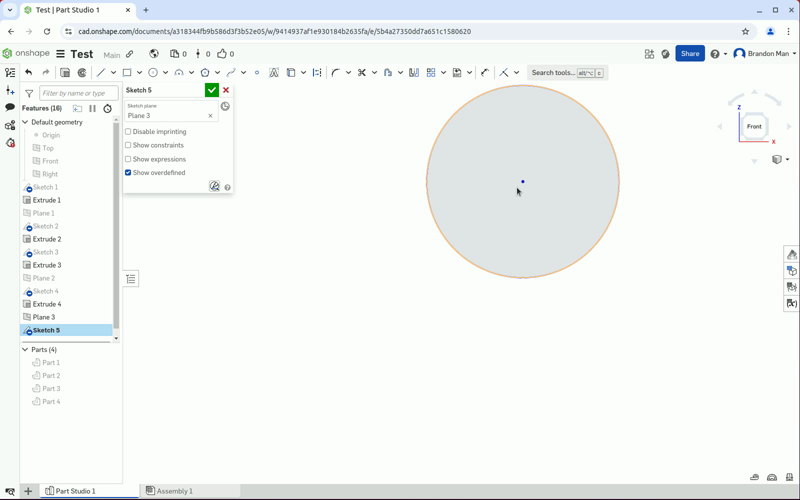
click(517, 187)
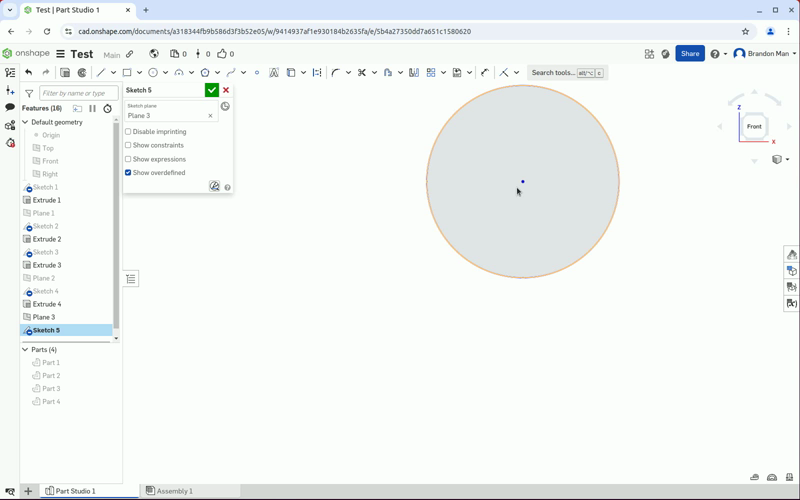
scroll(-6)
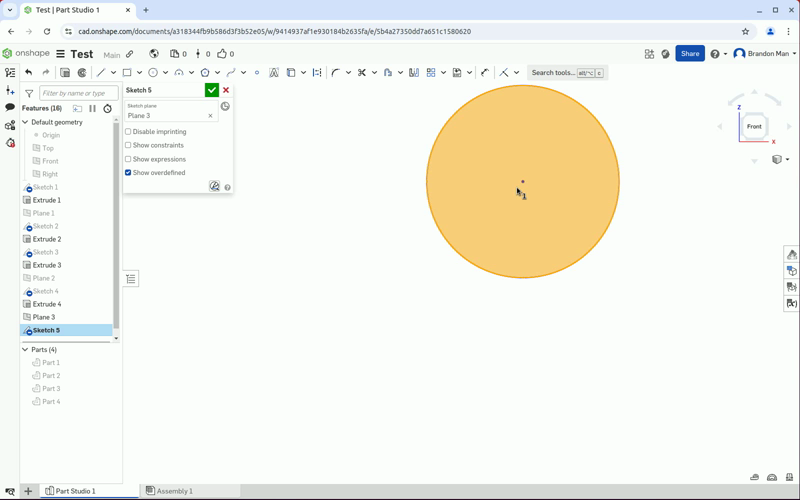
scroll(-6)
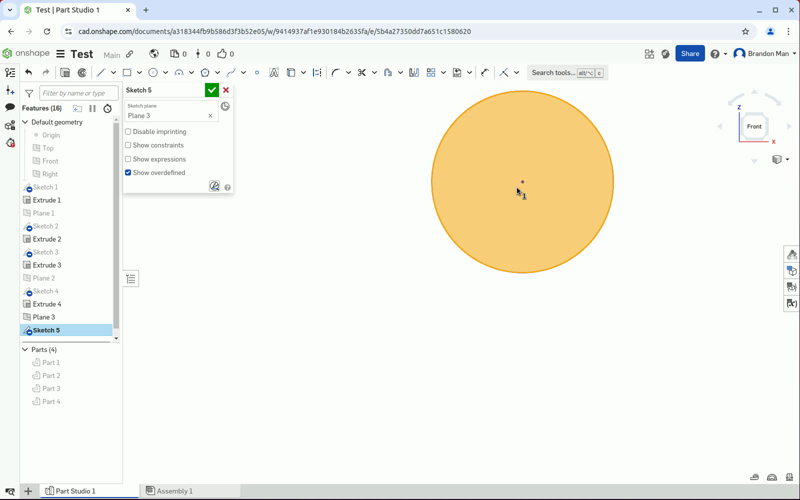
scroll(-6)
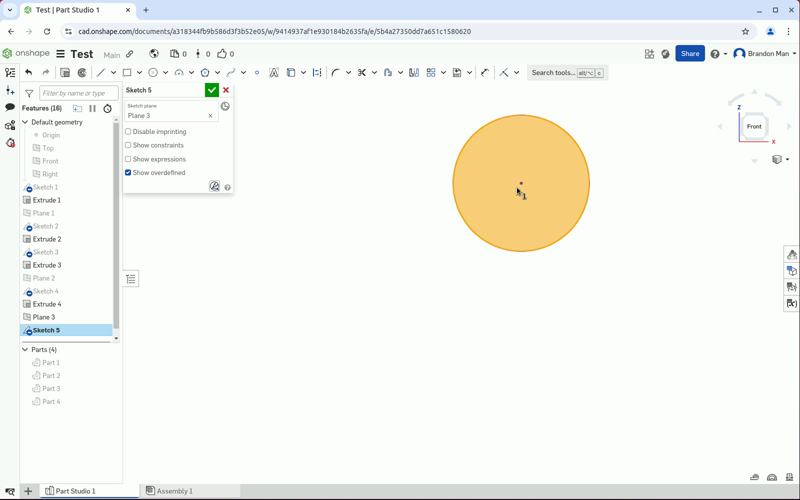
scroll(-6)
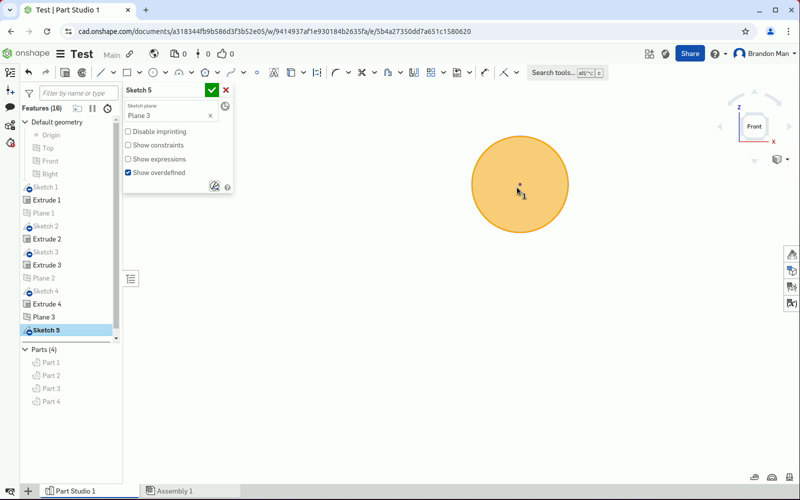
scroll(-6)
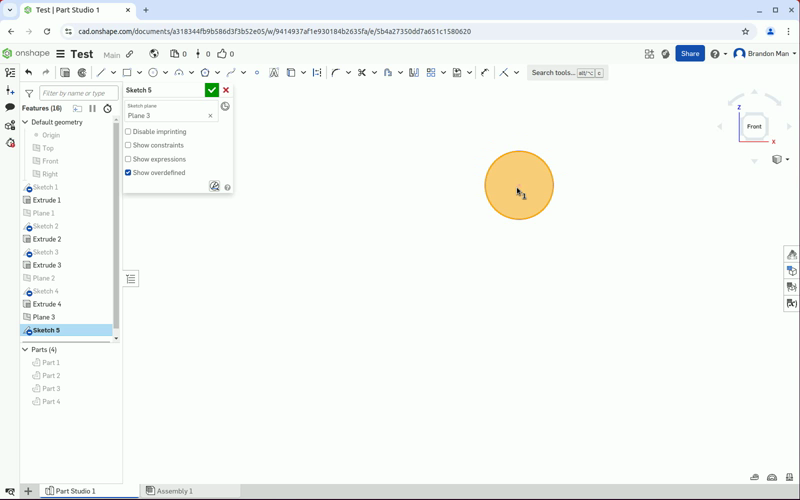
scroll(-6)
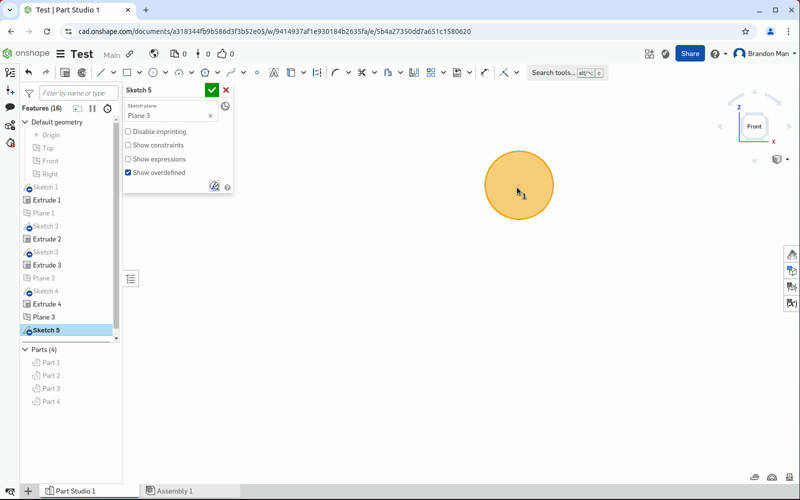
scroll(-6)
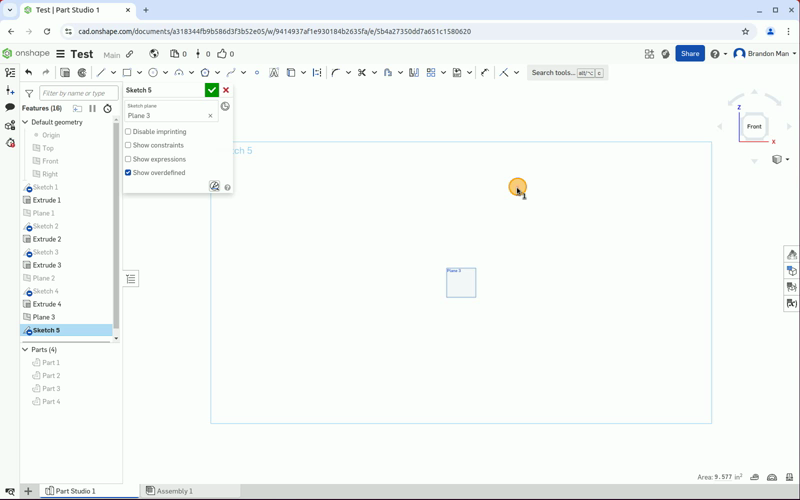
mouse_move(73, 352)
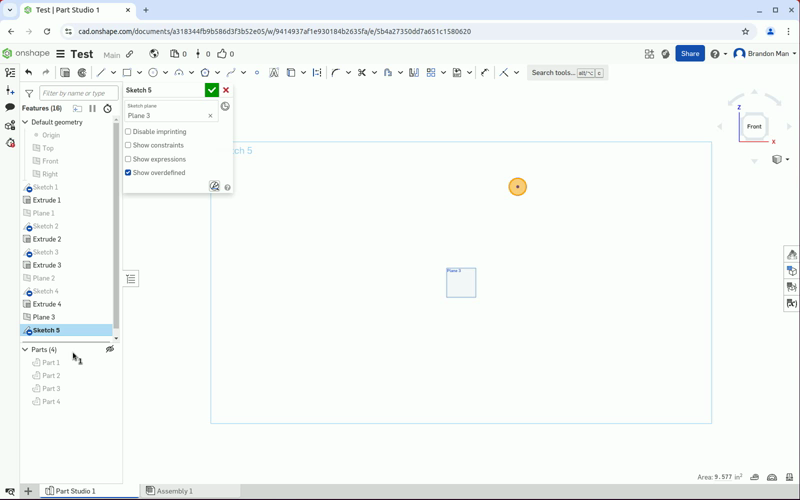
key(shift+y)
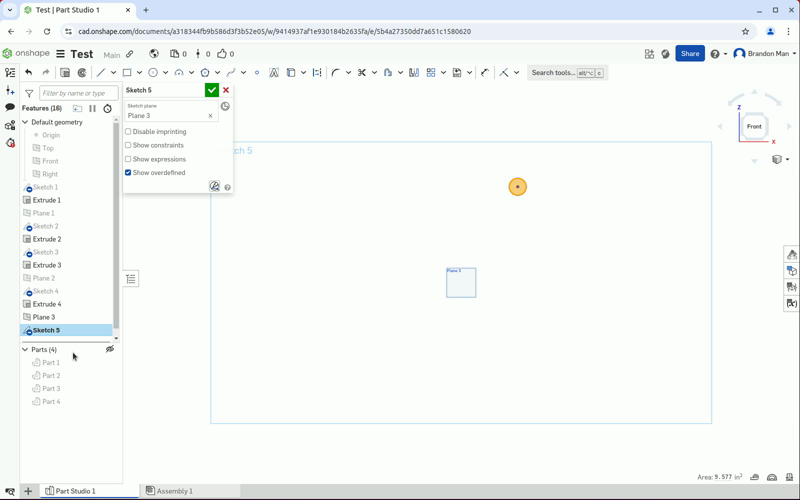
key(shift+e)
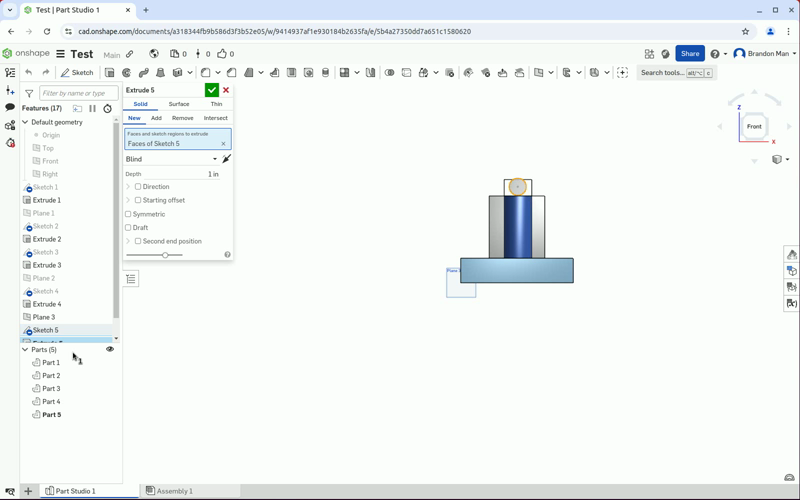
mouse_move(143, 106)
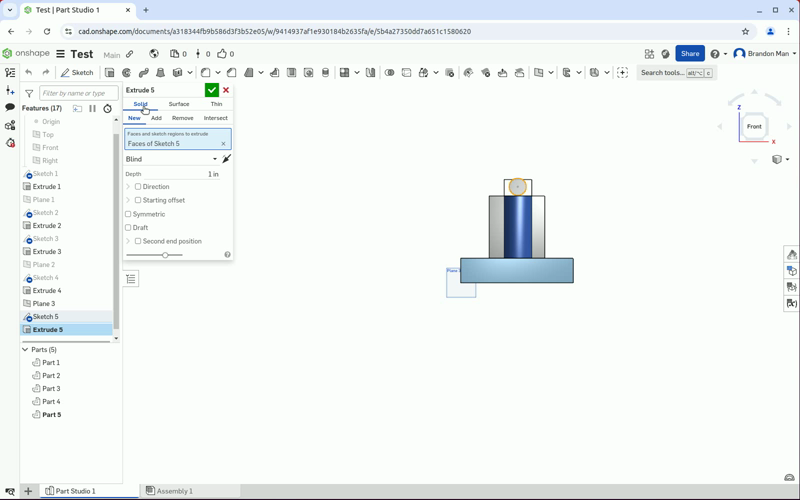
click(143, 106)
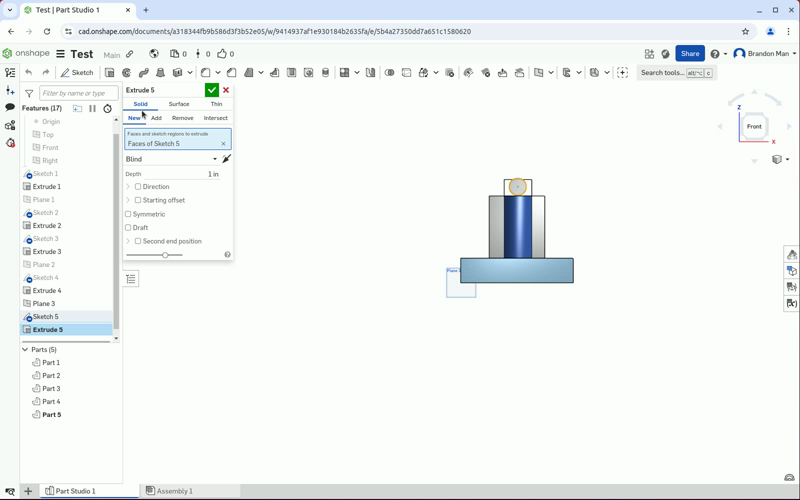
mouse_move(137, 120)
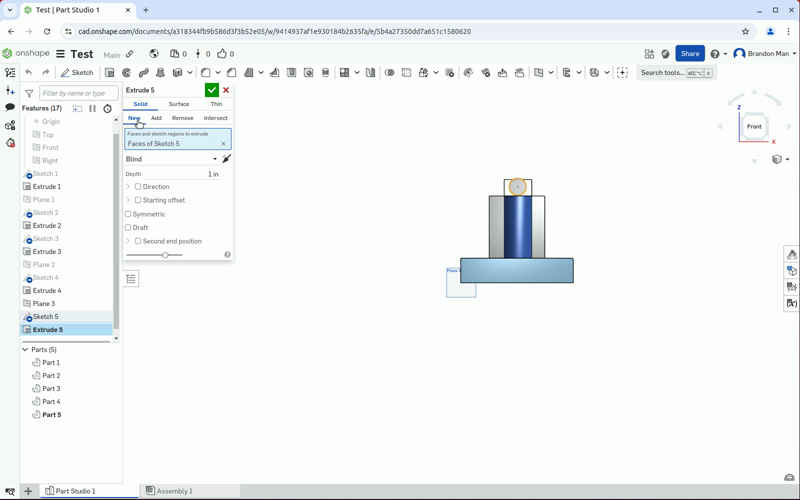
click(137, 120)
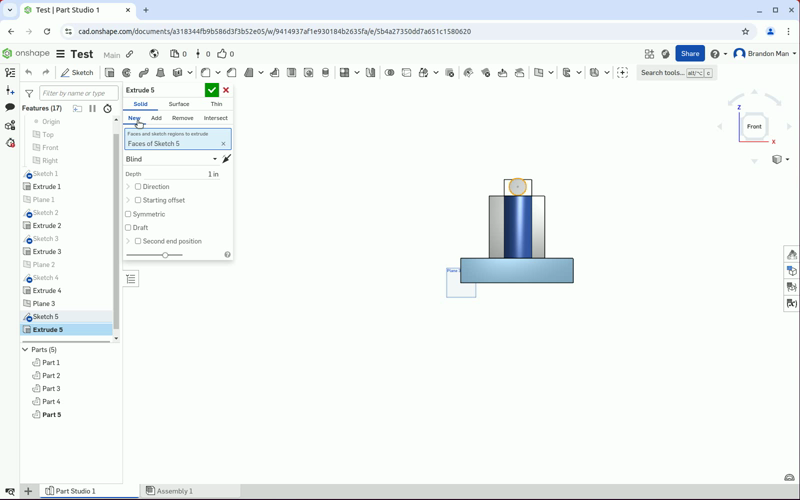
key(tab, 4)
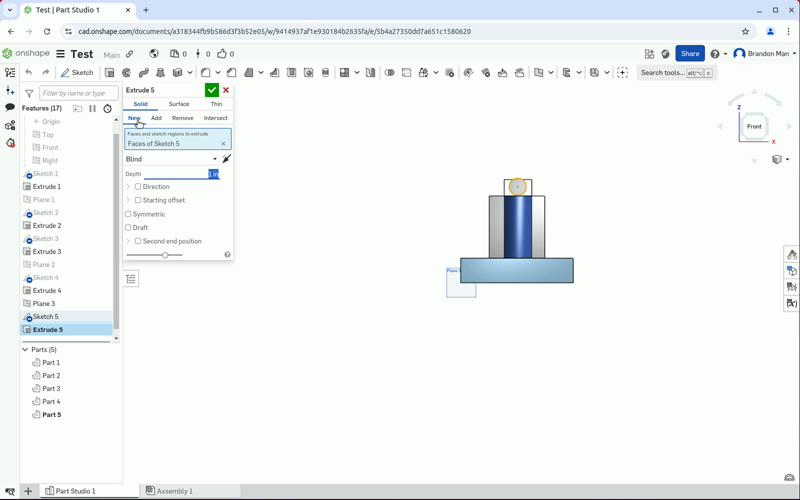
text(3.611)
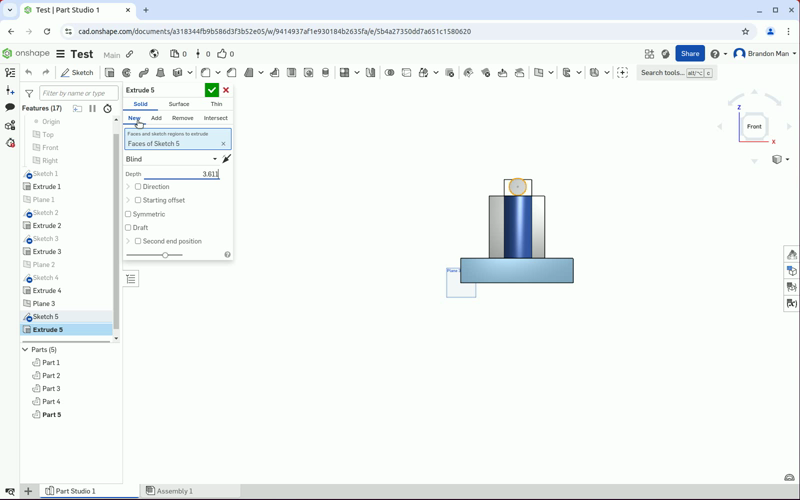
key(enter)
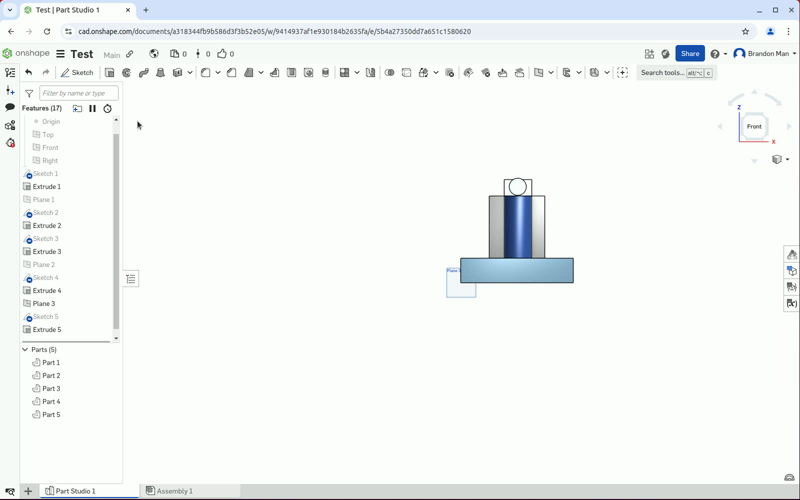
key(shift+h)
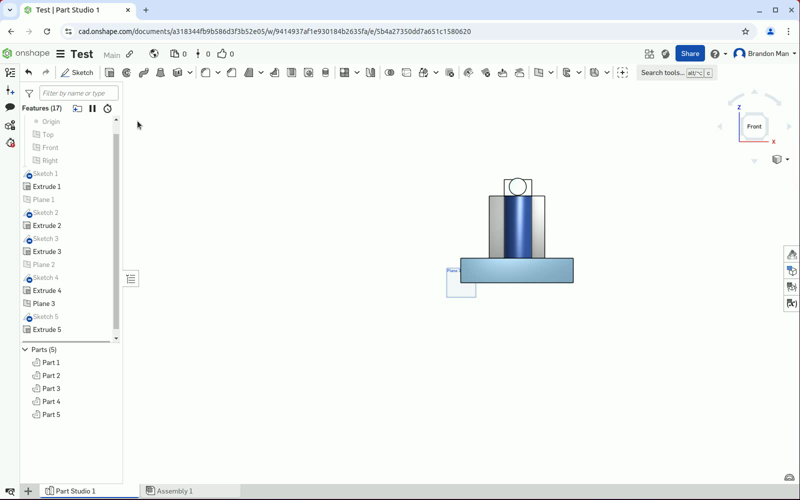
key(shift+h)
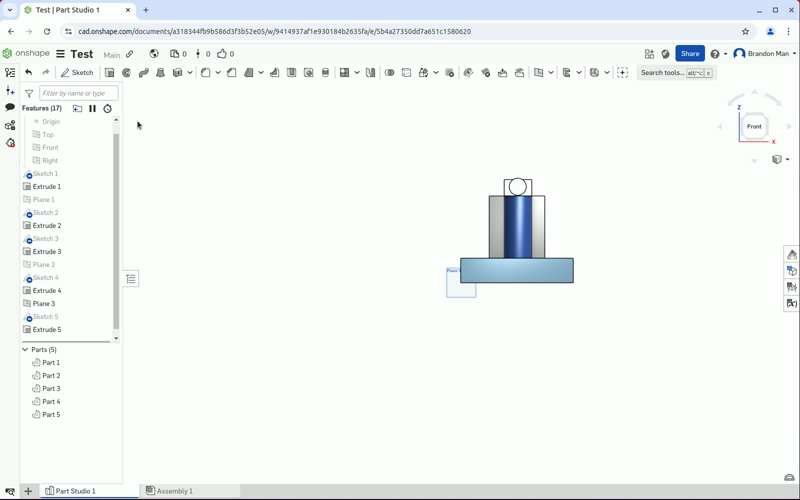
key(shift+7)
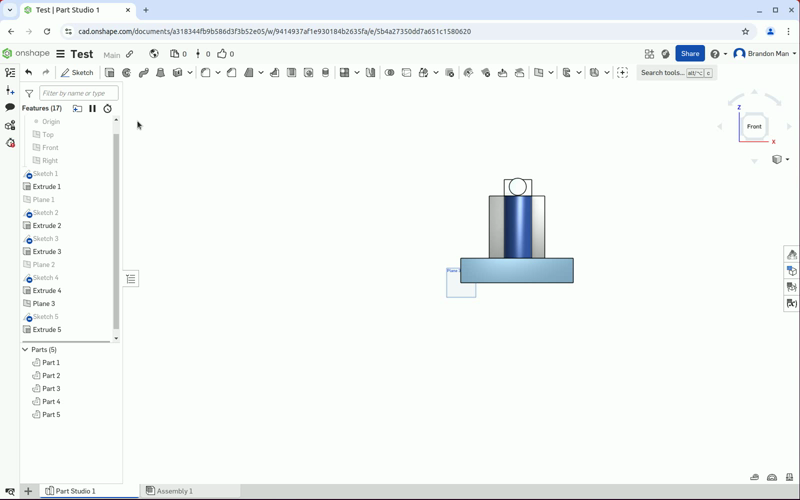
key(left, 2)
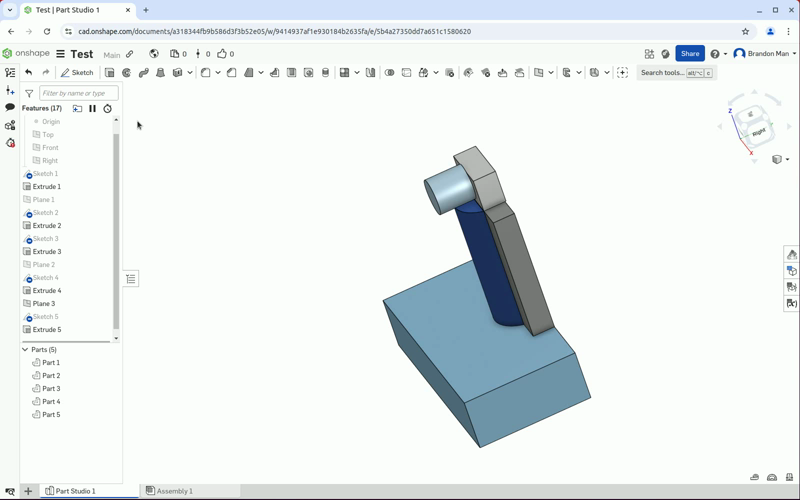
key(down, 2)
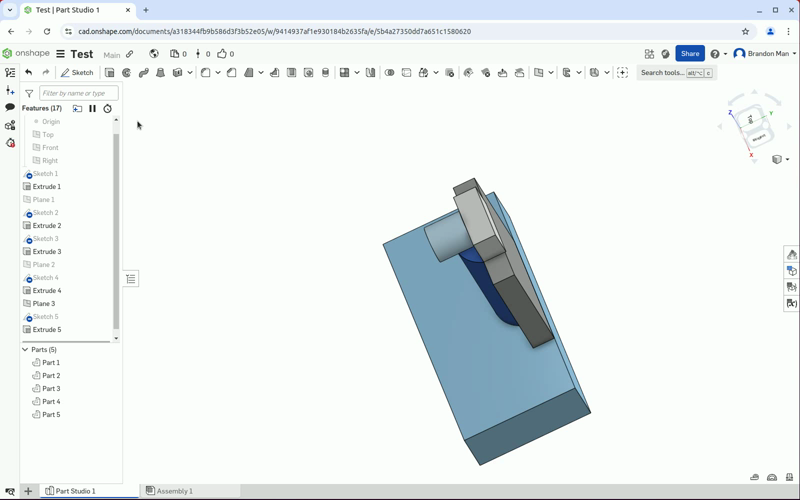
key(up, 2)
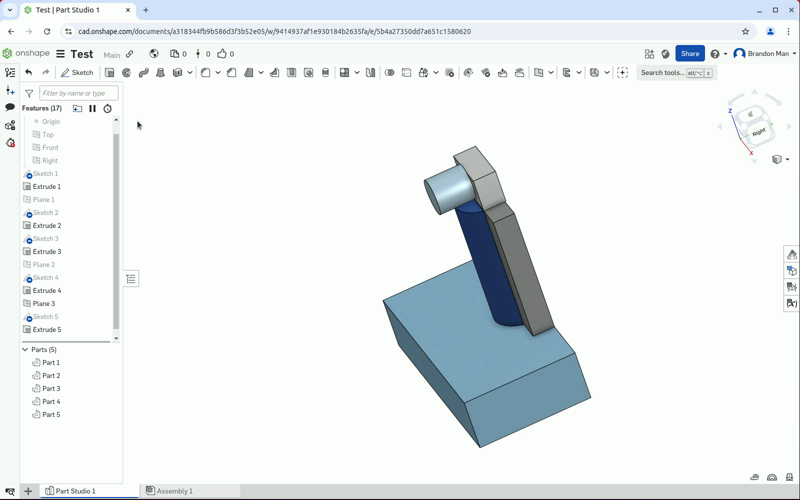
key(right, 2)
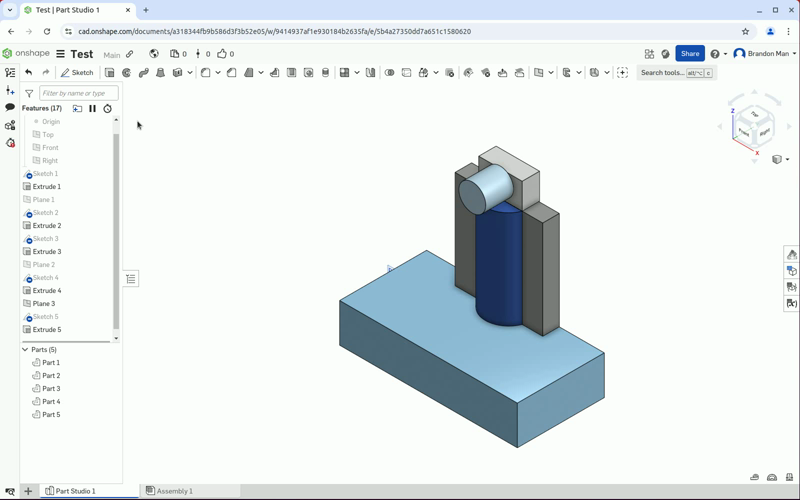
mouse_move(69, 176)
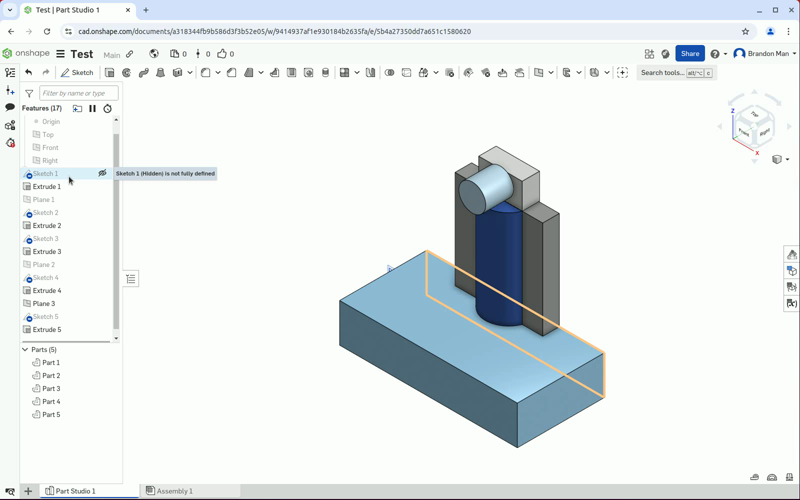
click(69, 176)